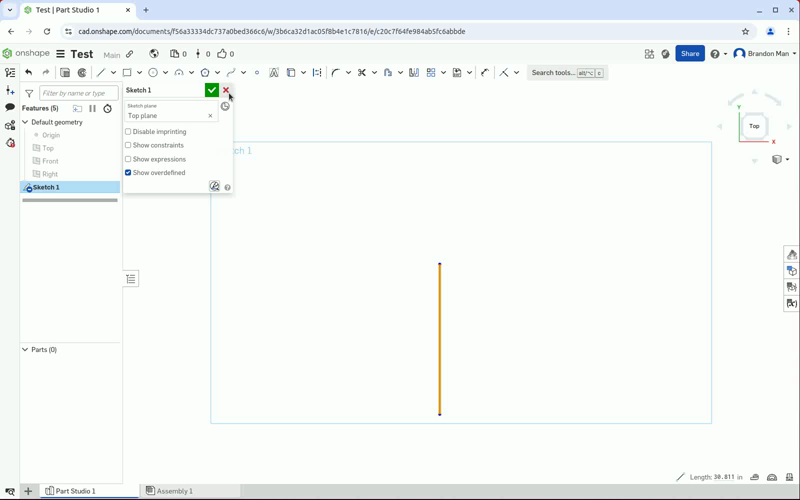
key(shift+h)
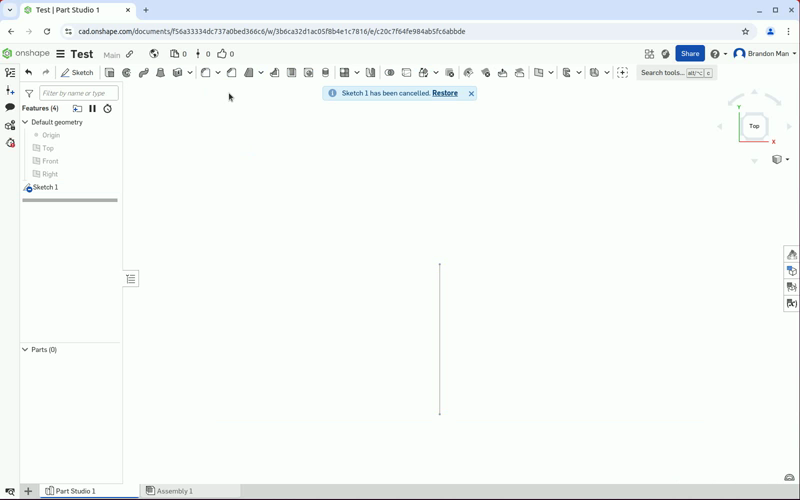
key(shift+s)
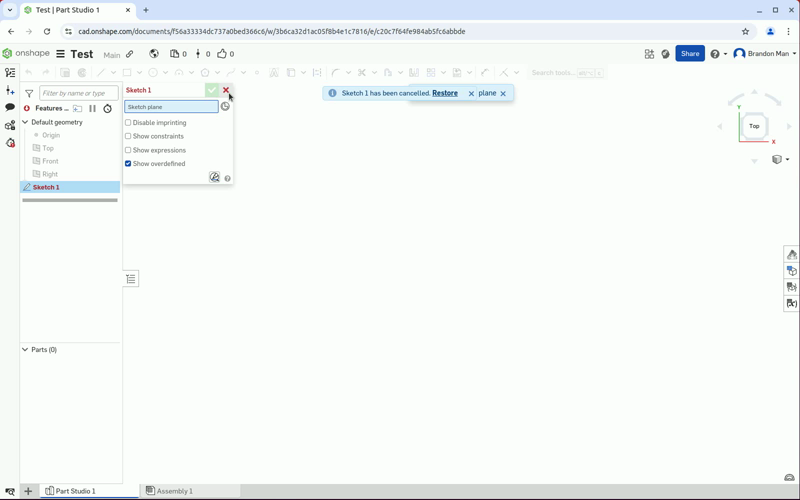
mouse_move(73, 150)
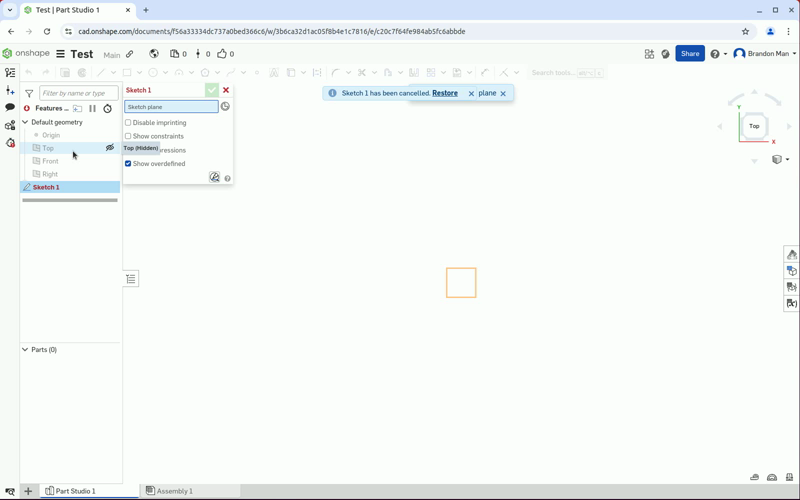
click(73, 150)
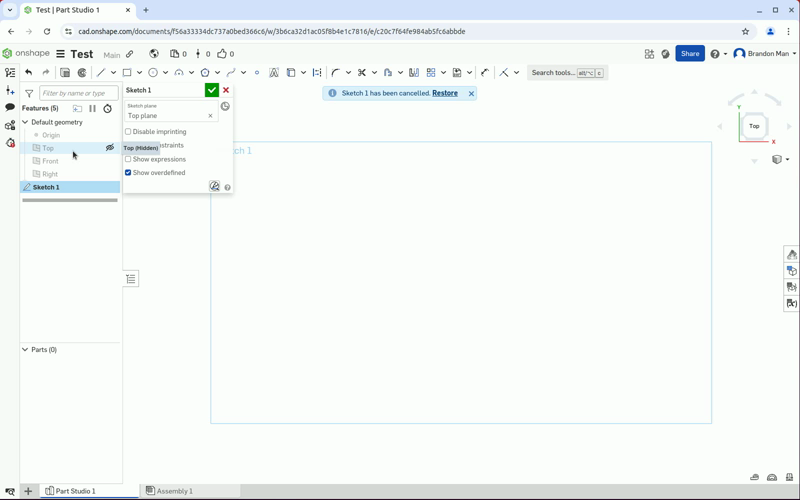
mouse_move(73, 352)
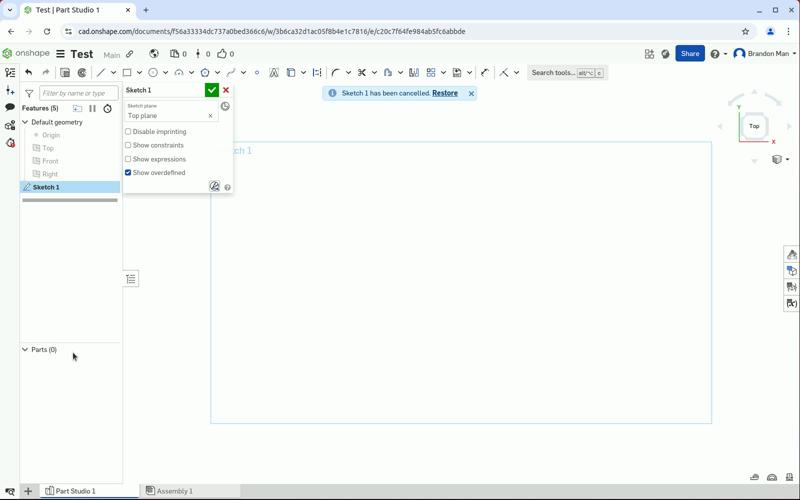
key(y)
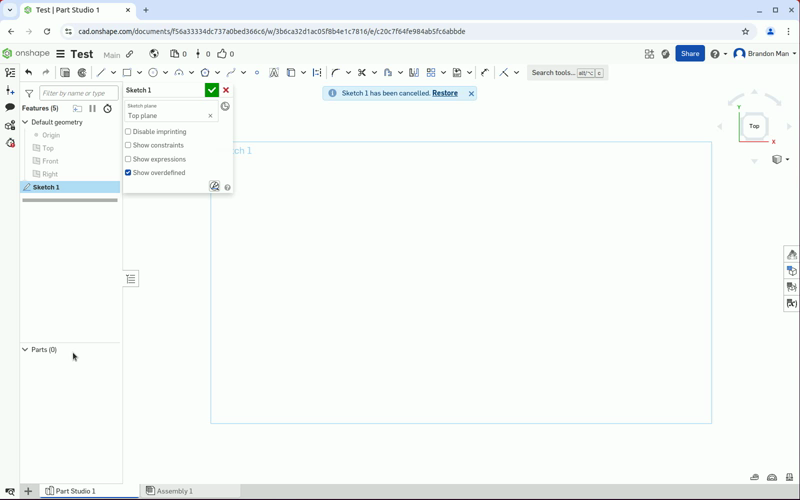
key(c)
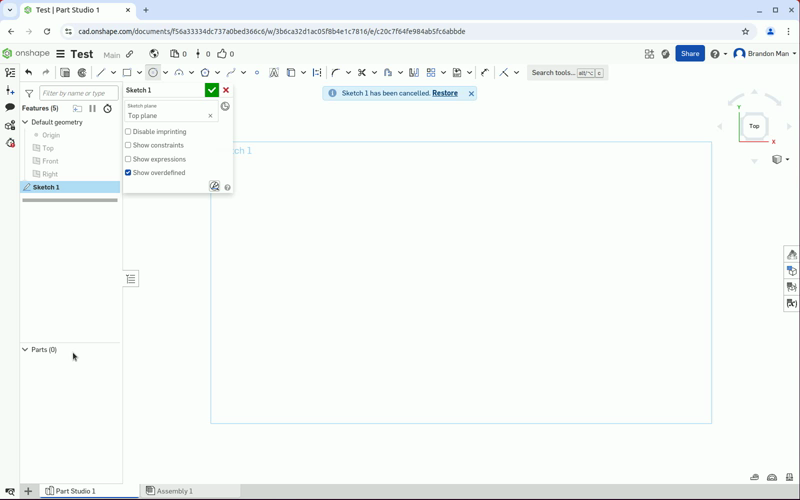
key_down(shift)
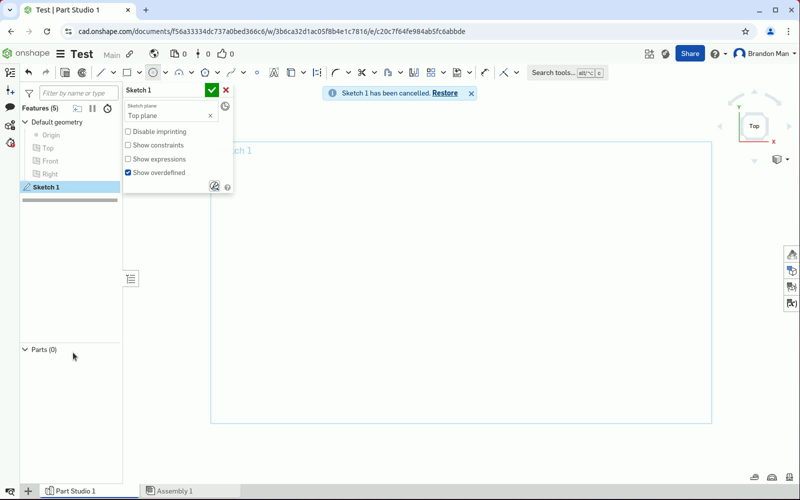
mouse_move(461, 282)
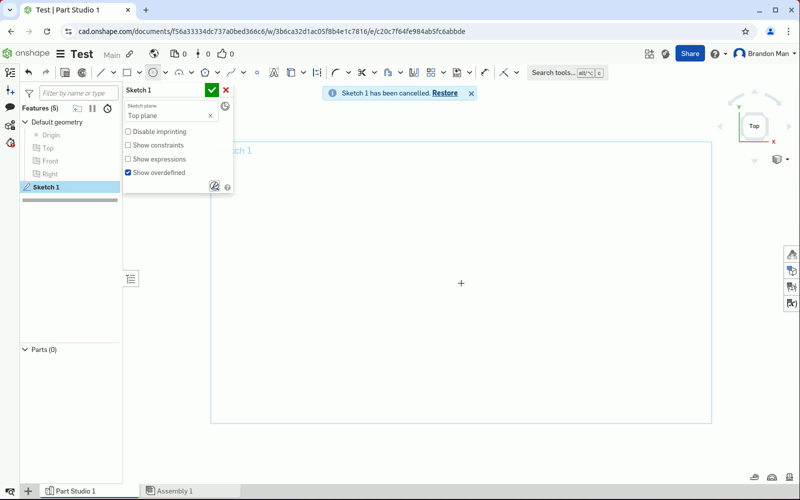
click(461, 282)
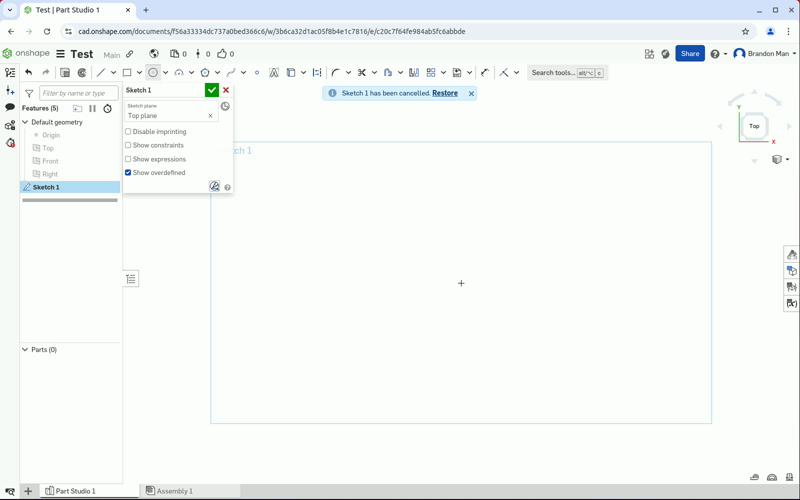
key_up(shift)
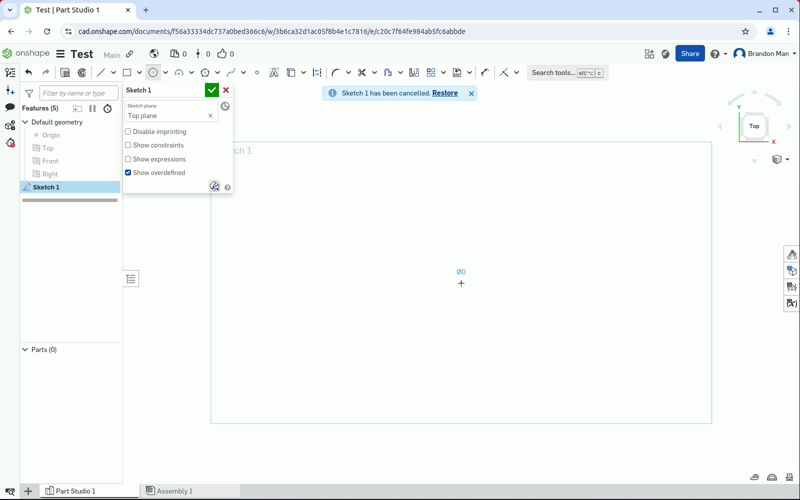
mouse_move(467, 282)
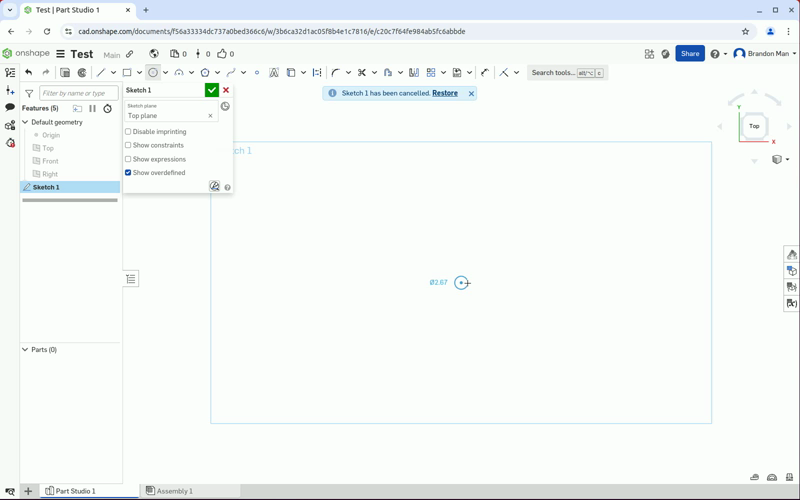
click(467, 282)
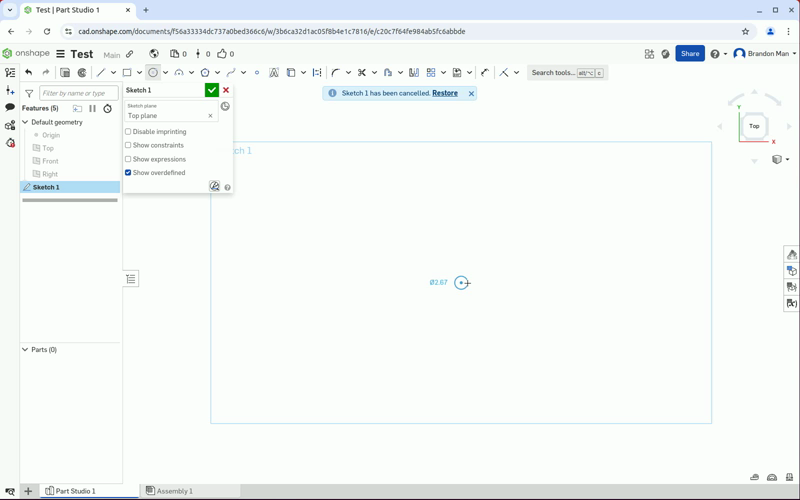
key(esc)
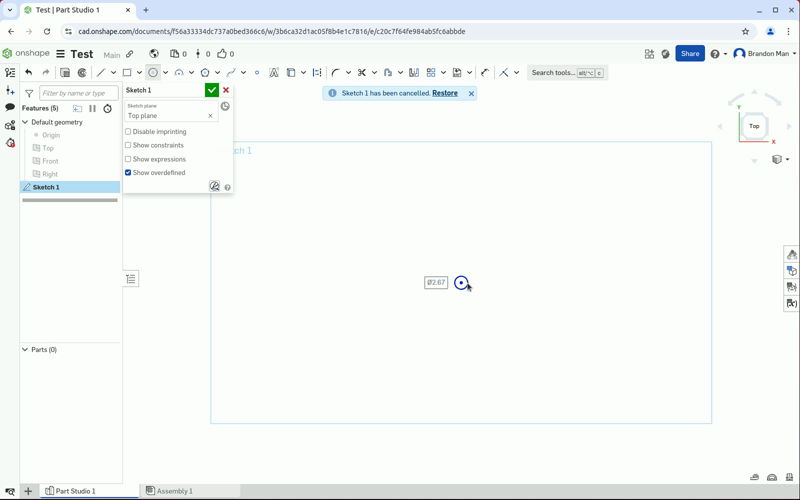
mouse_move(458, 283)
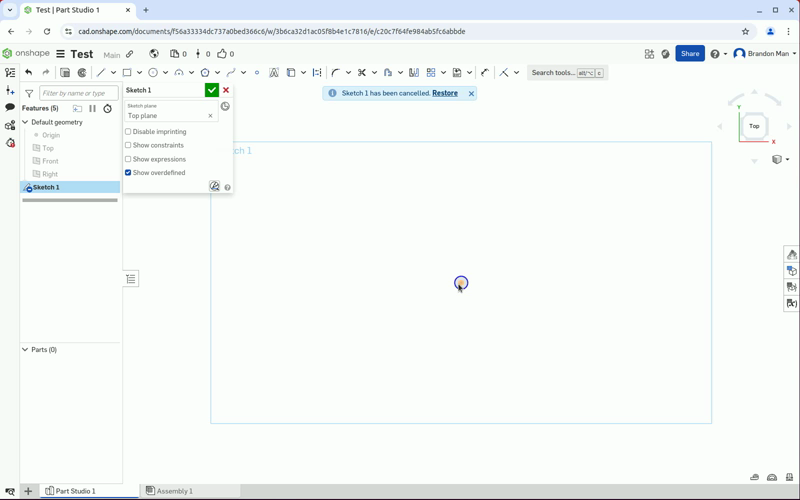
scroll(6)
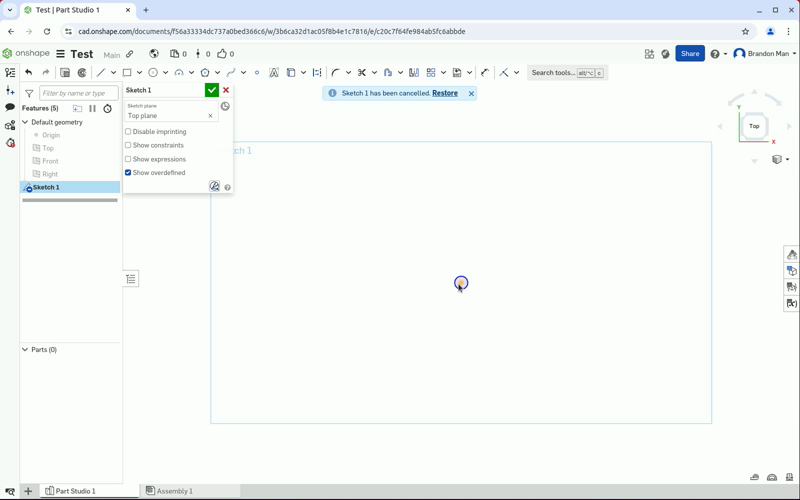
scroll(6)
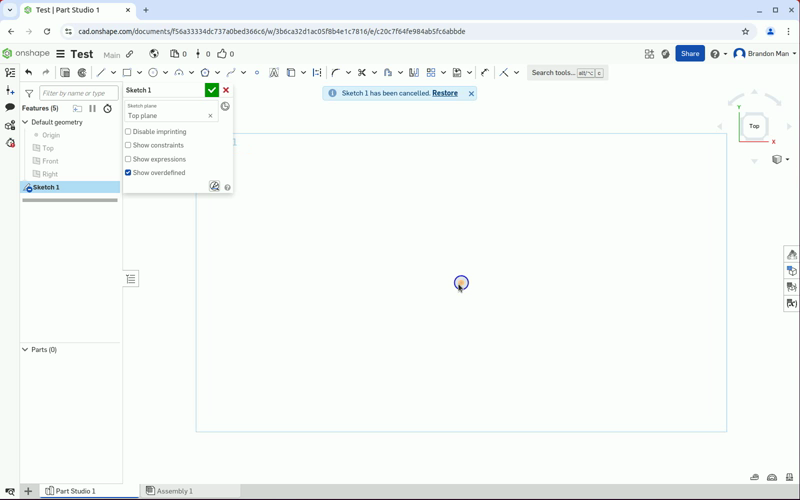
scroll(6)
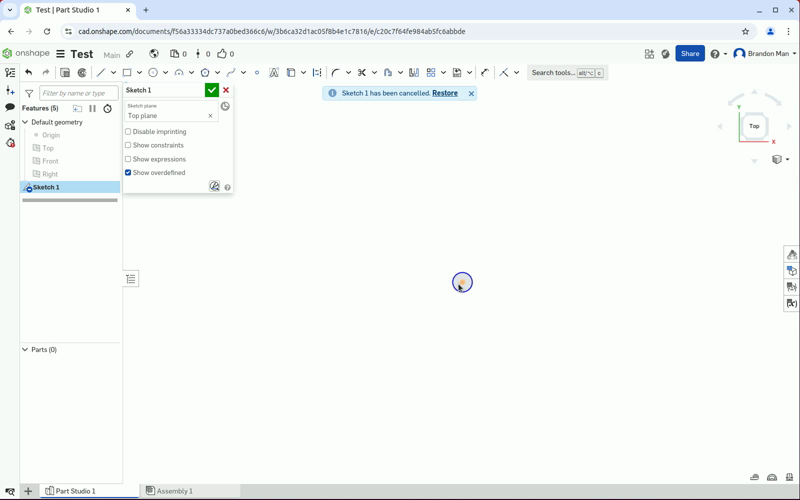
scroll(6)
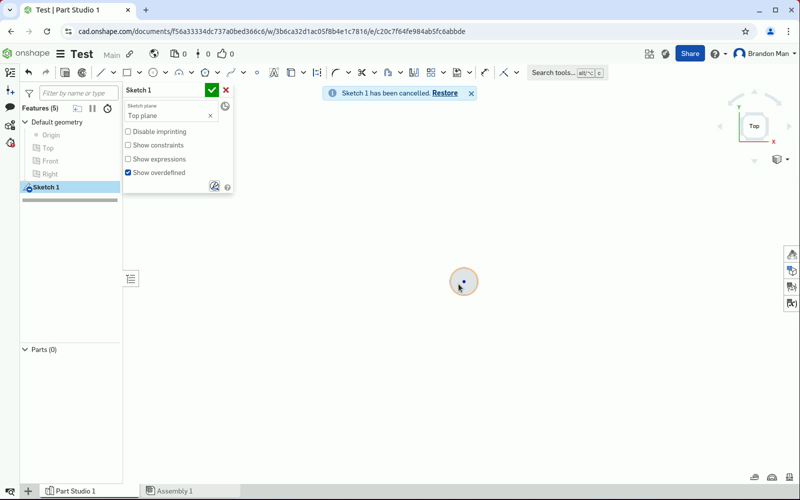
scroll(6)
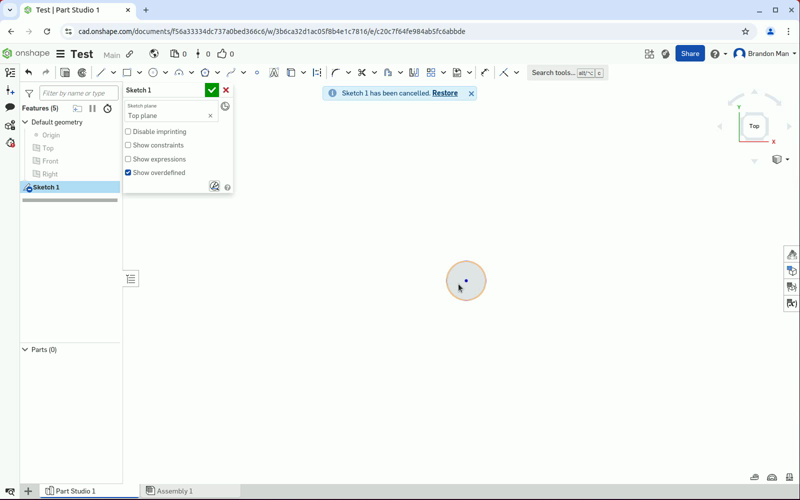
scroll(6)
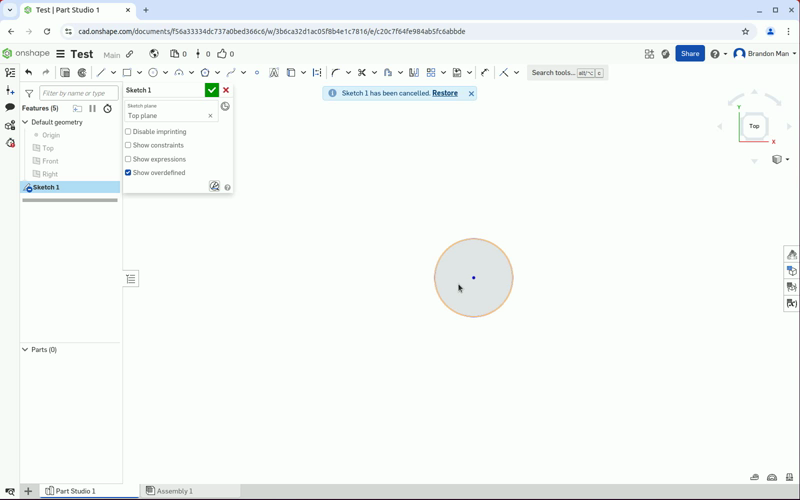
scroll(6)
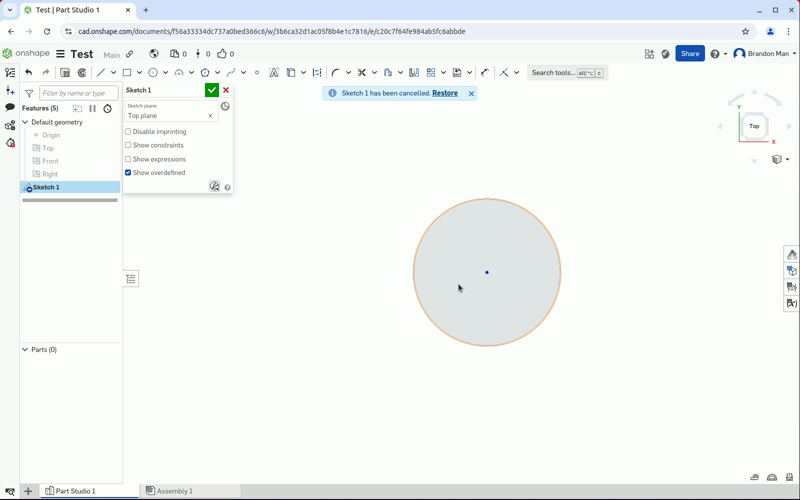
click(458, 283)
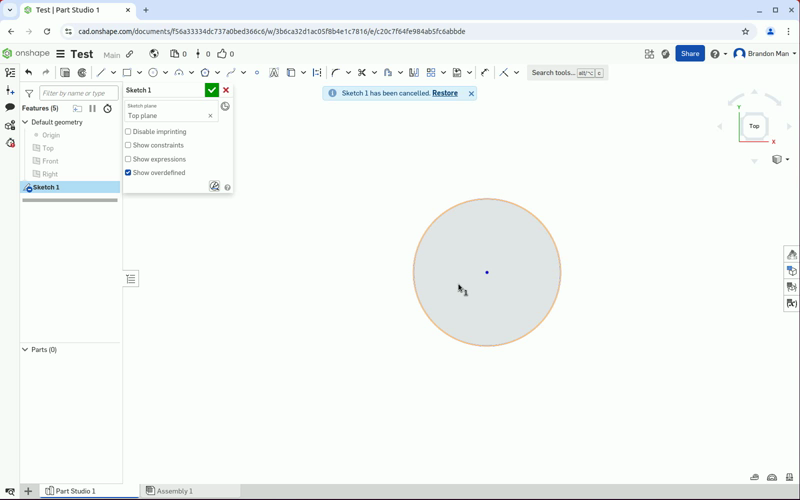
scroll(-6)
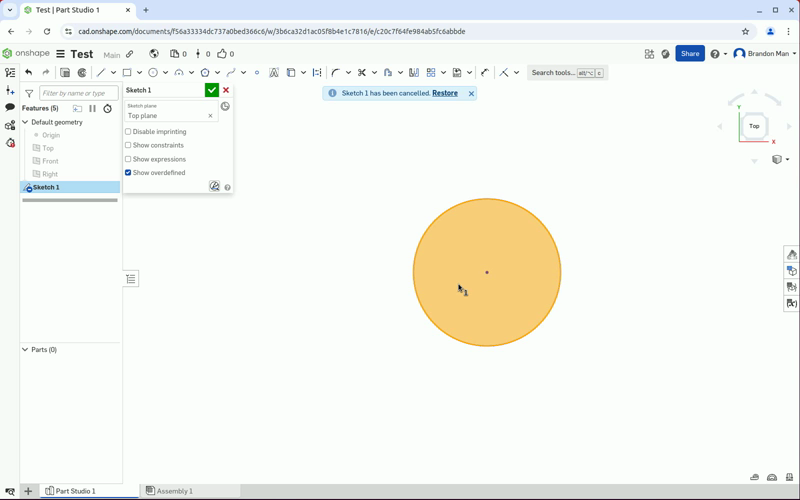
scroll(-6)
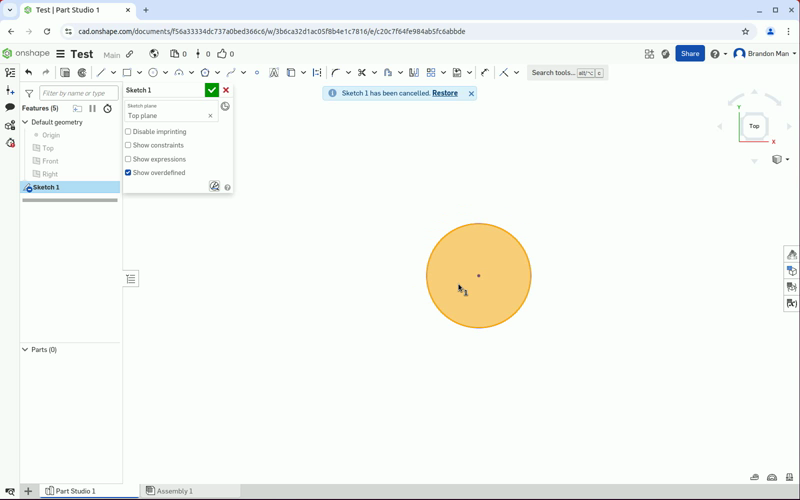
scroll(-6)
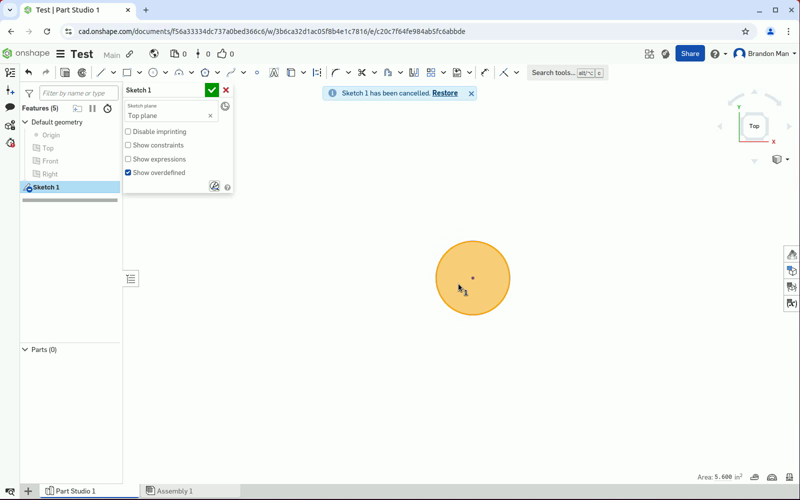
scroll(-6)
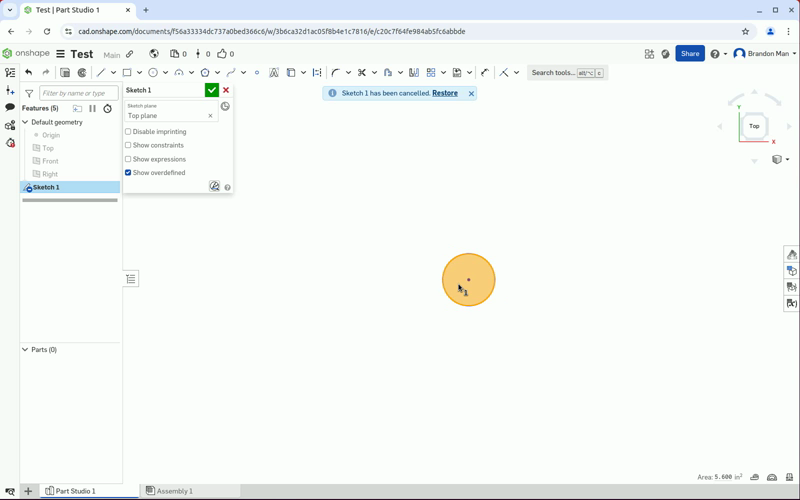
scroll(-6)
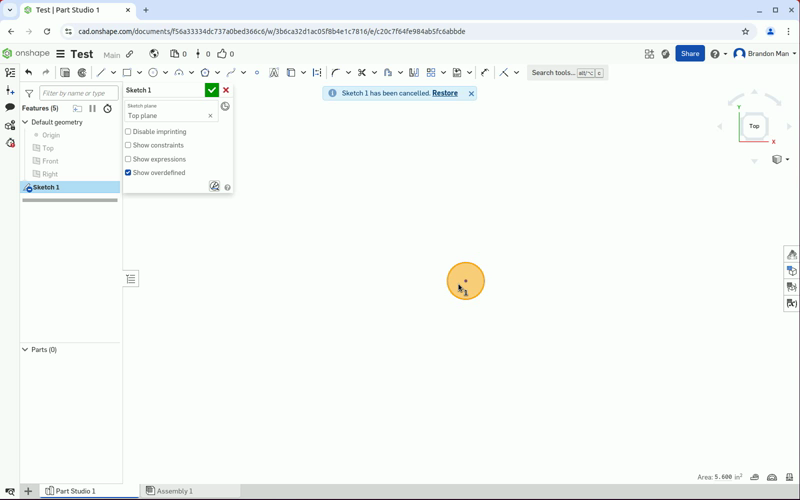
scroll(-6)
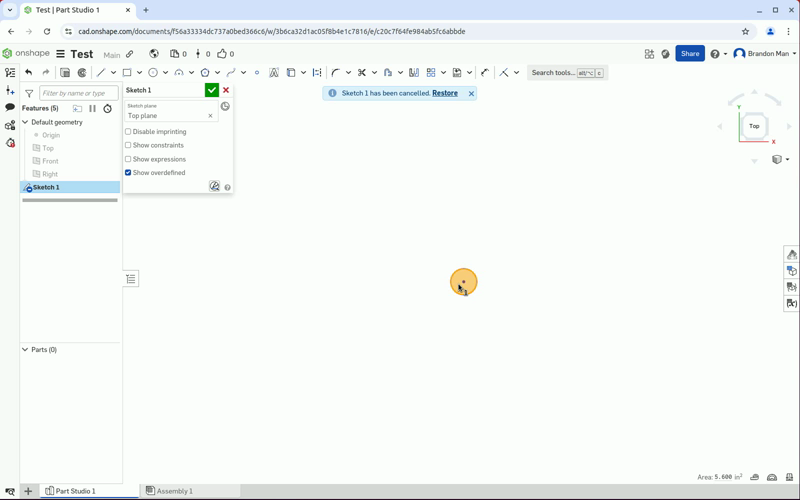
scroll(-6)
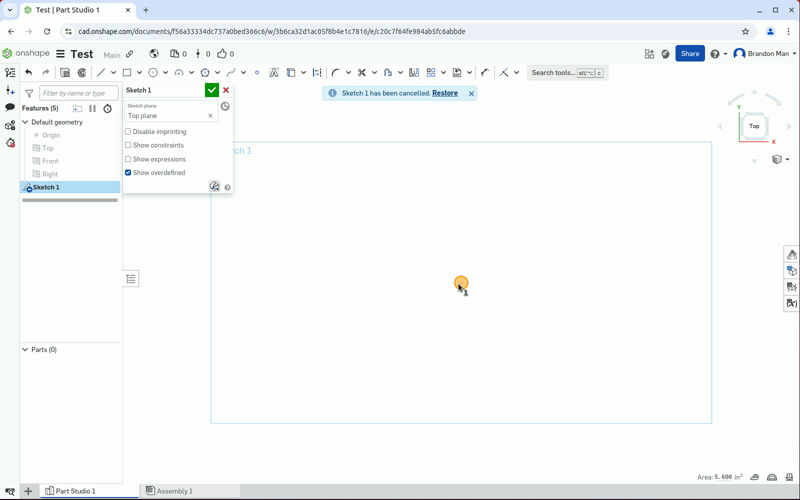
mouse_move(73, 352)
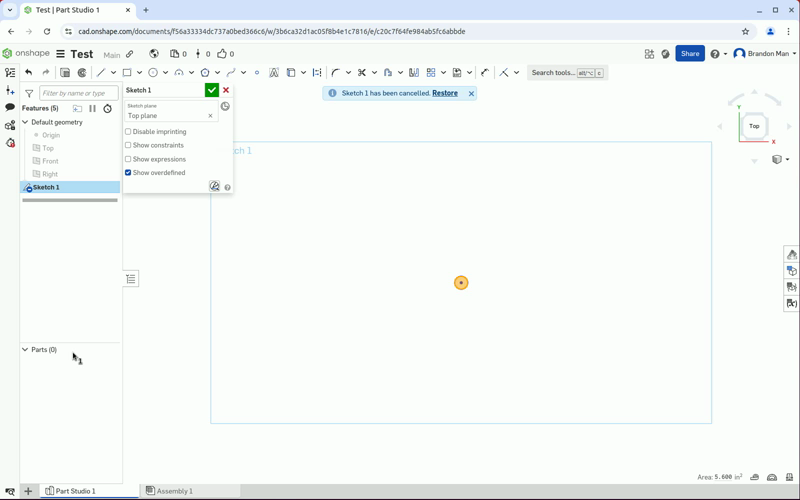
key(shift+y)
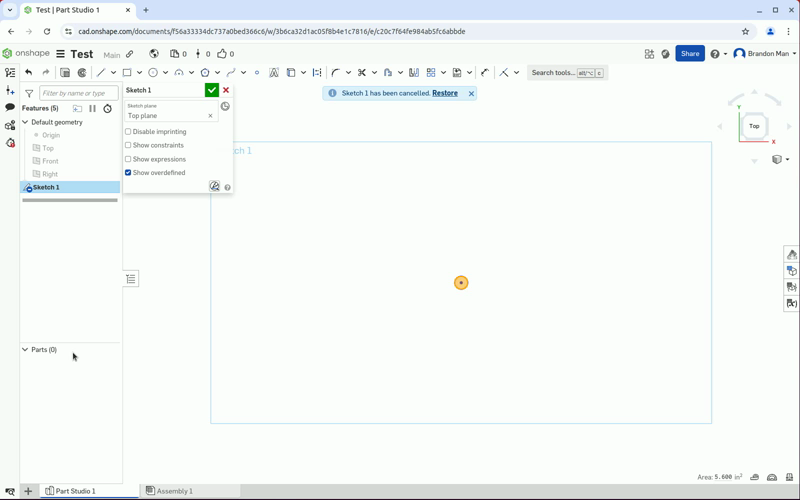
key(shift+e)
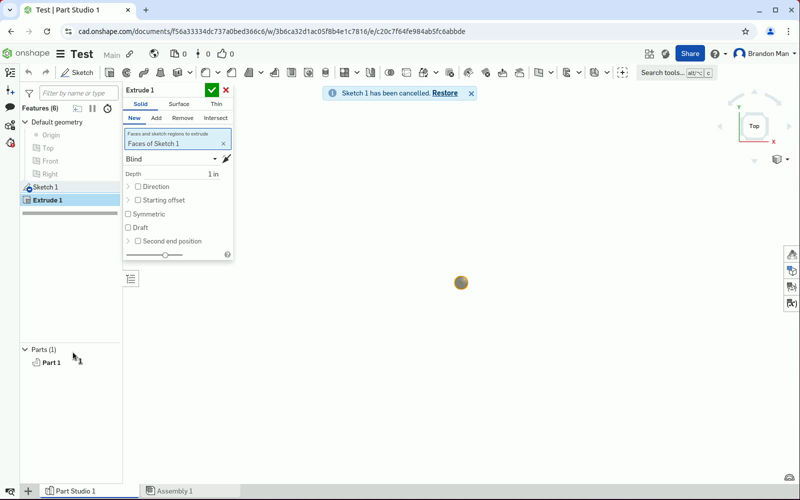
mouse_move(143, 106)
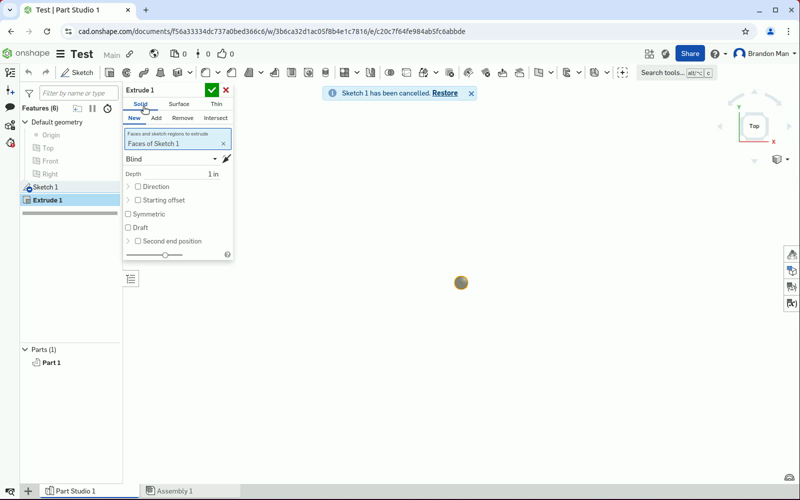
click(143, 106)
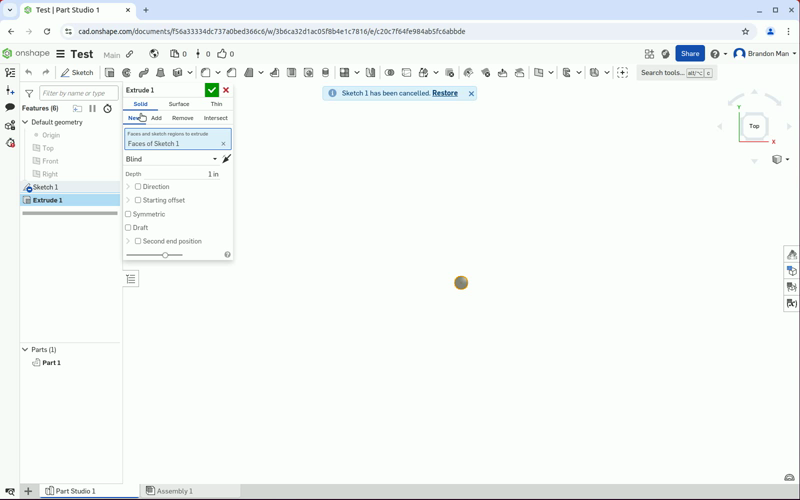
mouse_move(137, 120)
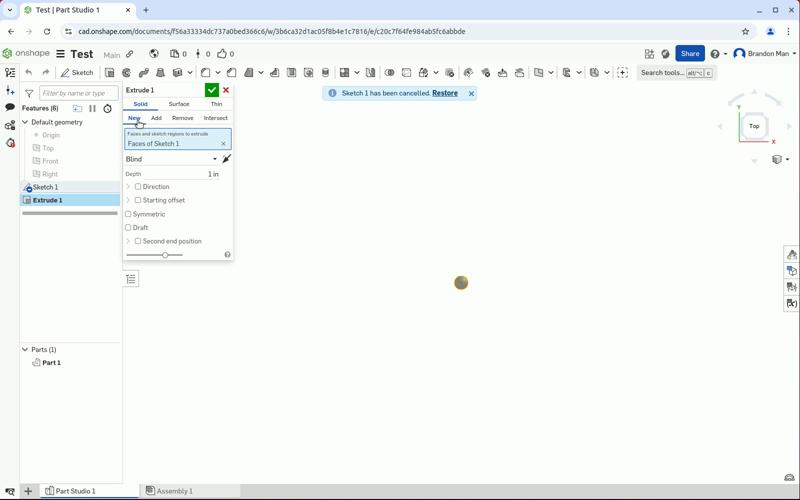
click(137, 120)
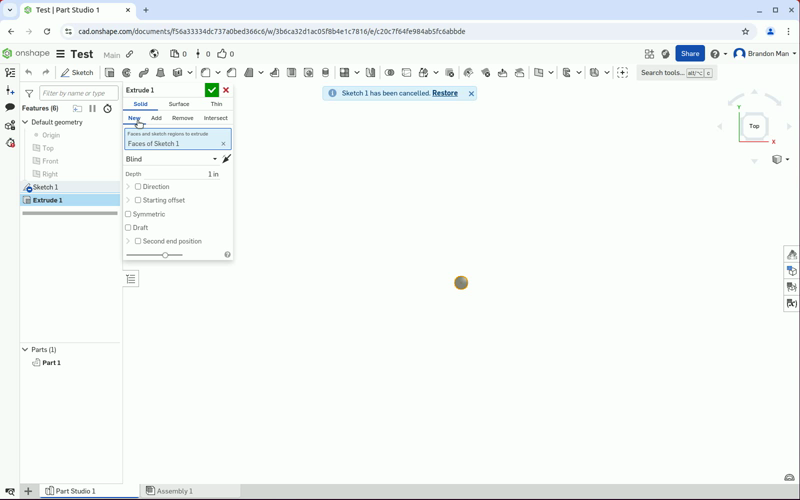
key(tab, 4)
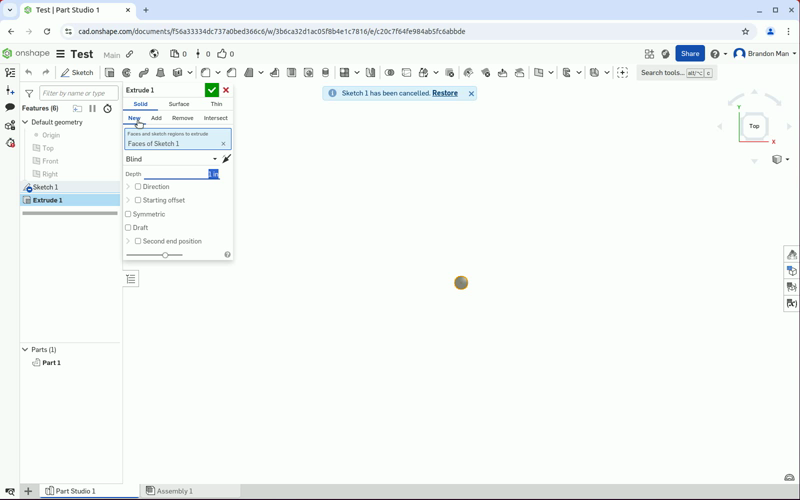
text(23.108)
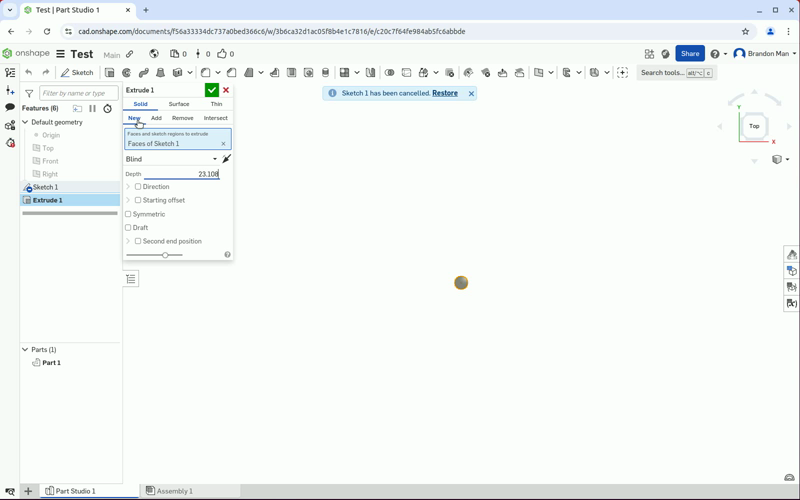
key(enter)
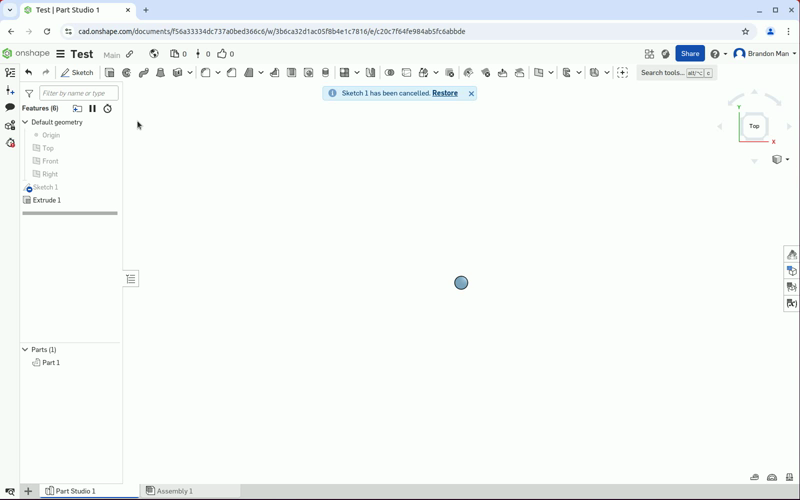
key(shift+h)
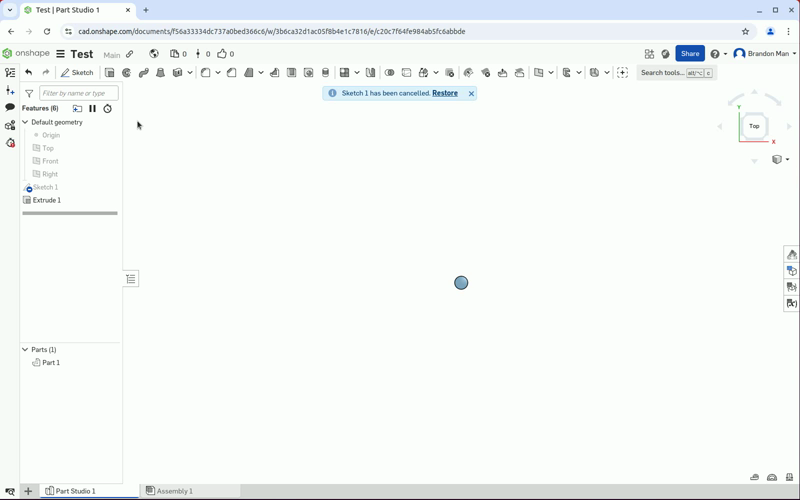
key(shift+h)
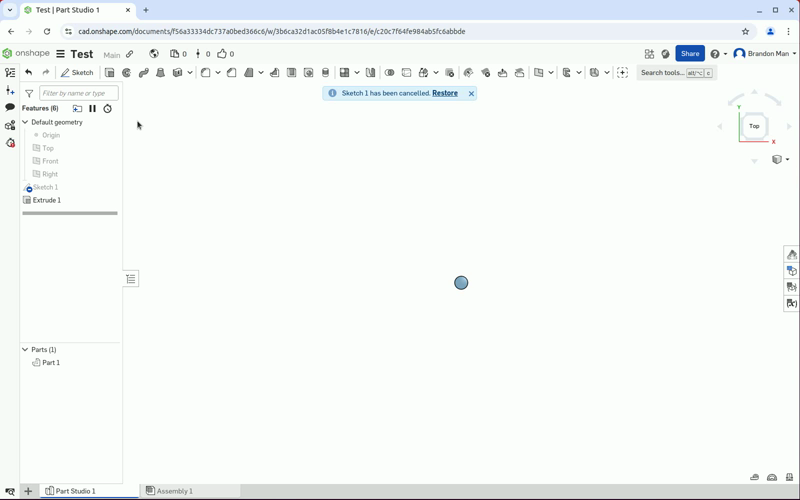
mouse_move(73, 189)
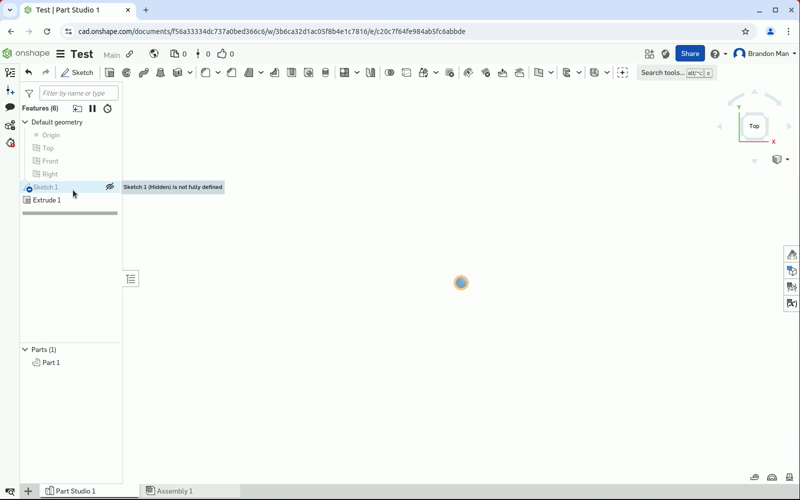
click(73, 189)
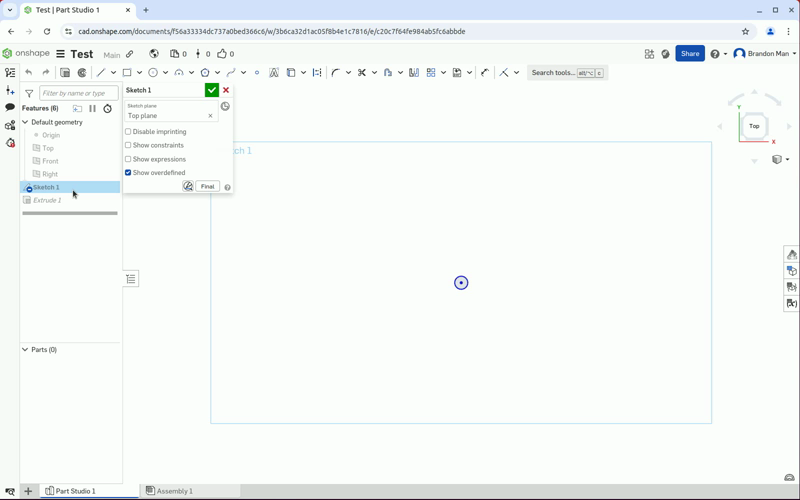
mouse_move(229, 92)
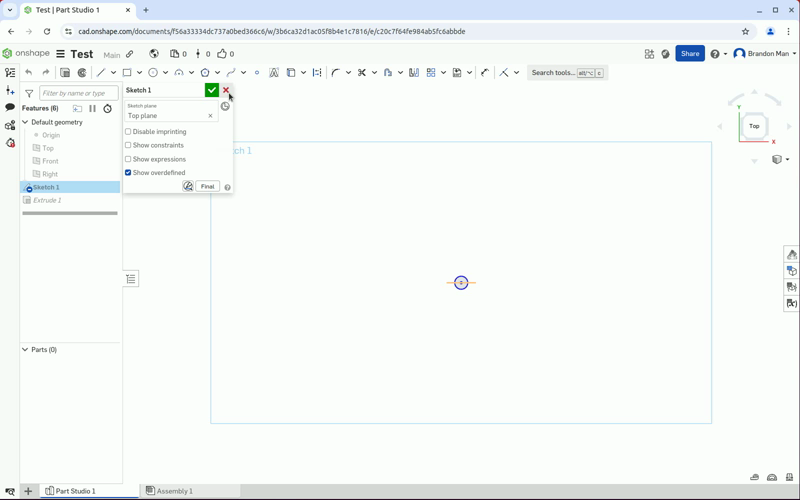
click(229, 92)
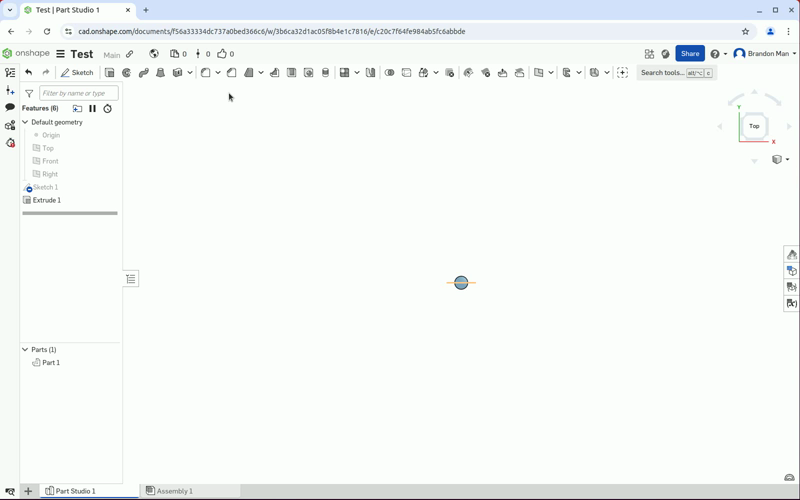
mouse_move(73, 352)
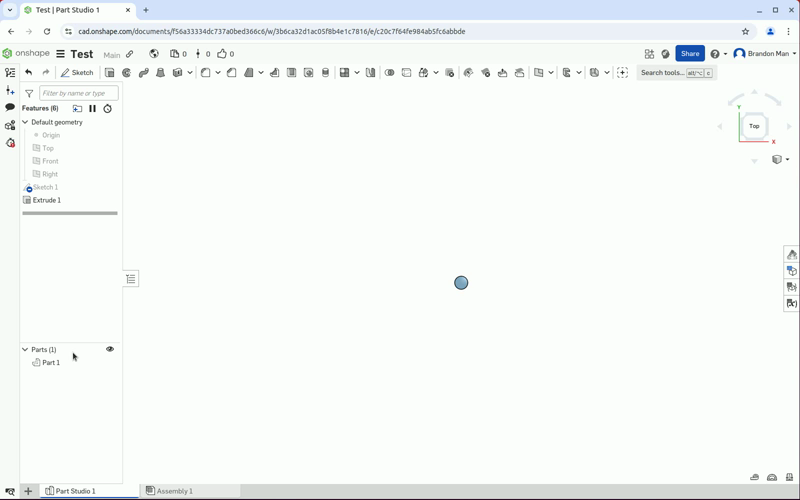
key(y)
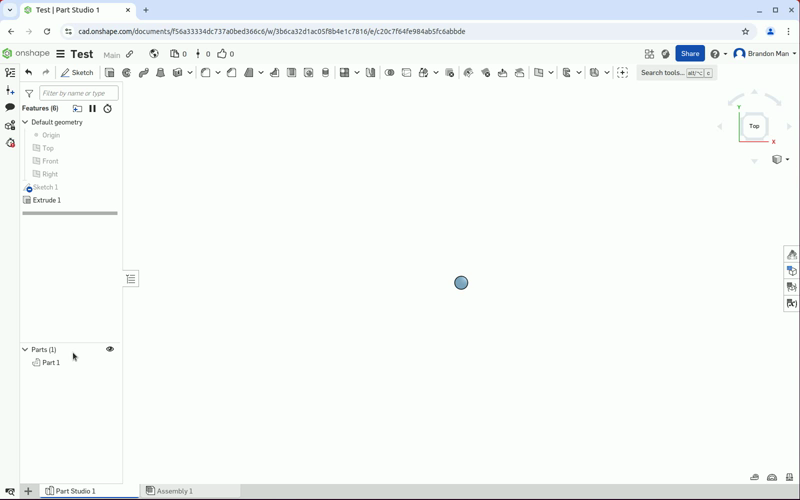
key(shift+p)
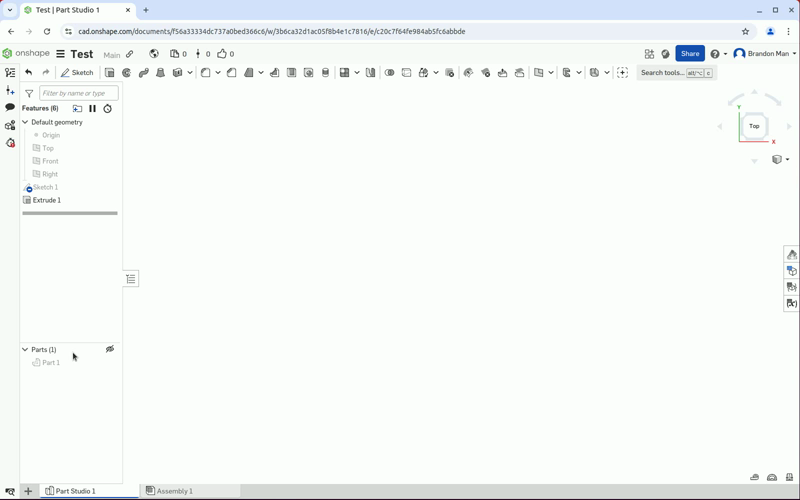
key(space)
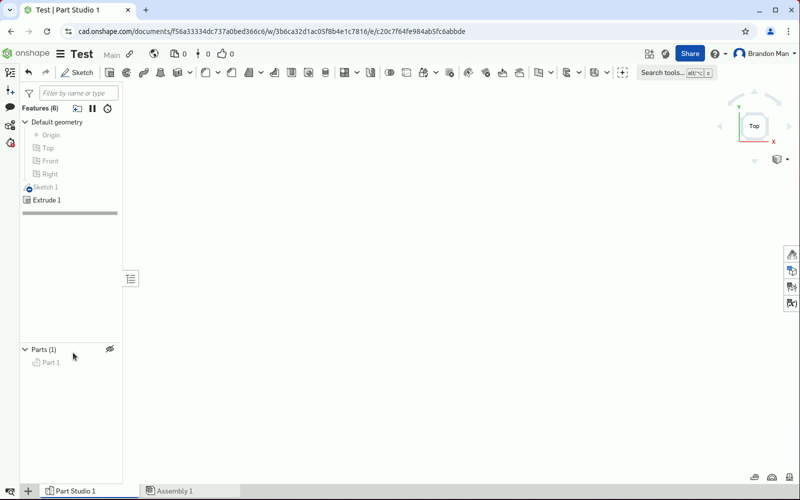
key_down(shift)
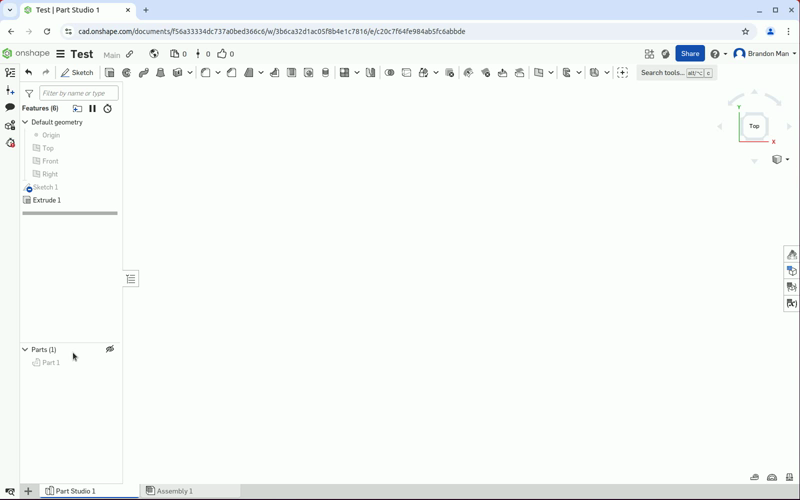
key(up)
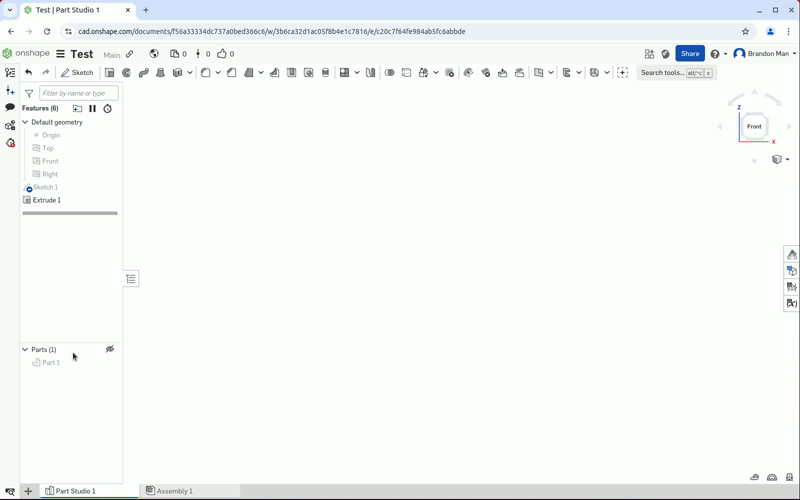
key_up(shift)
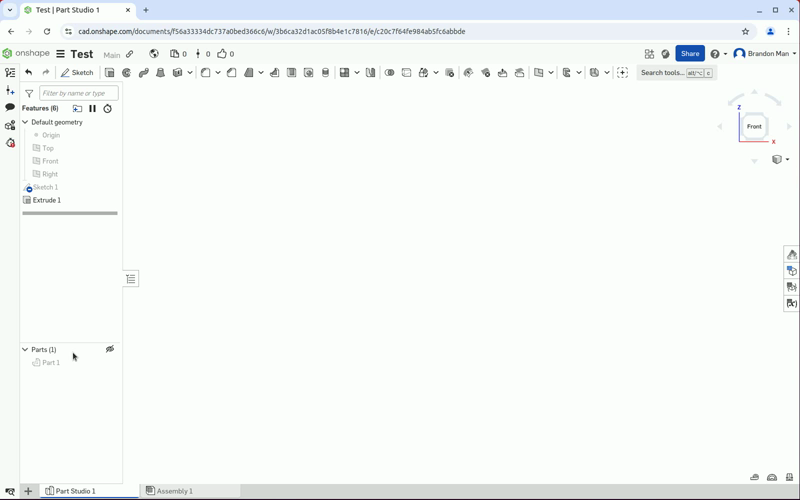
mouse_move(73, 352)
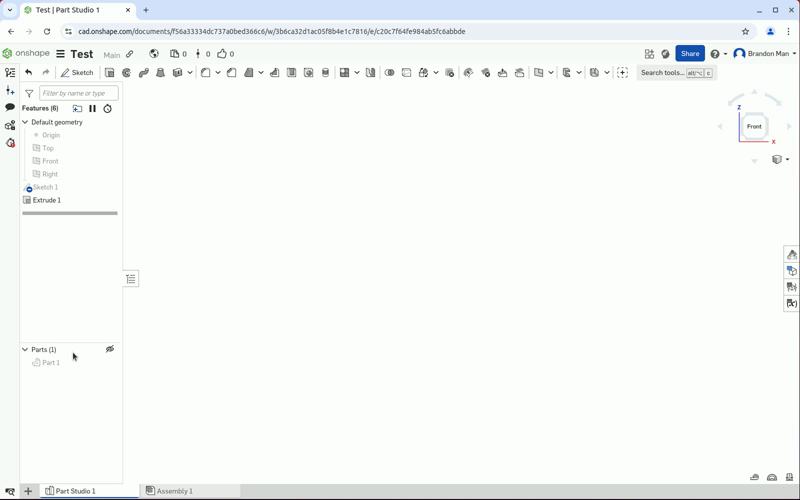
key(shift+y)
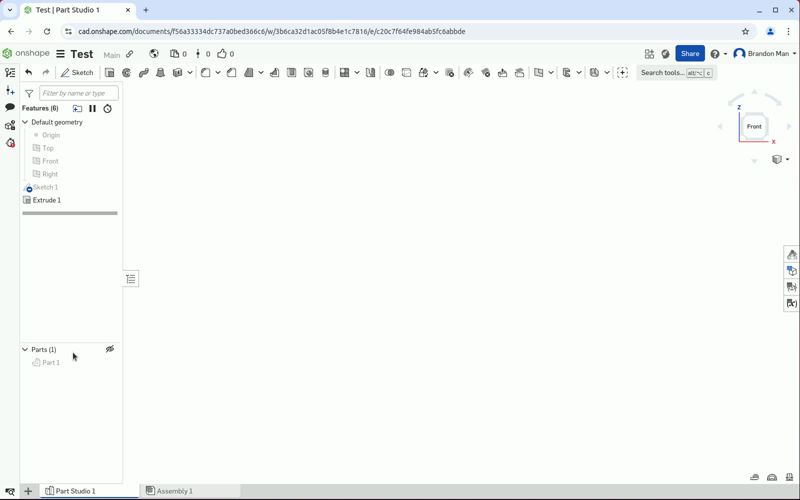
key(shift+s)
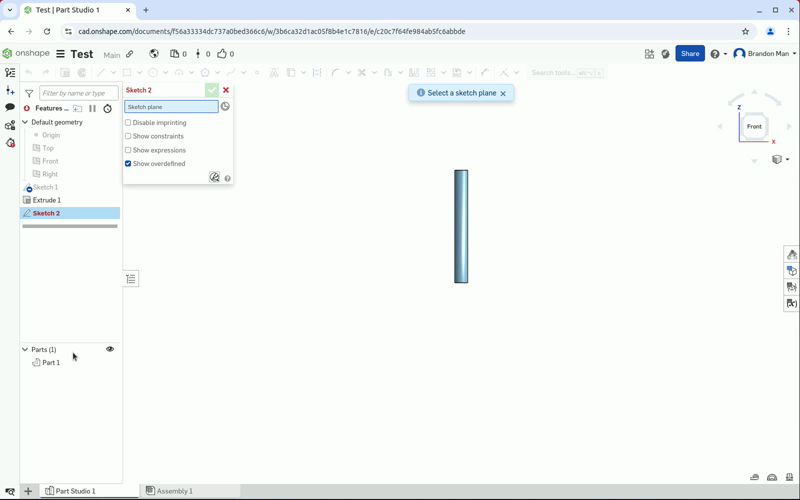
mouse_move(73, 163)
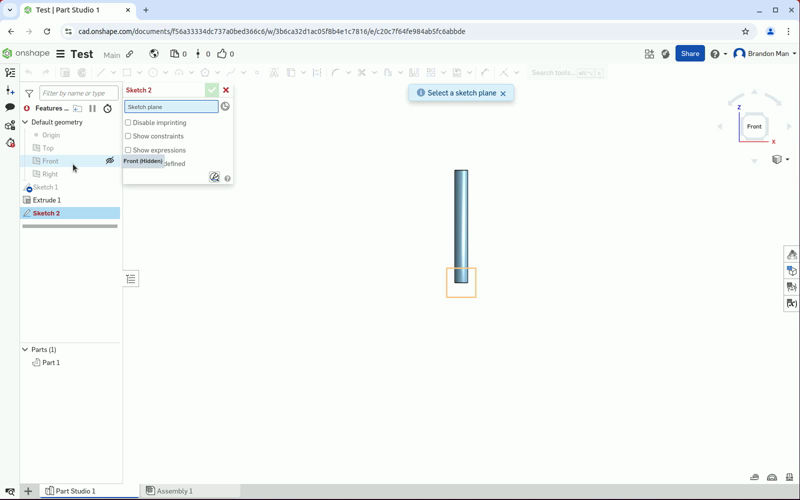
click(73, 163)
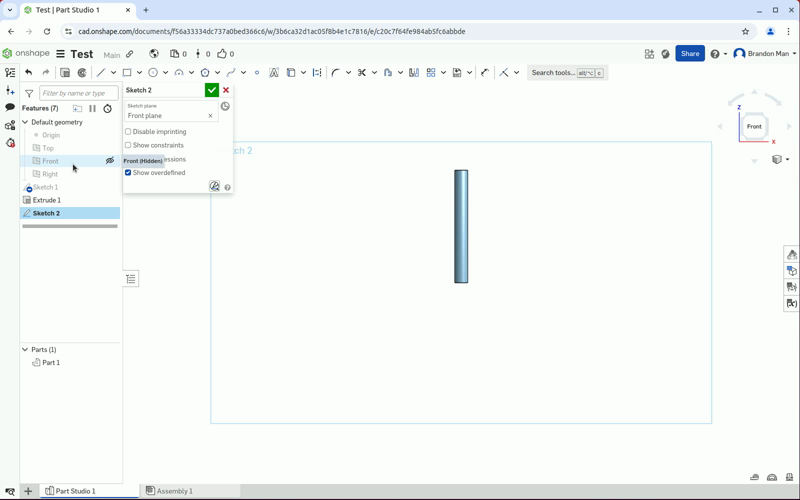
mouse_move(73, 352)
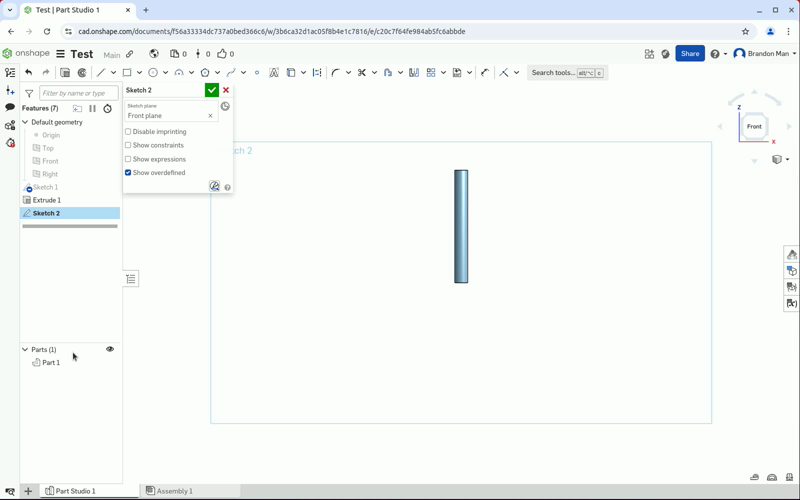
key(y)
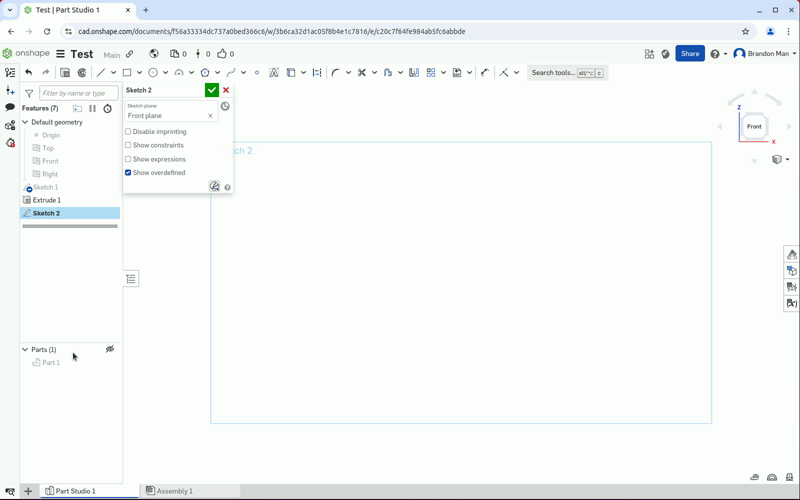
key(c)
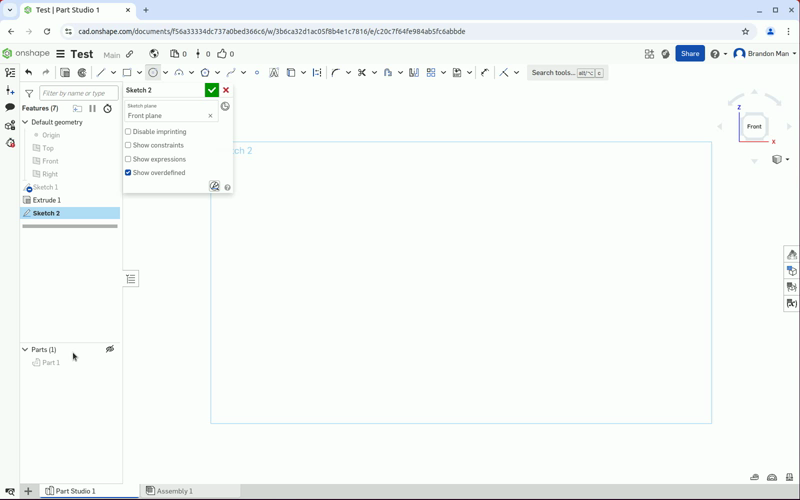
key_down(shift)
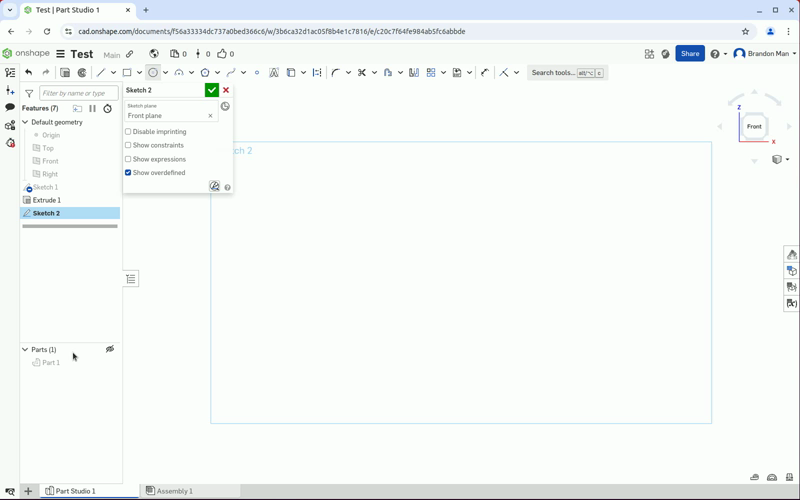
mouse_move(461, 276)
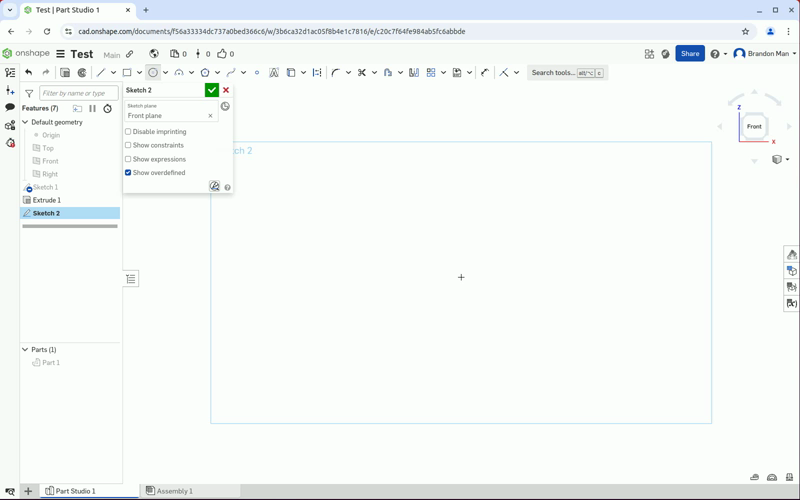
click(461, 276)
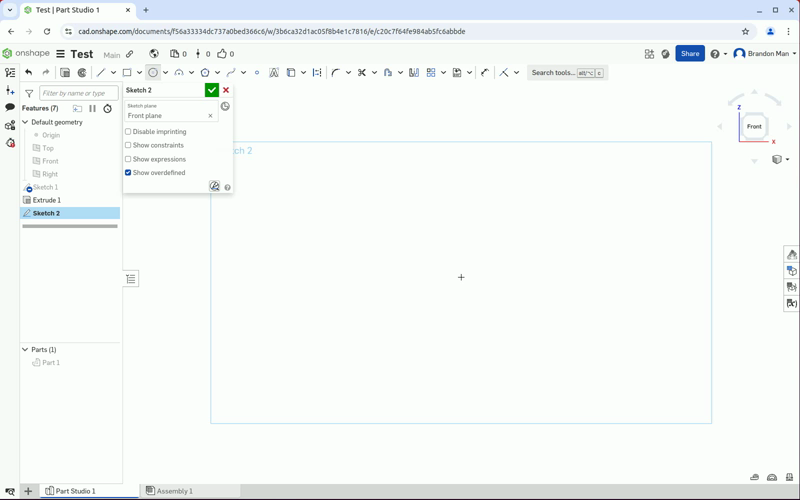
key_up(shift)
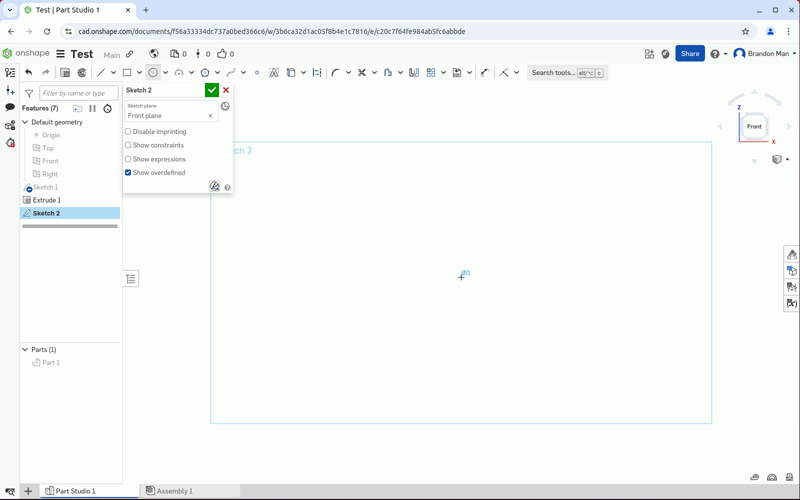
mouse_move(463, 276)
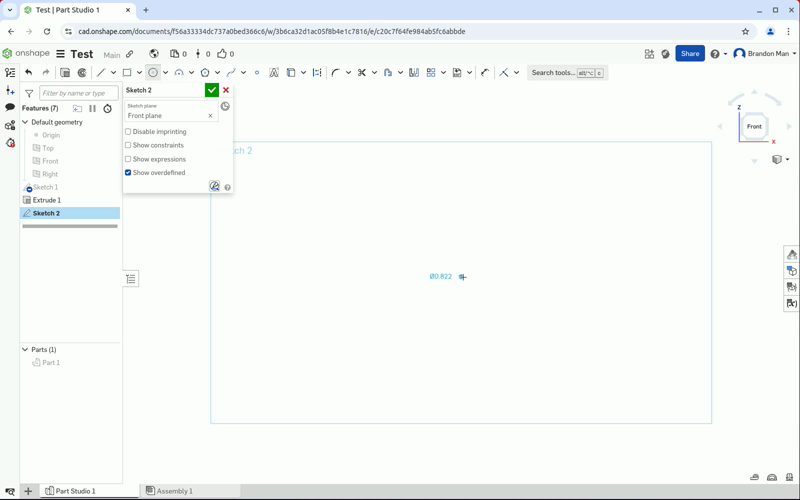
scroll(6)
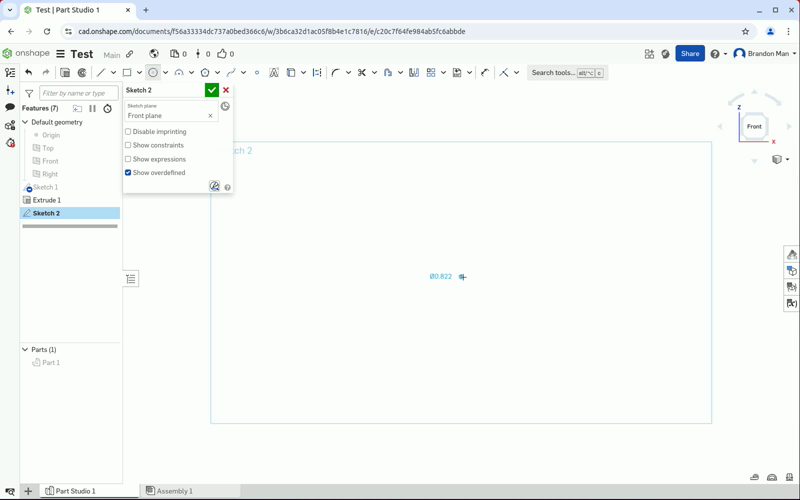
scroll(6)
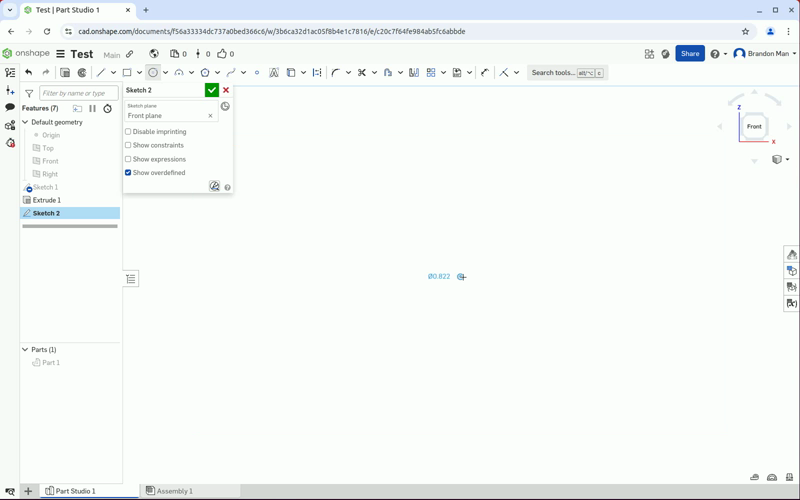
scroll(6)
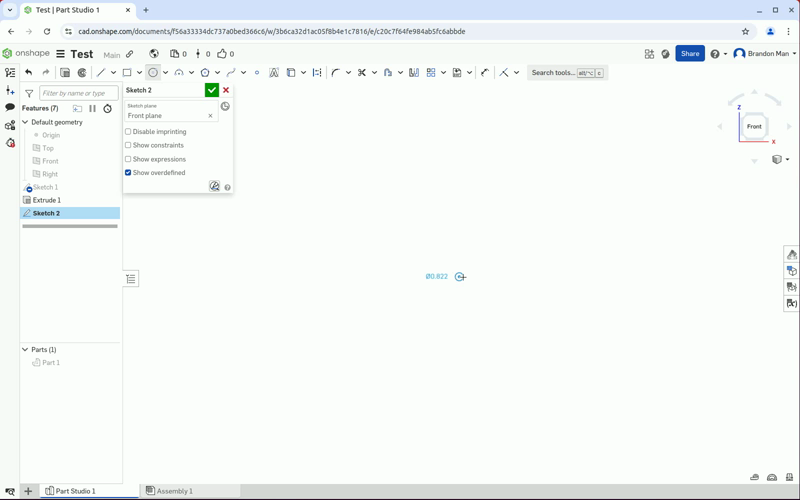
scroll(6)
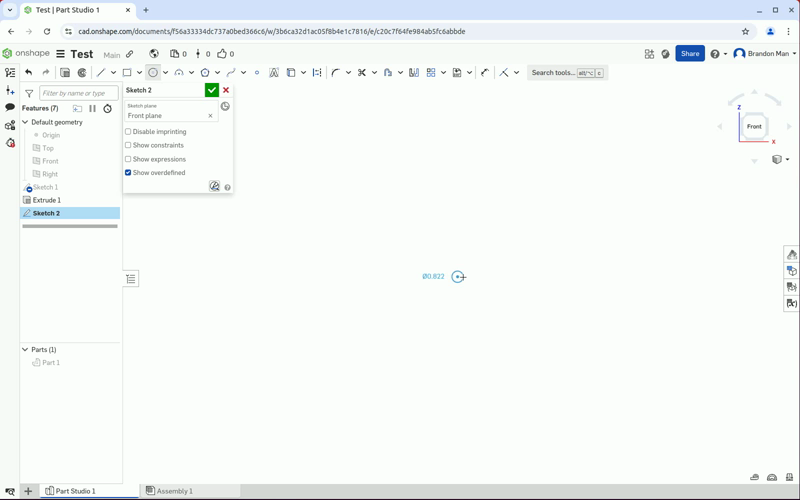
scroll(6)
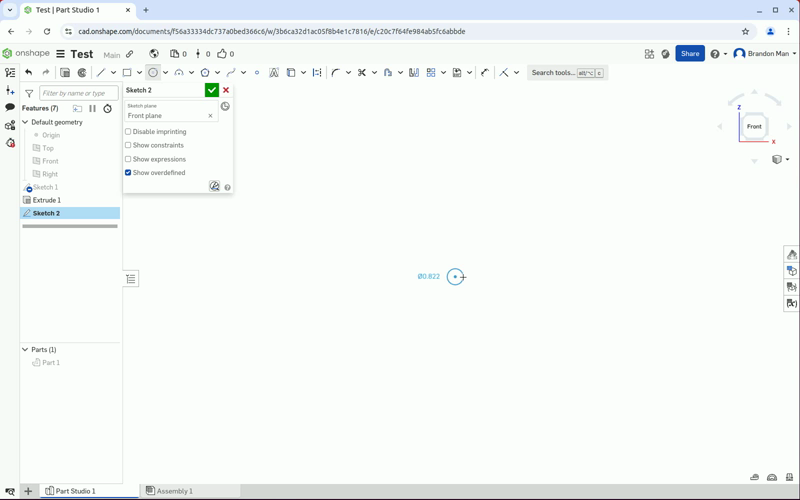
scroll(6)
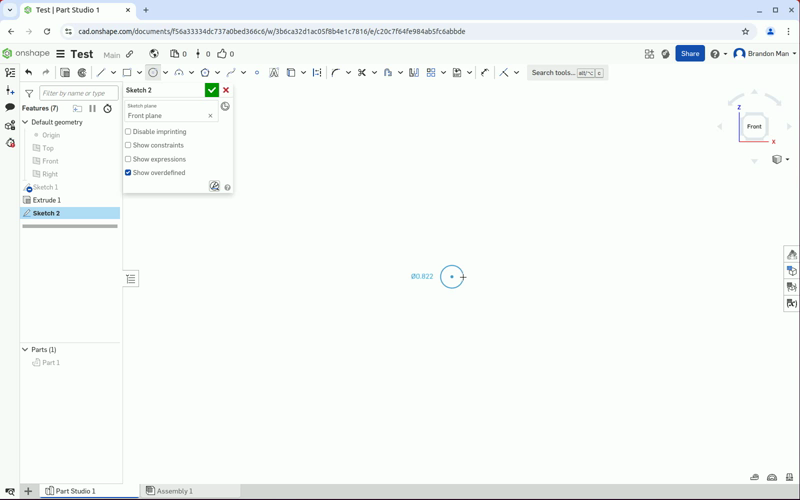
scroll(6)
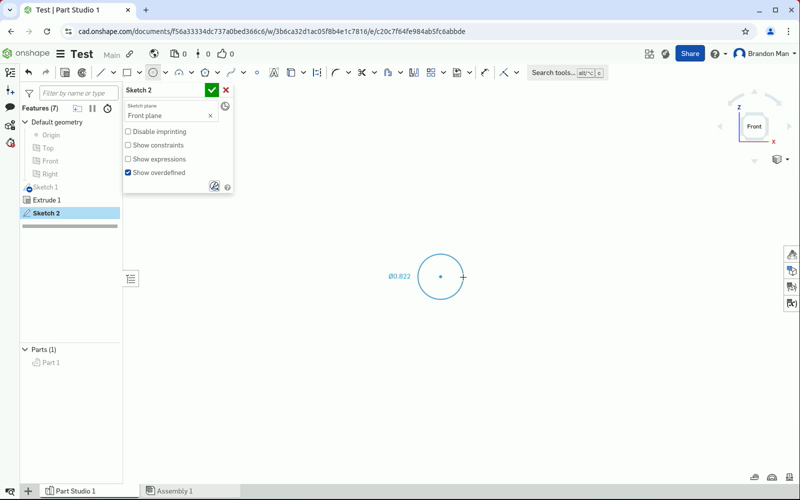
click(463, 276)
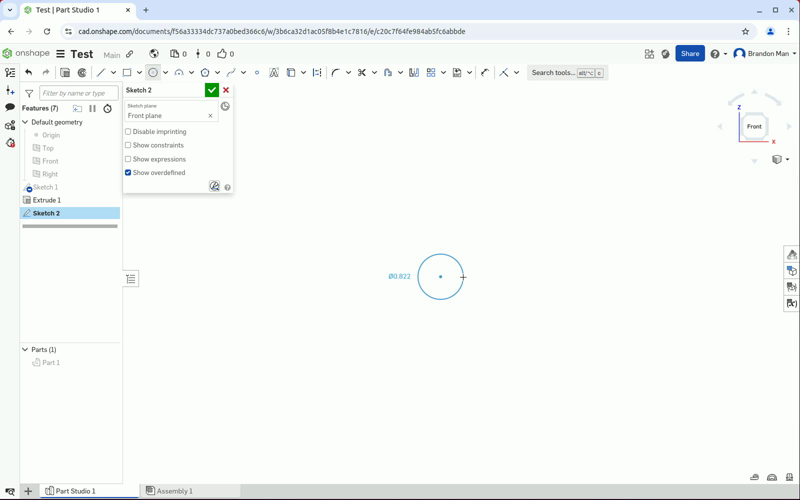
scroll(-6)
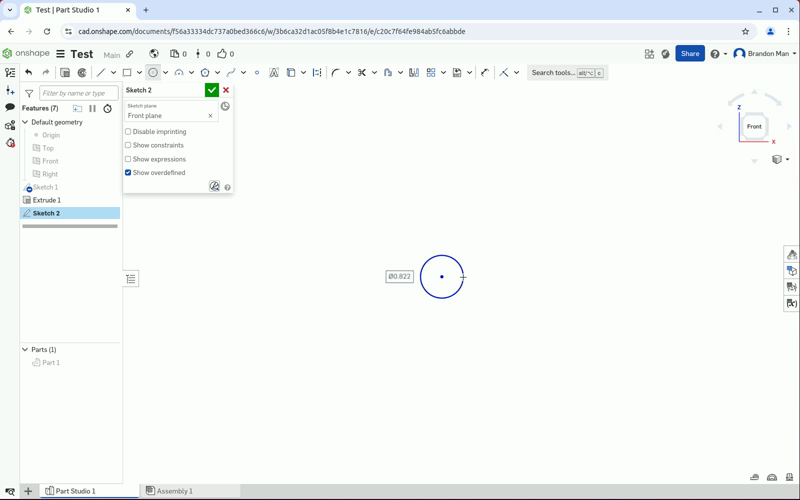
scroll(-6)
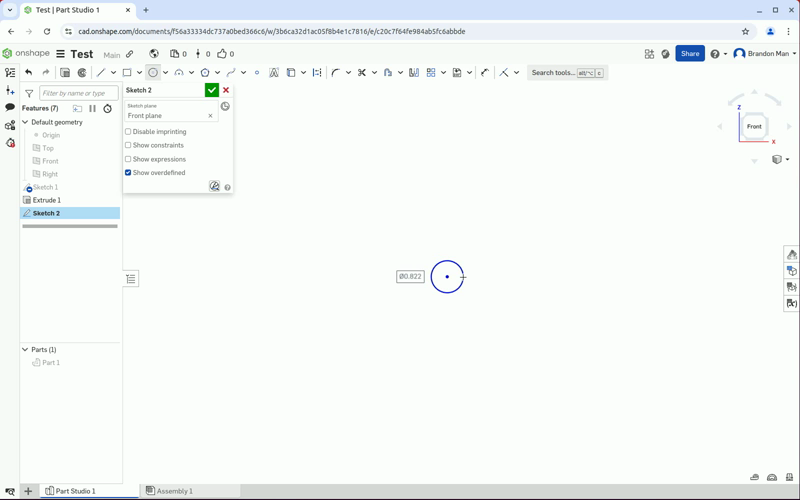
scroll(-6)
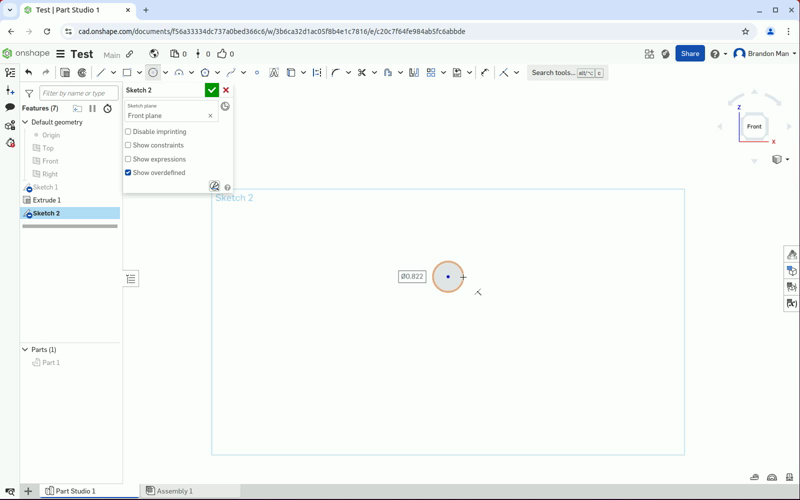
scroll(-6)
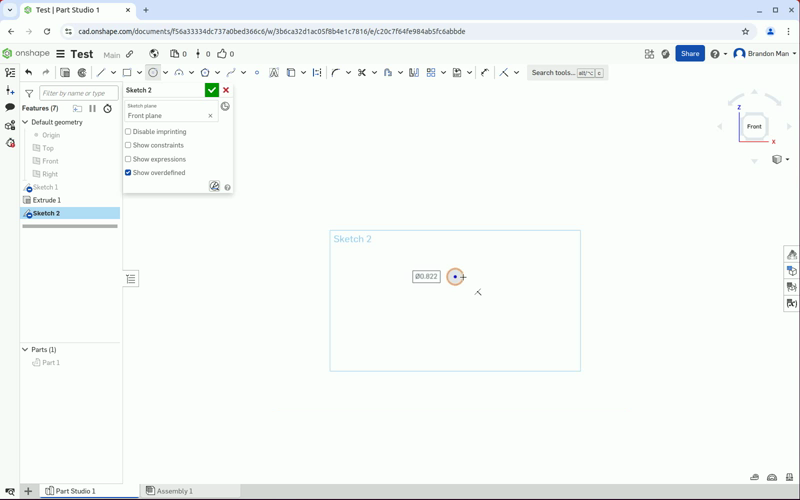
scroll(-6)
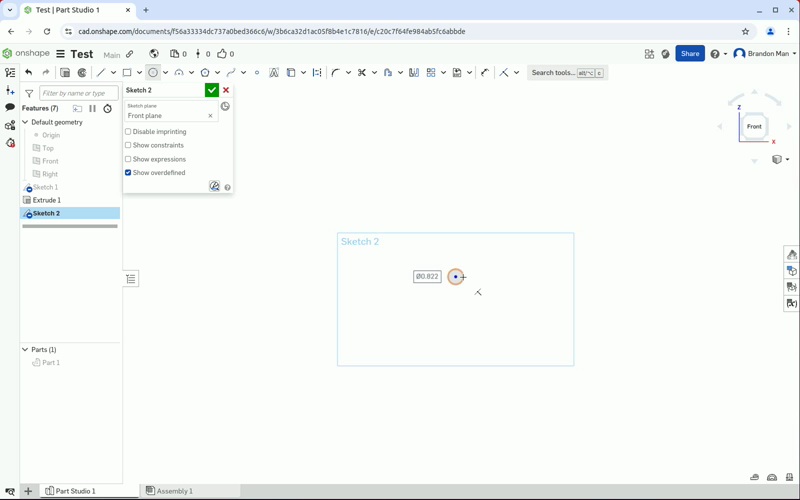
scroll(-6)
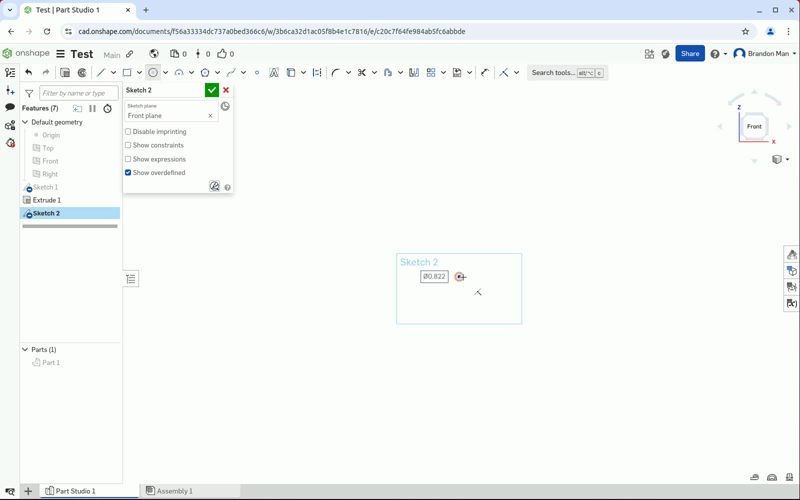
scroll(-6)
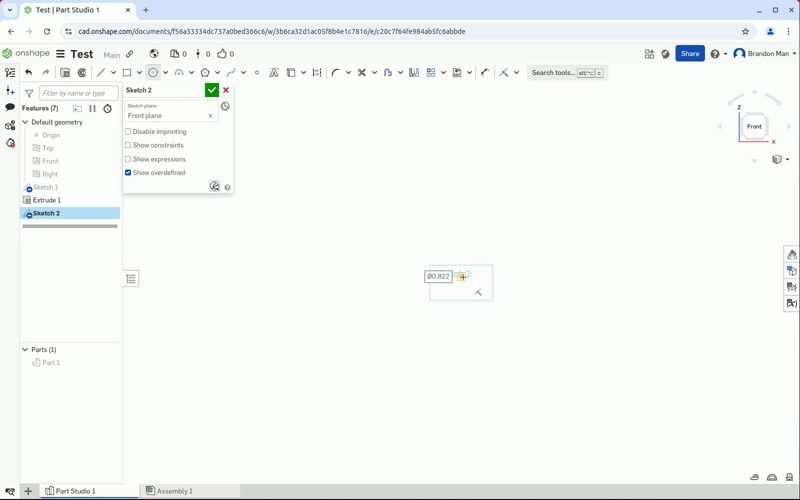
key(esc)
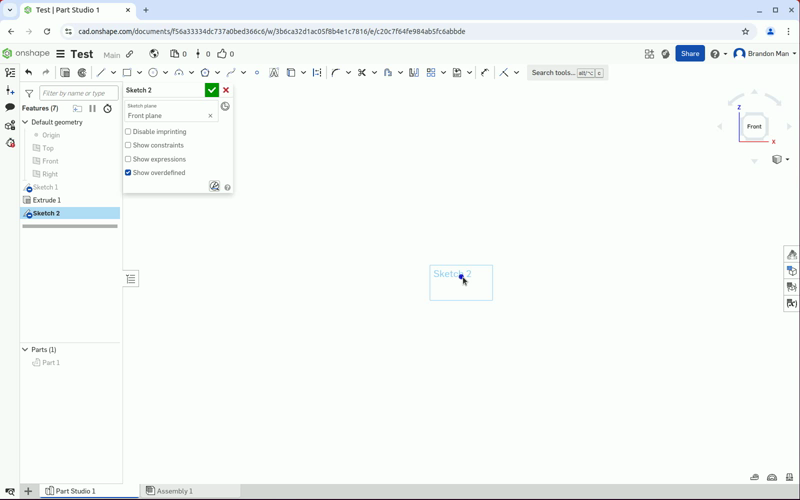
mouse_move(462, 278)
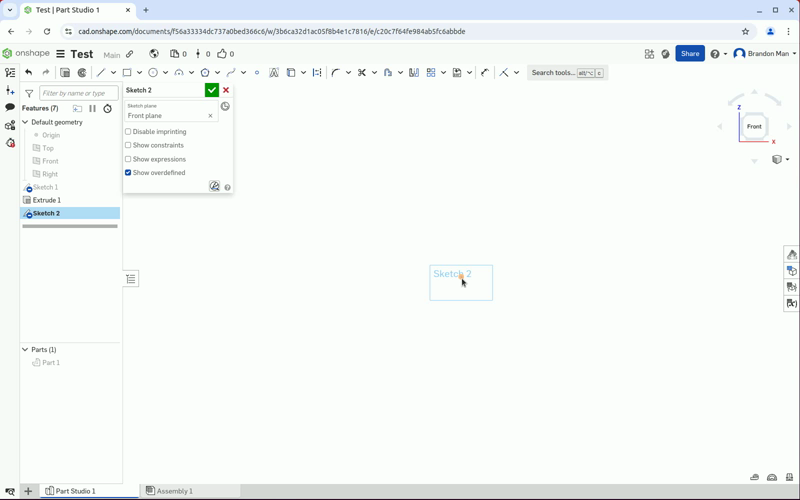
scroll(6)
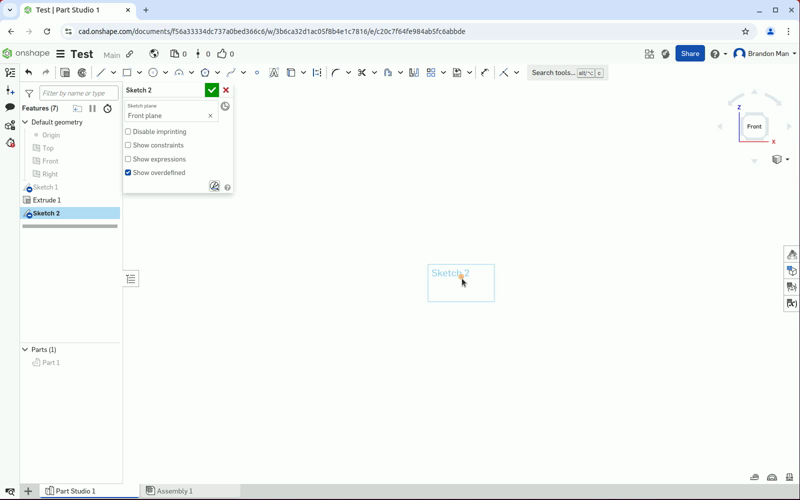
scroll(6)
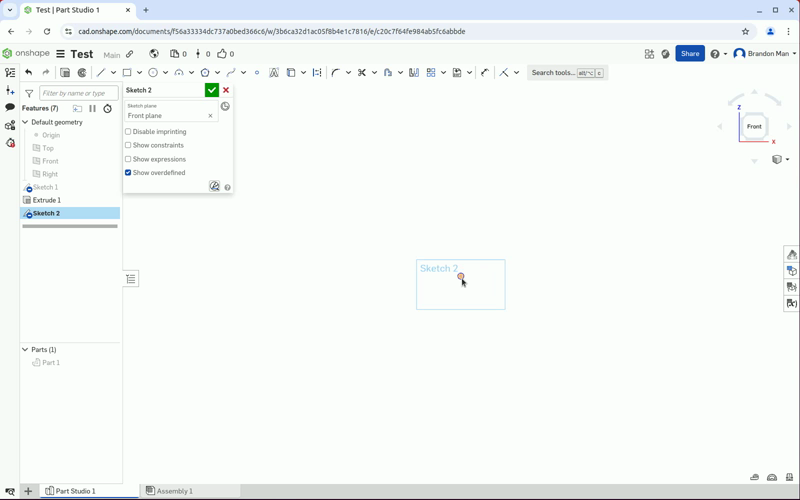
scroll(6)
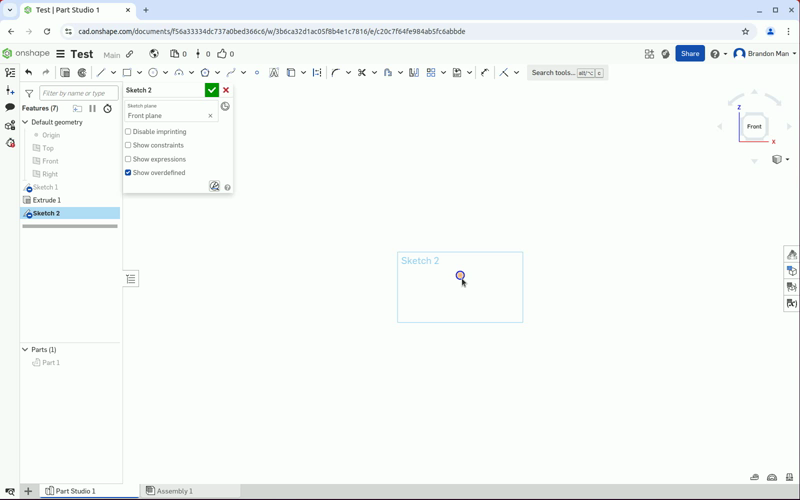
scroll(6)
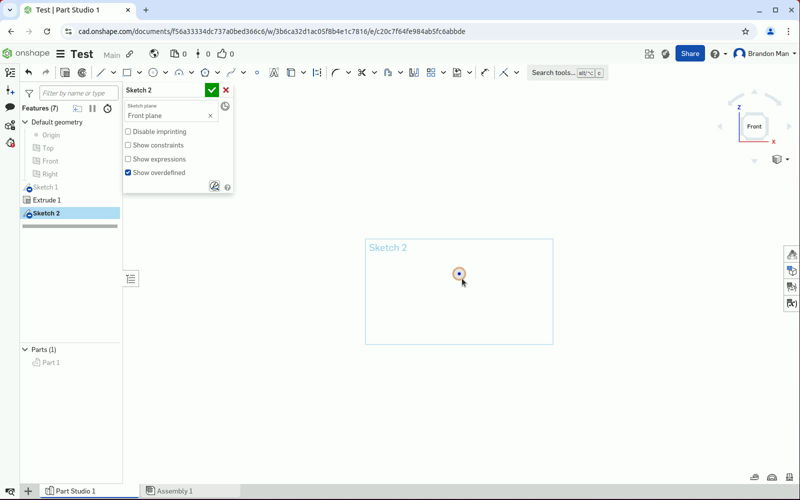
scroll(6)
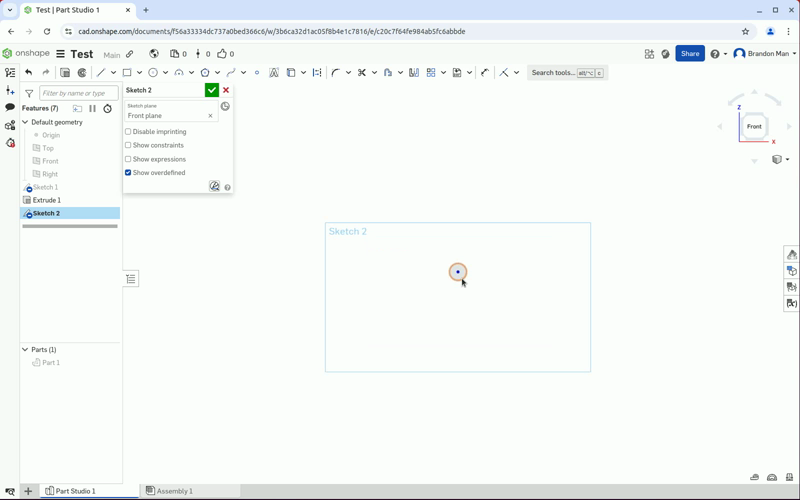
scroll(6)
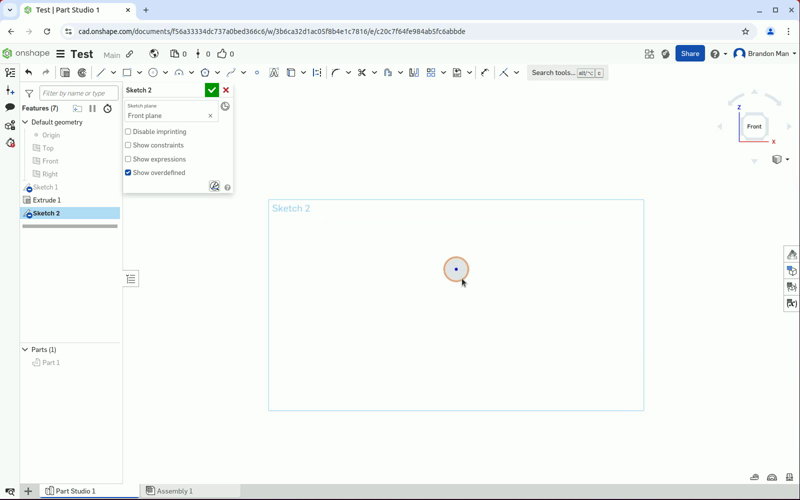
scroll(6)
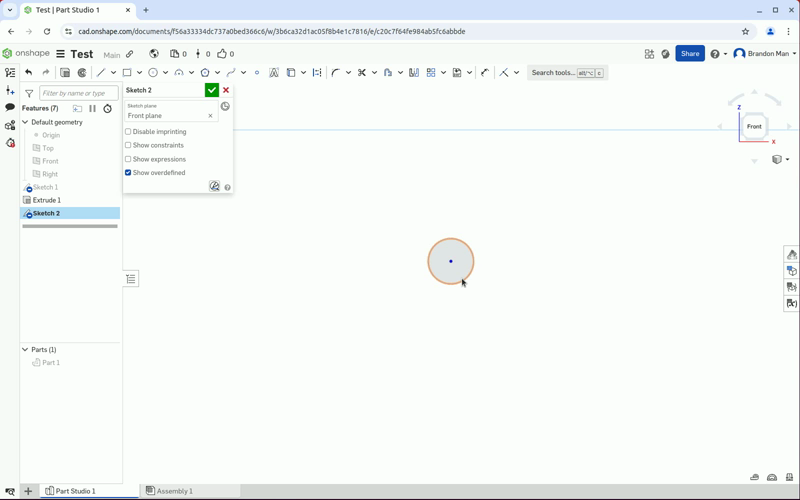
click(462, 278)
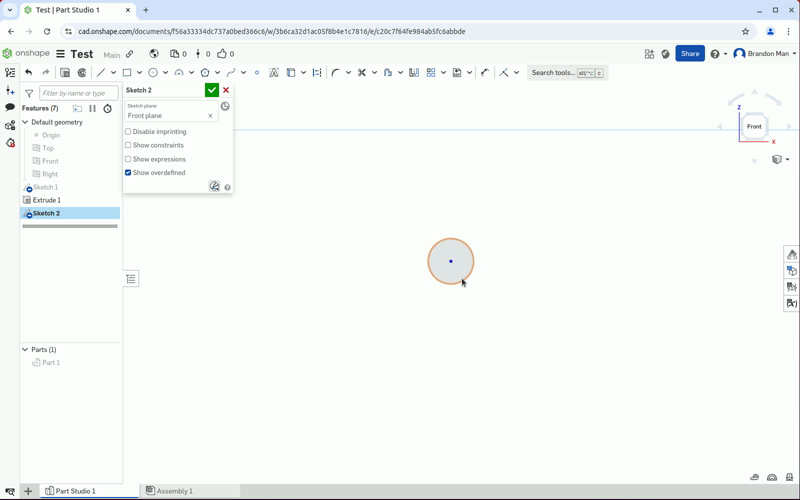
scroll(-6)
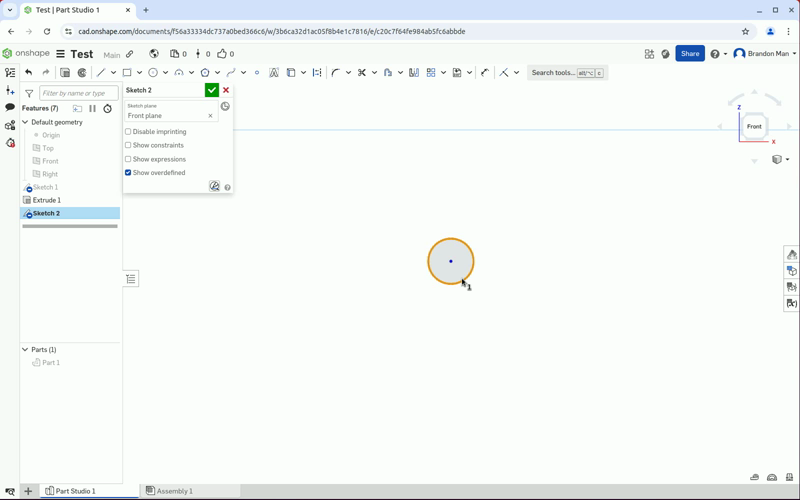
scroll(-6)
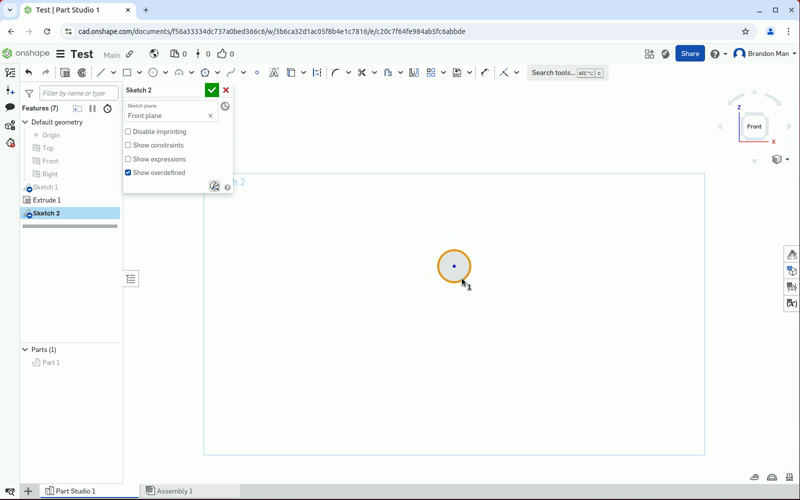
scroll(-6)
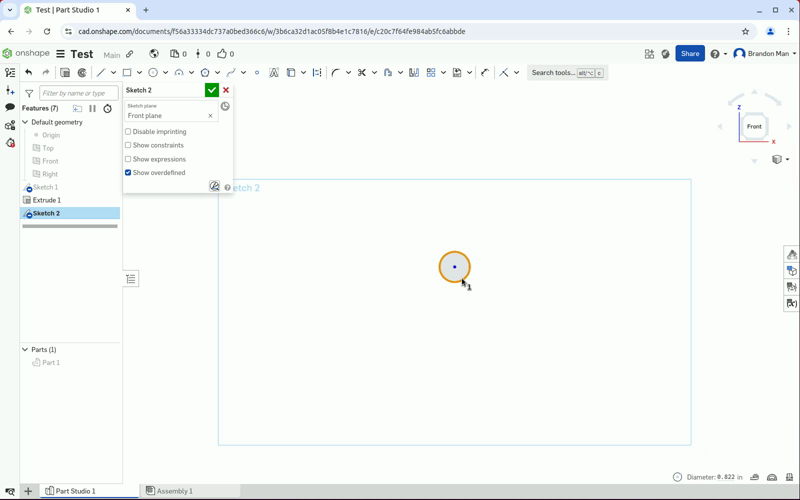
scroll(-6)
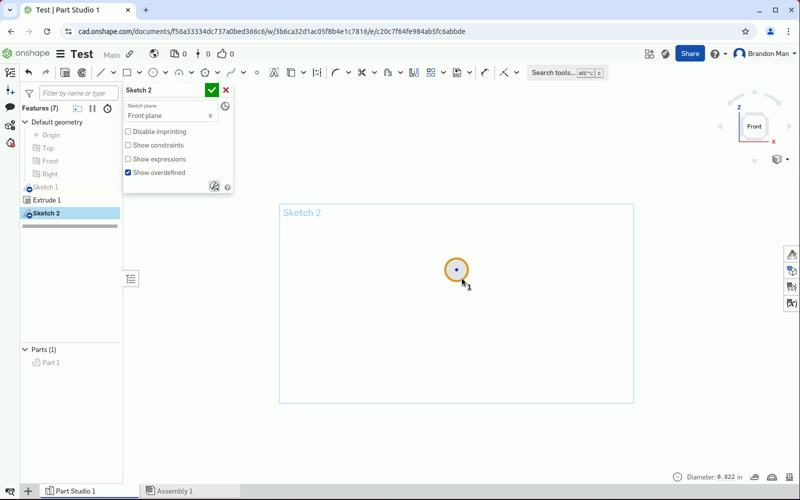
scroll(-6)
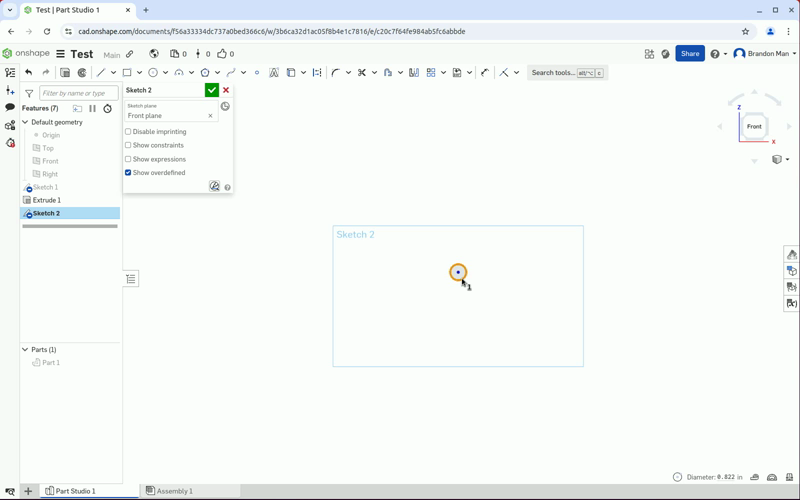
scroll(-6)
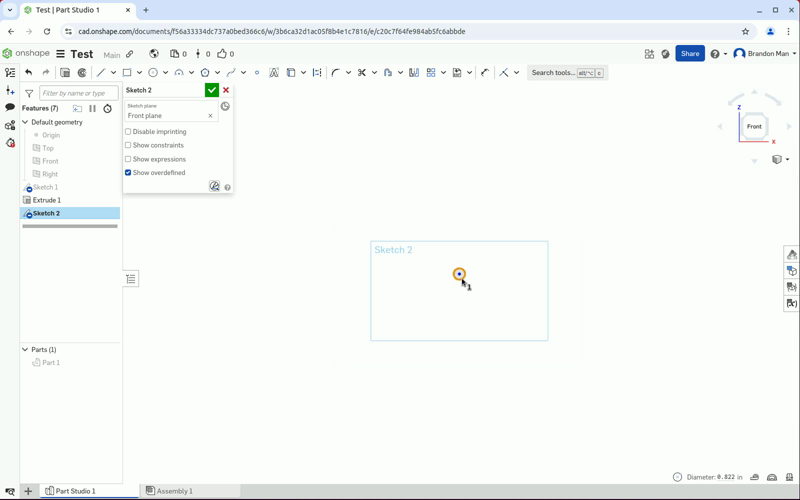
scroll(-6)
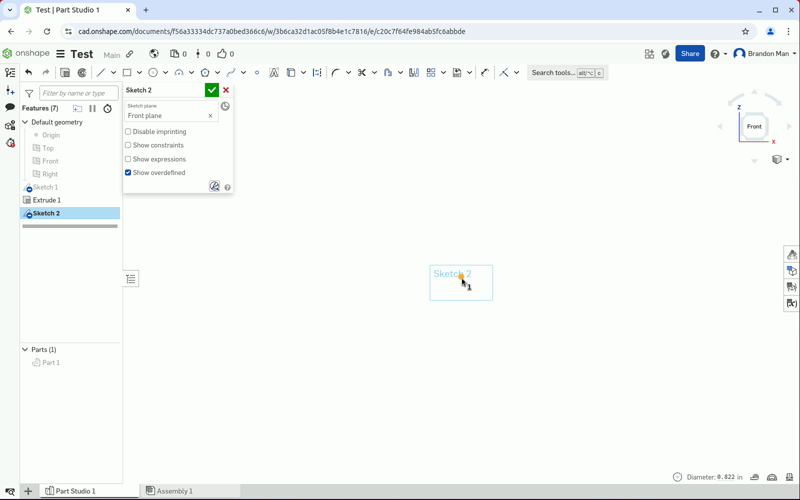
mouse_move(73, 352)
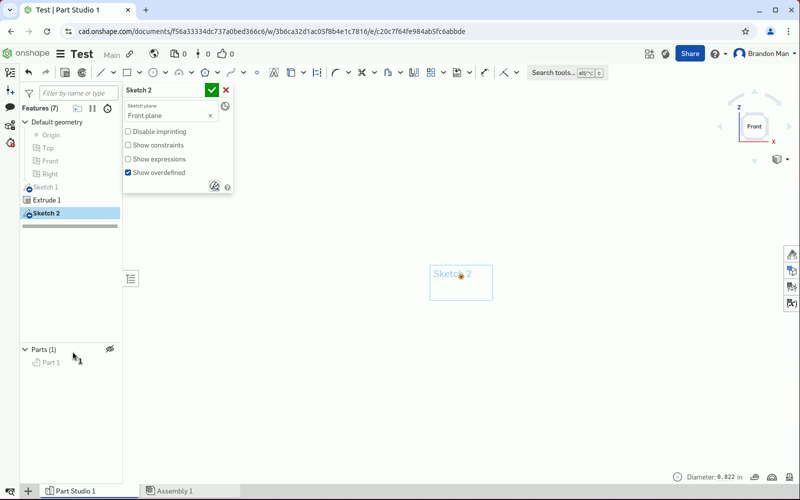
key(shift+y)
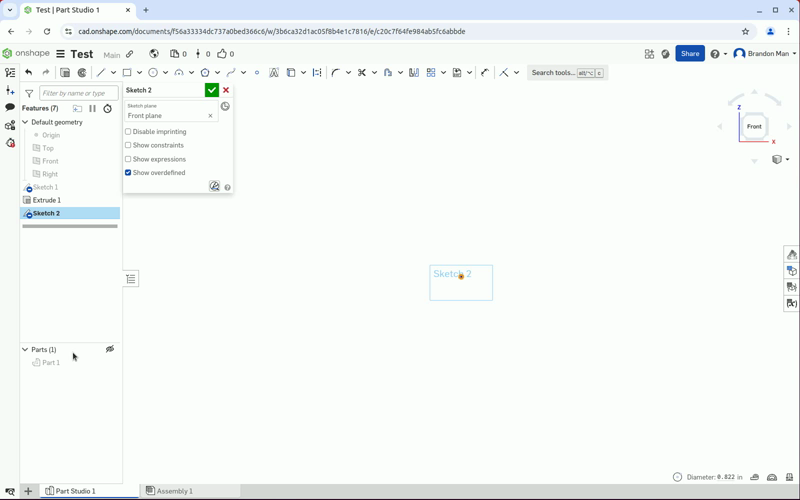
key(shift+e)
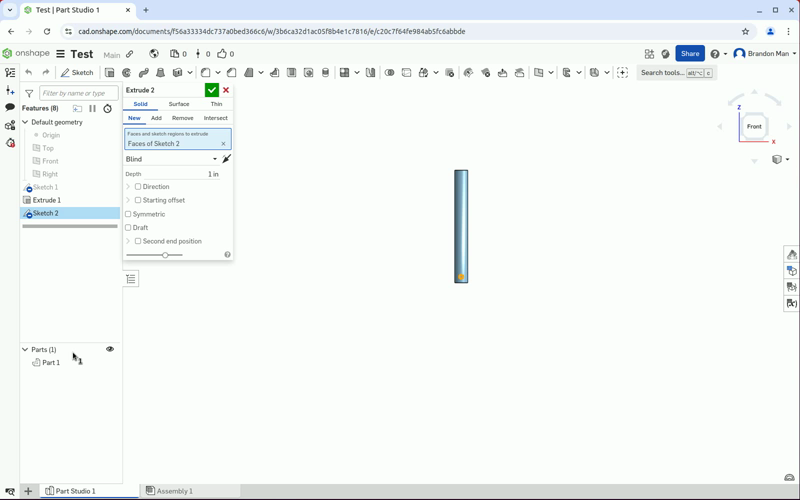
mouse_move(143, 106)
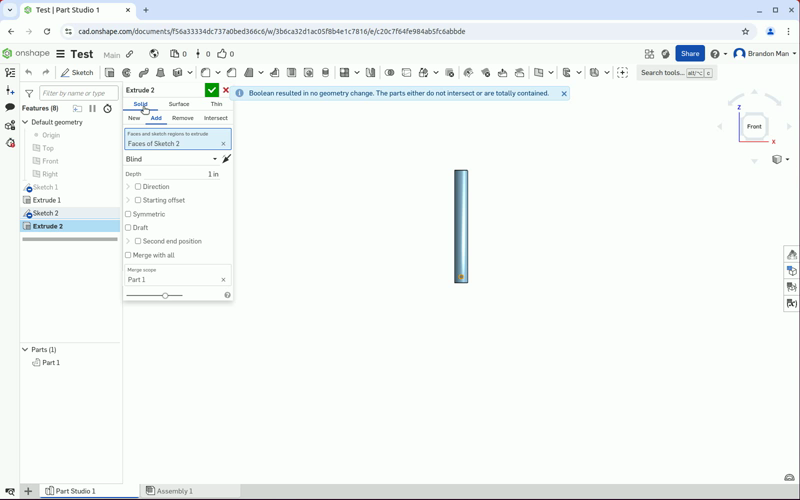
click(143, 106)
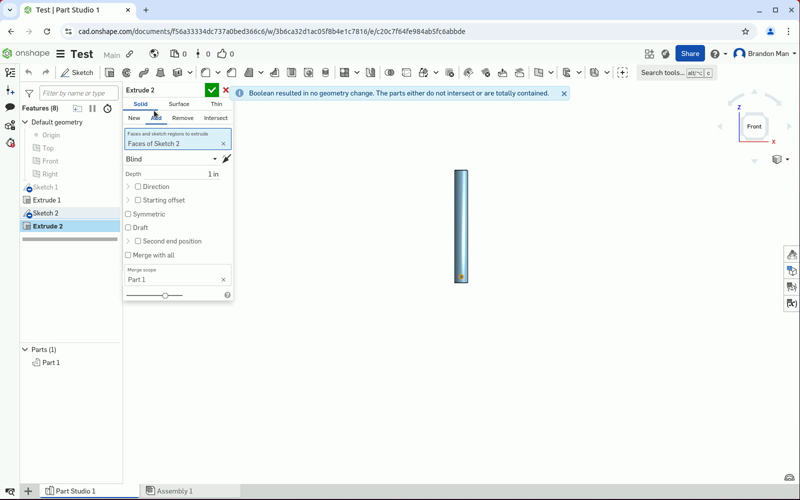
mouse_move(186, 120)
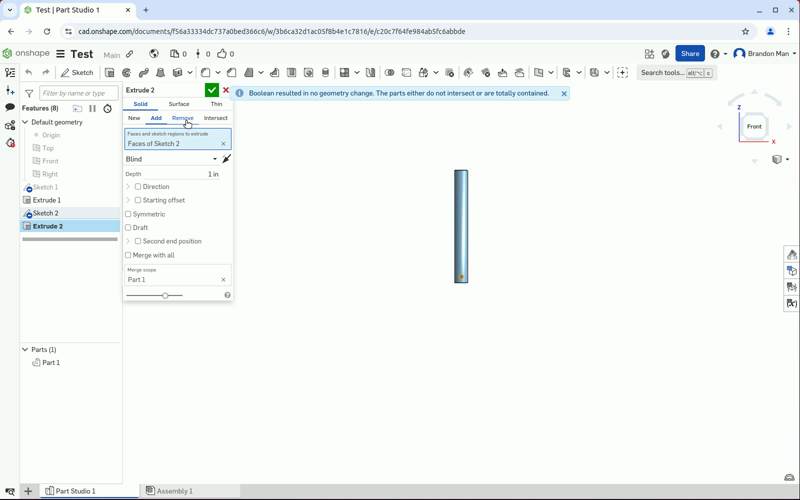
click(186, 120)
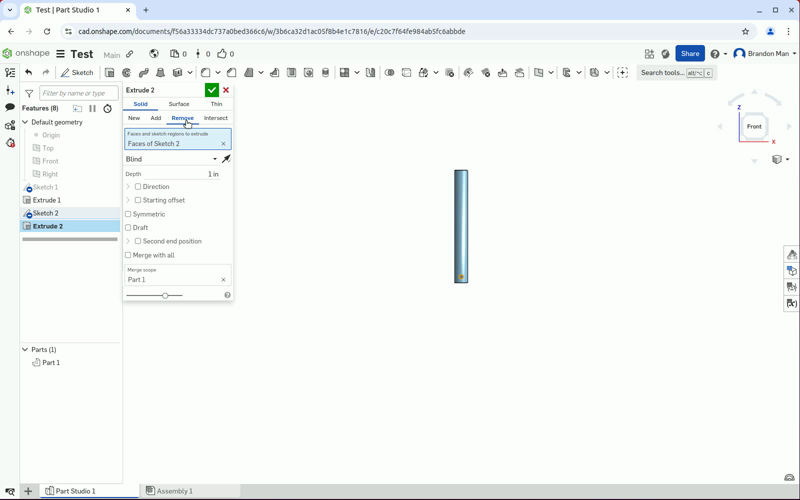
key(tab, 4)
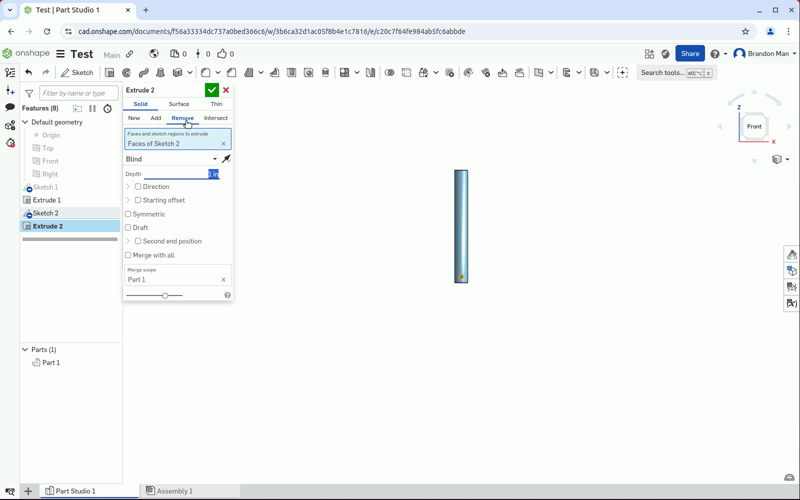
text(2.407)
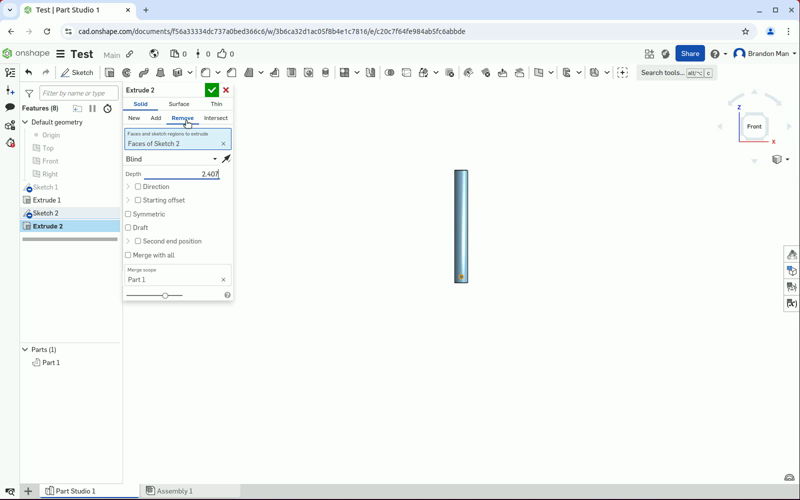
key(tab, 3)
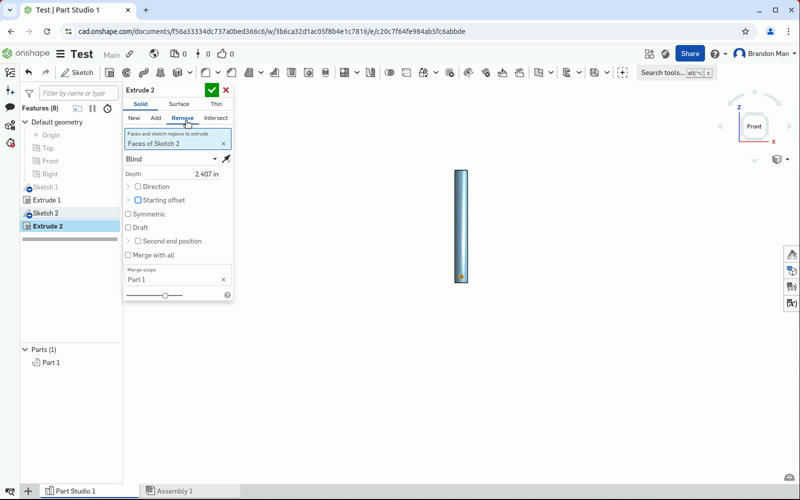
key(tab, 2)
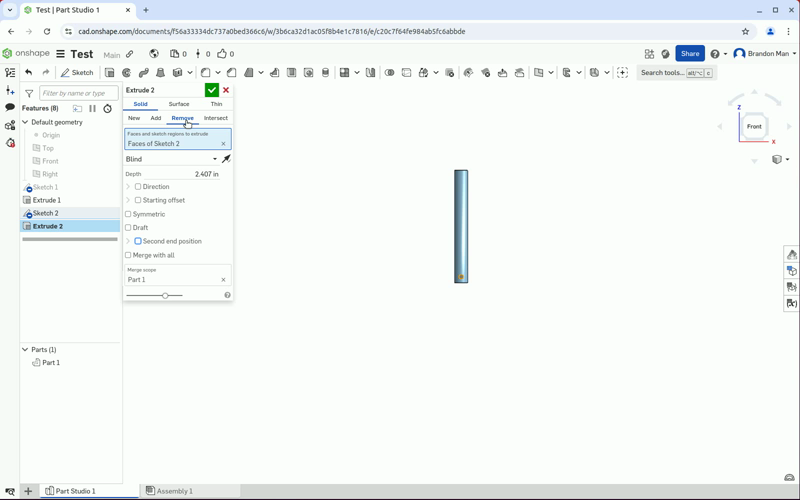
key(space)
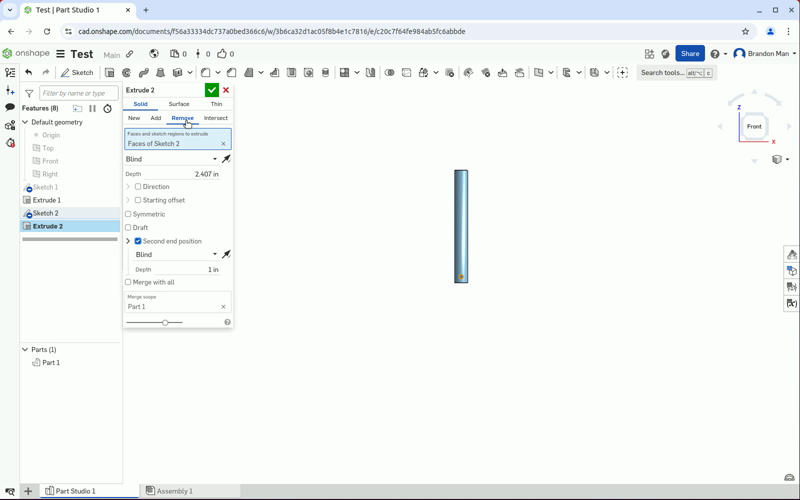
key(tab, 3)
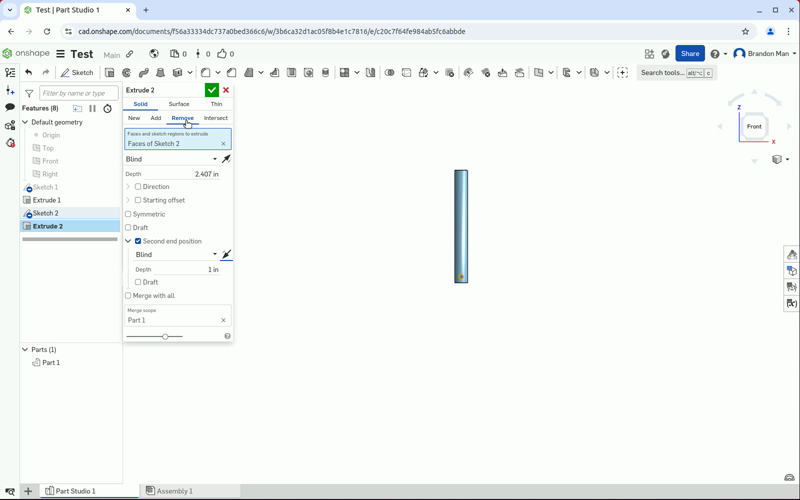
text(2.407)
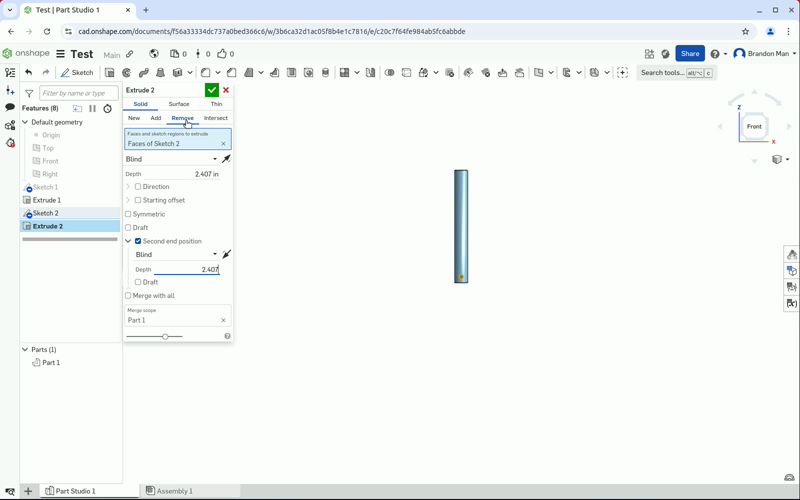
key(tab, 2)
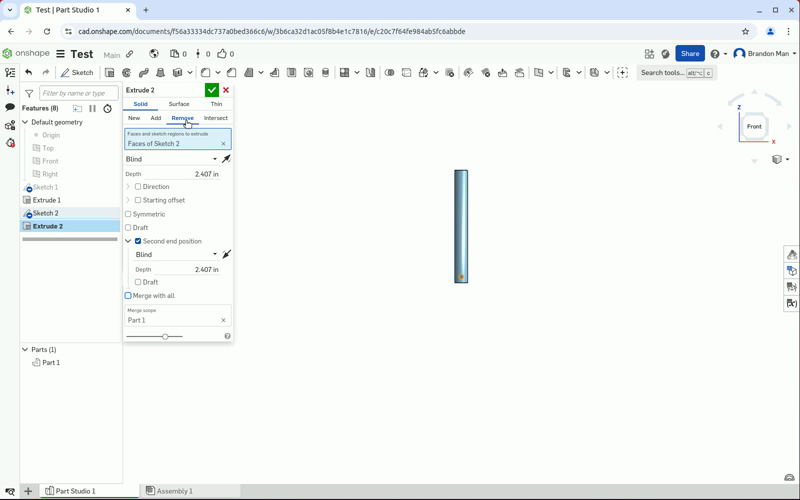
key(space)
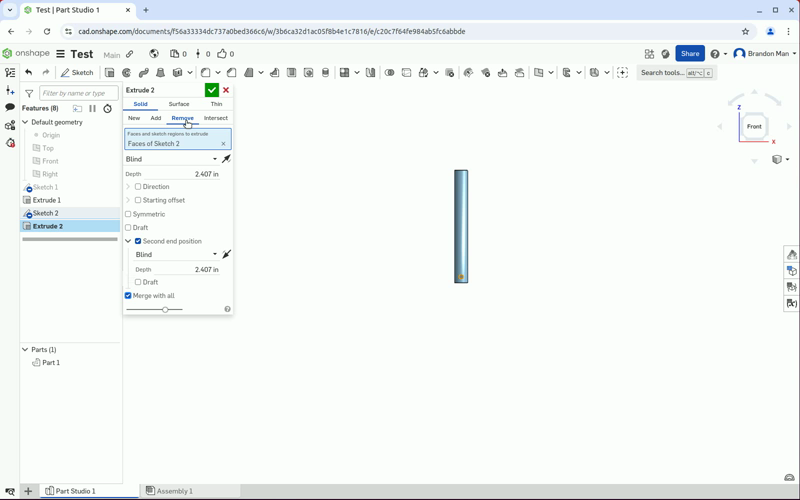
key(enter)
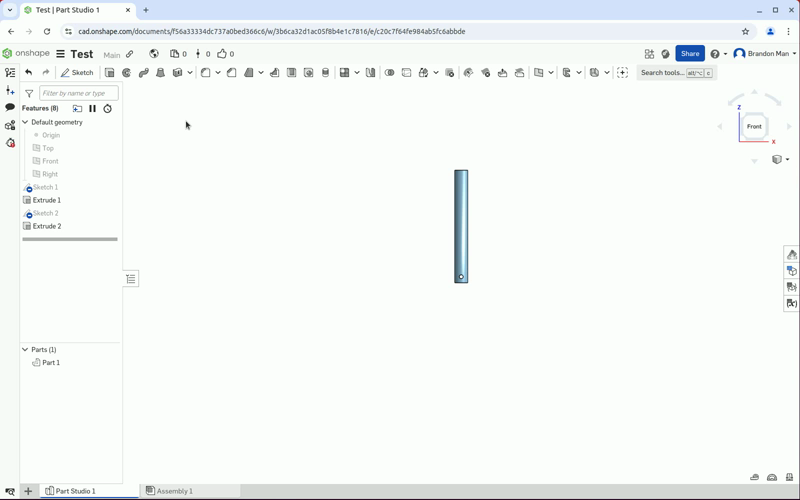
key(shift+h)
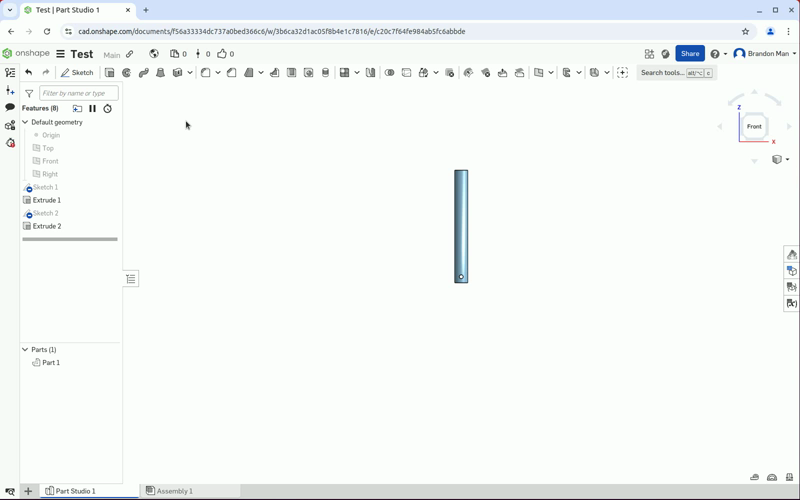
key(shift+h)
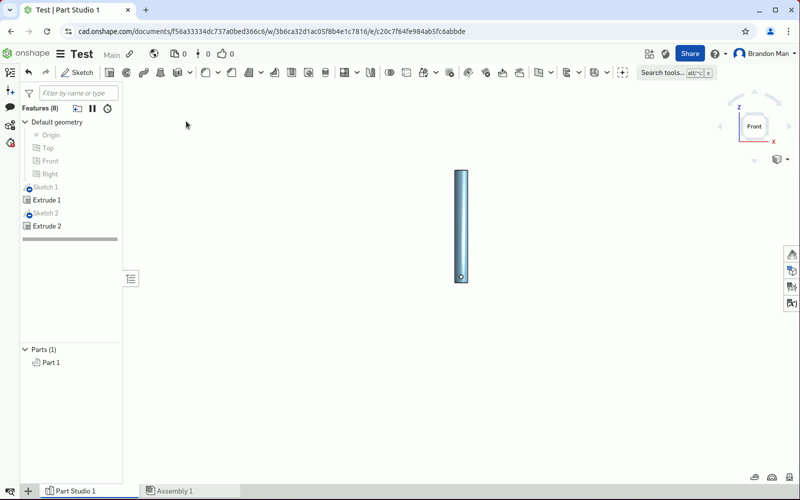
mouse_move(73, 189)
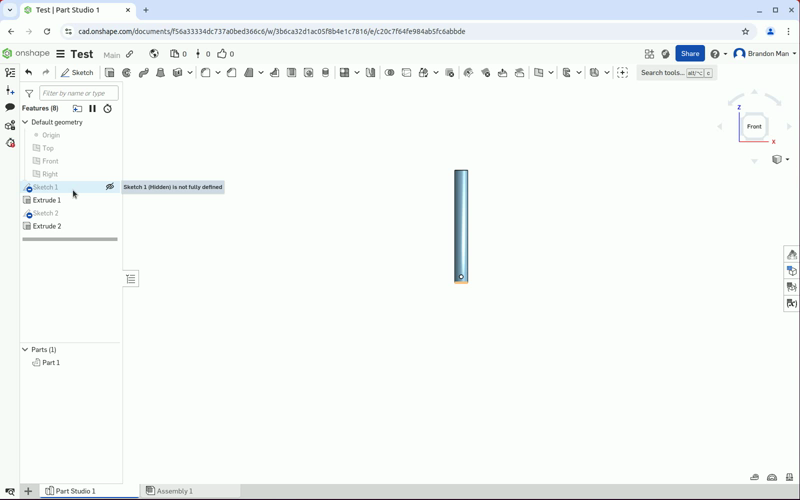
click(73, 189)
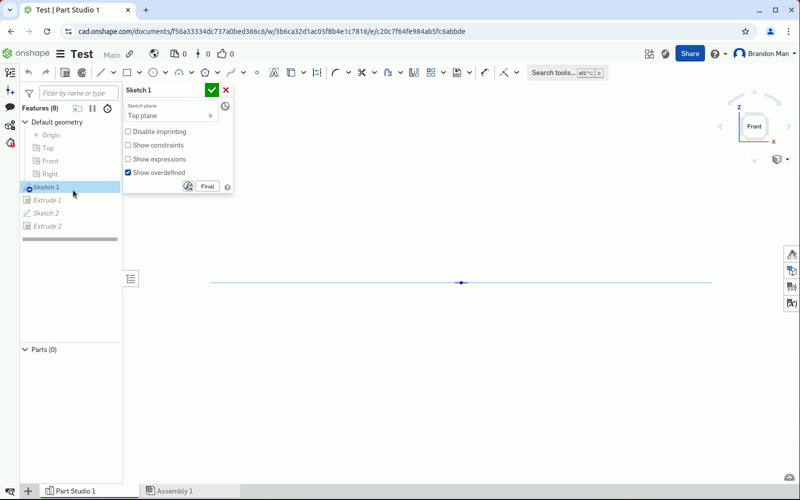
mouse_move(229, 92)
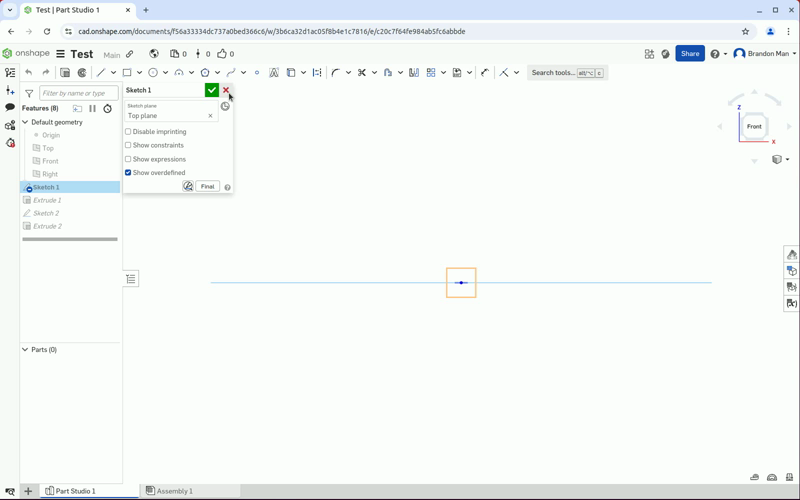
click(229, 92)
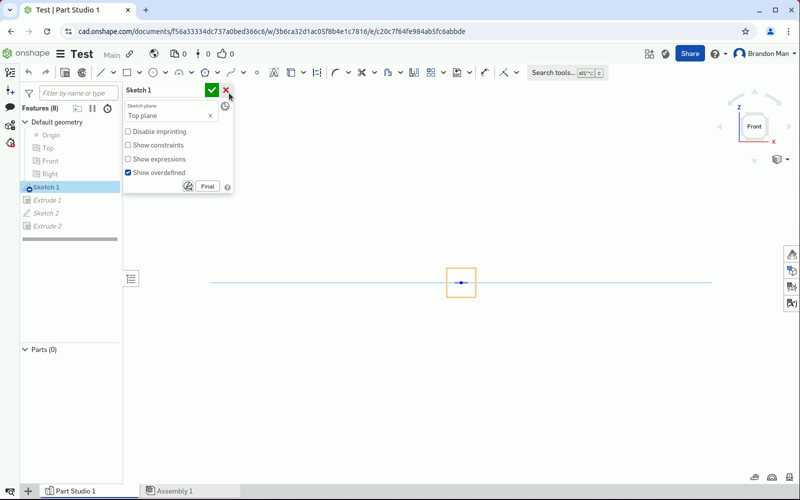
key(shift+s)
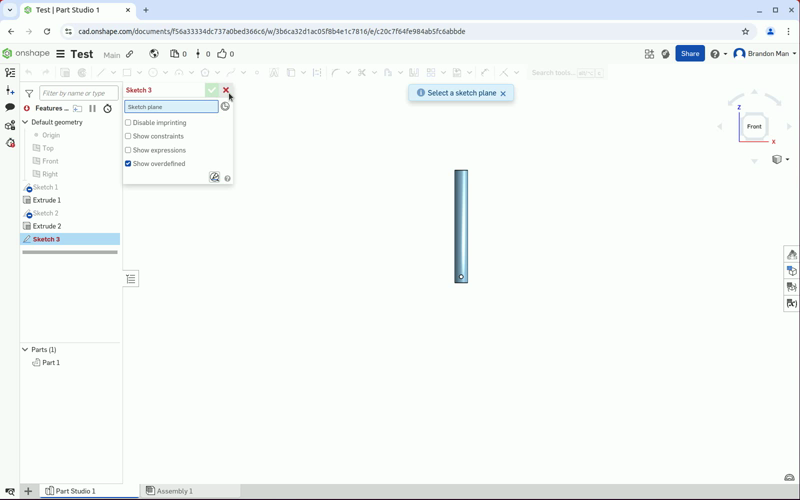
mouse_move(73, 163)
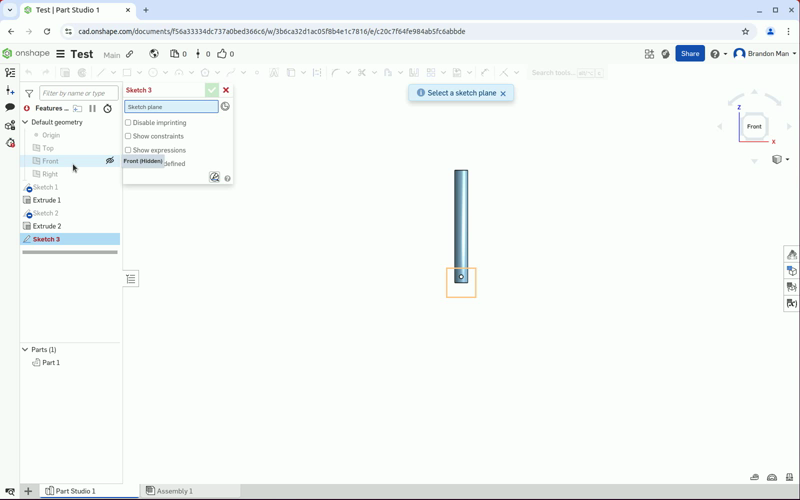
click(73, 163)
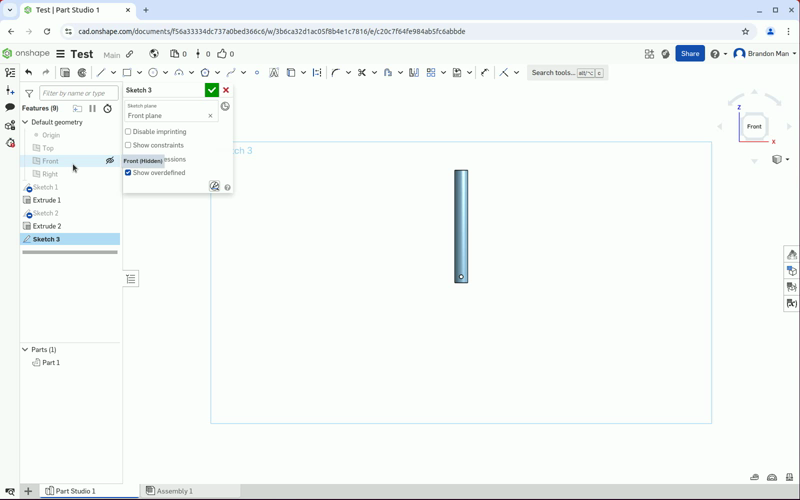
mouse_move(73, 352)
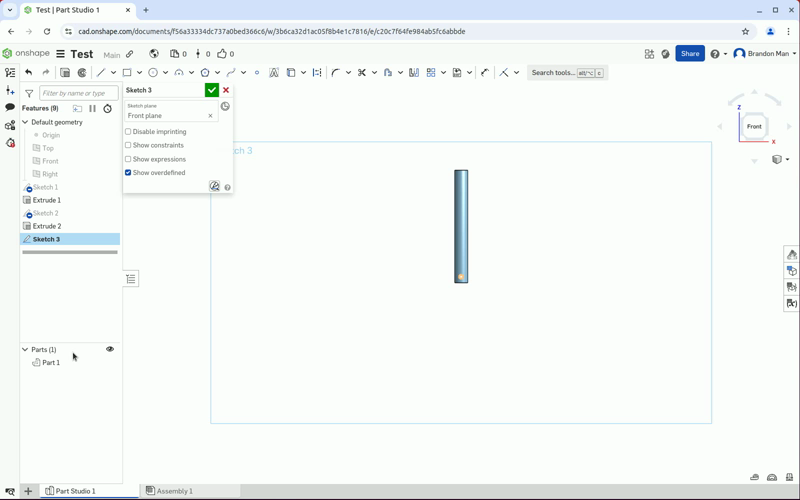
key(y)
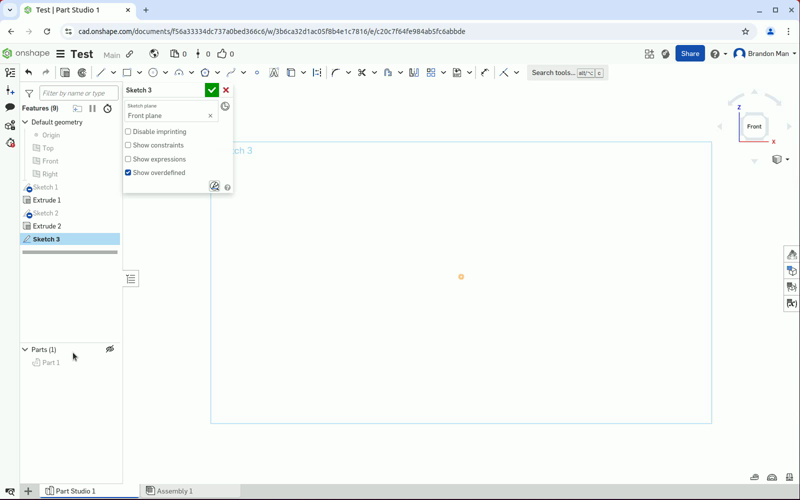
key(c)
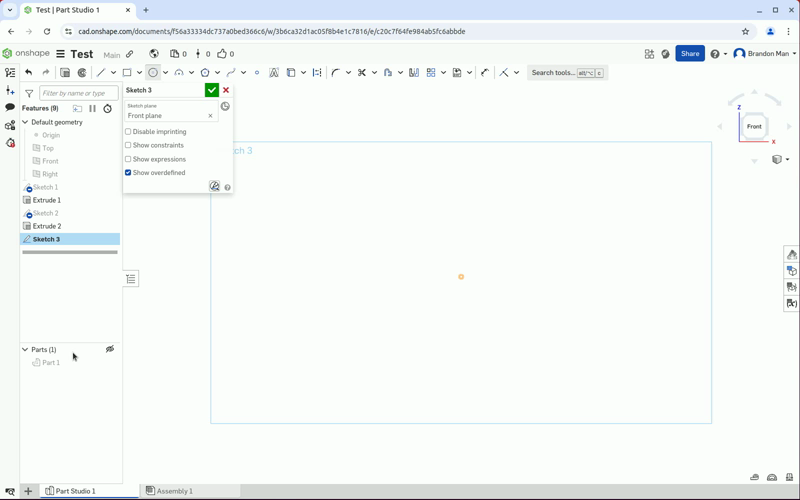
key_down(shift)
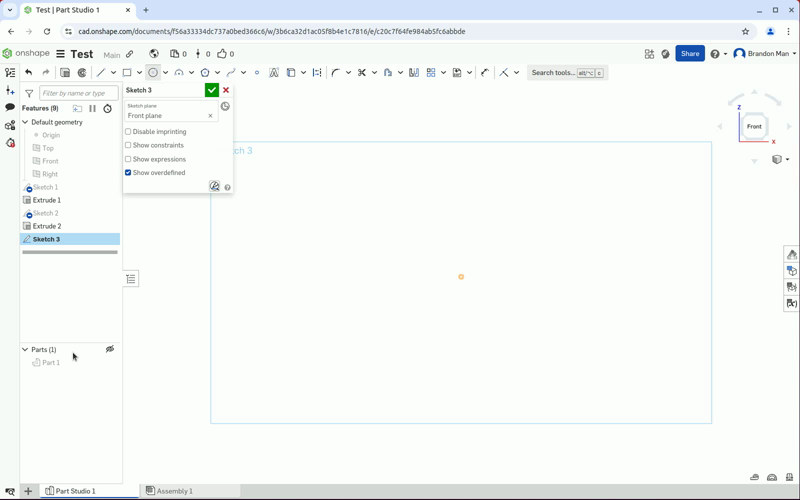
mouse_move(461, 176)
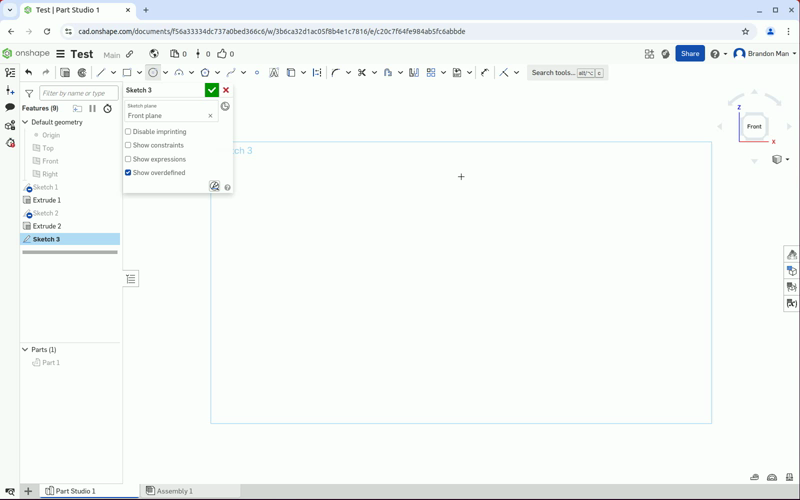
click(461, 176)
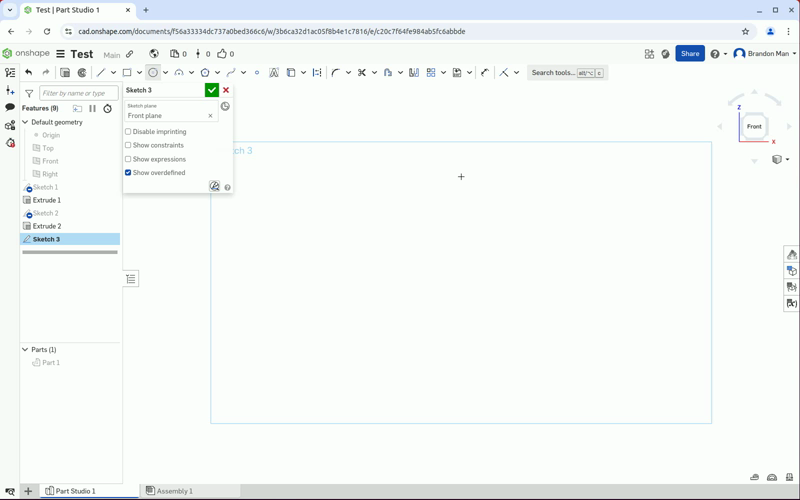
key_up(shift)
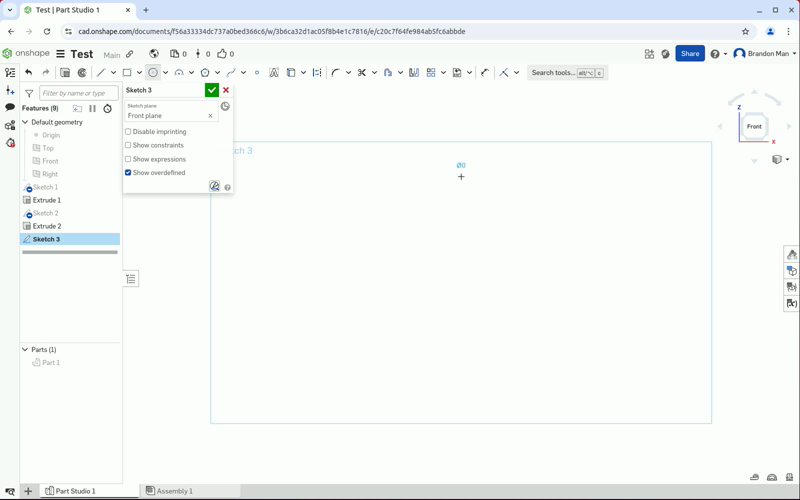
mouse_move(463, 176)
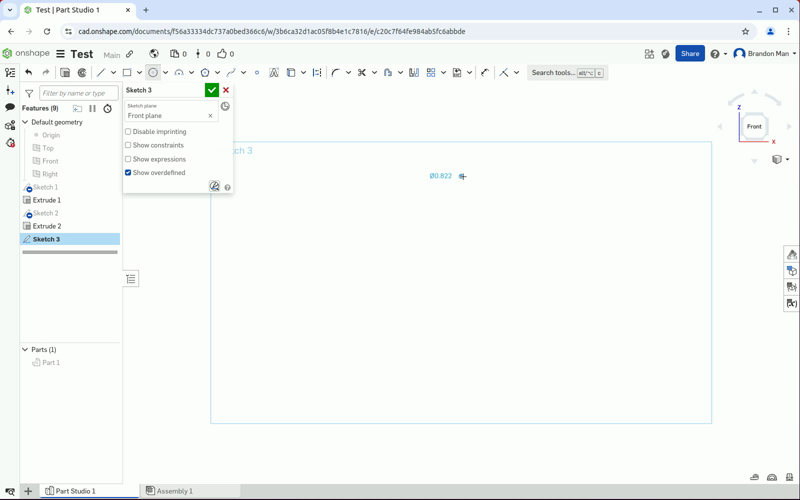
scroll(6)
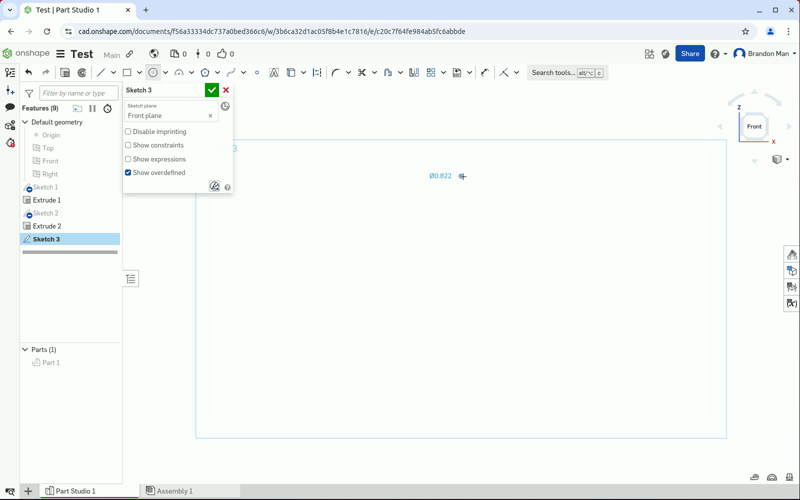
scroll(6)
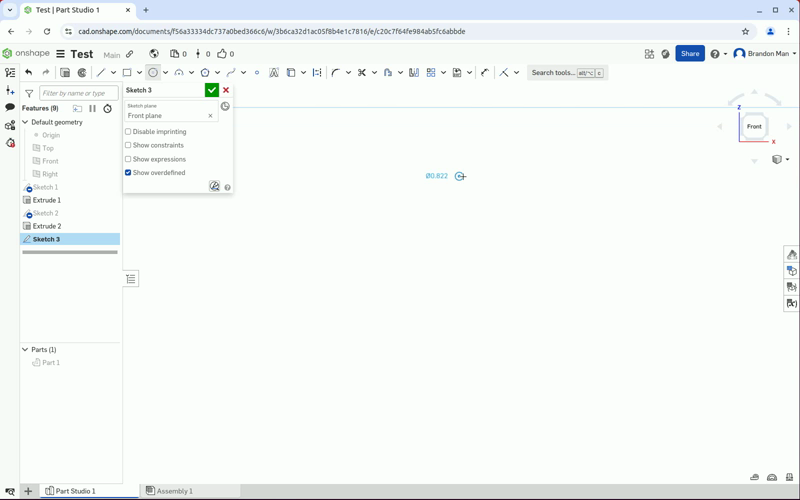
scroll(6)
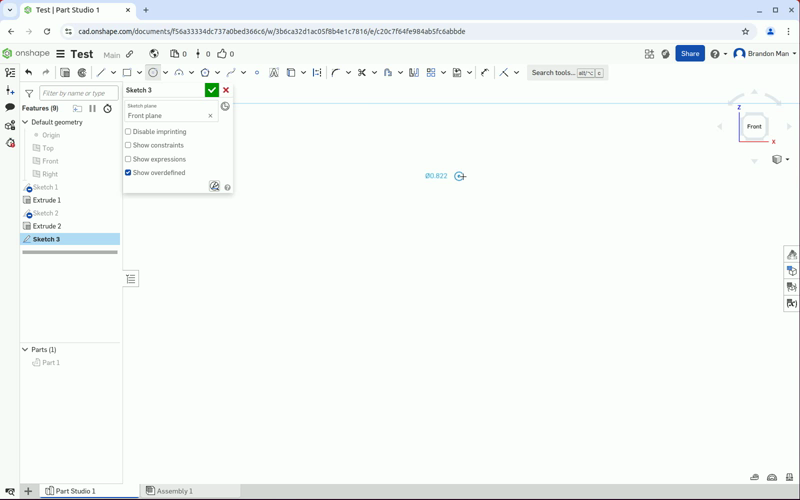
scroll(6)
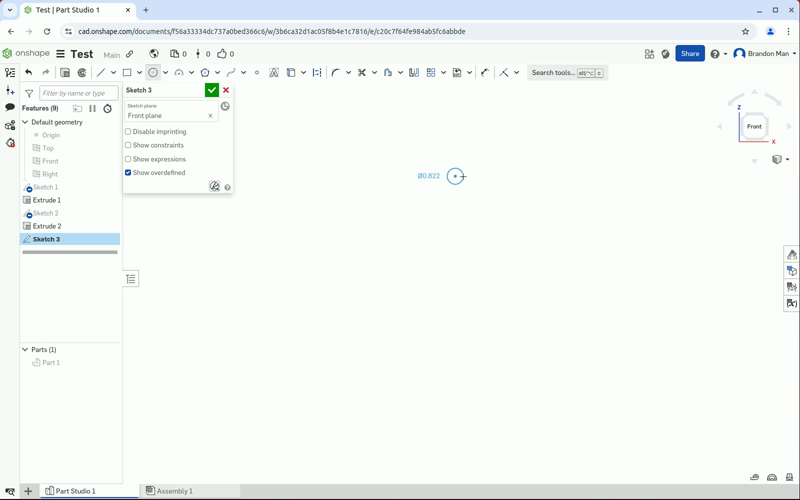
scroll(6)
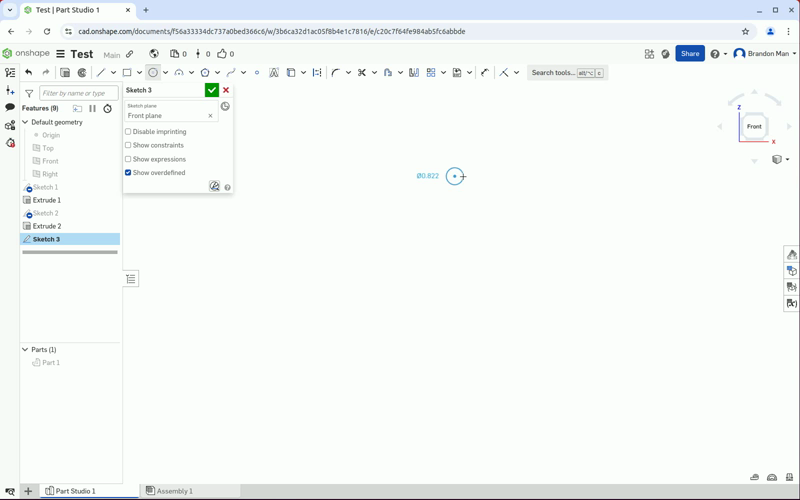
scroll(6)
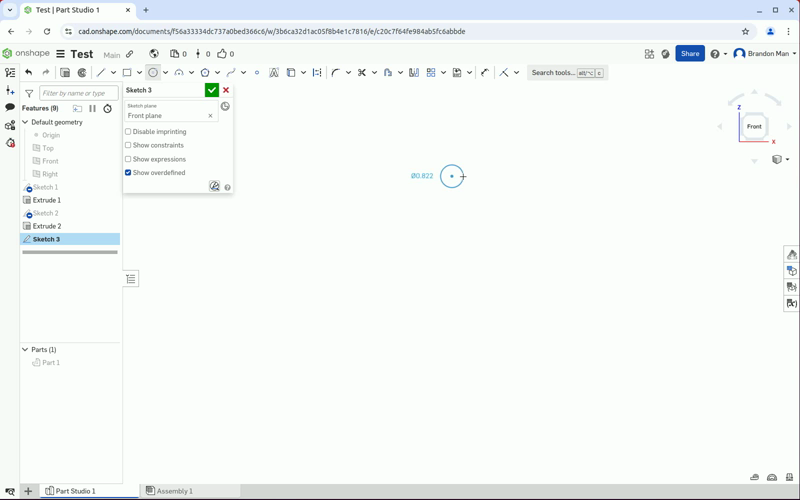
scroll(6)
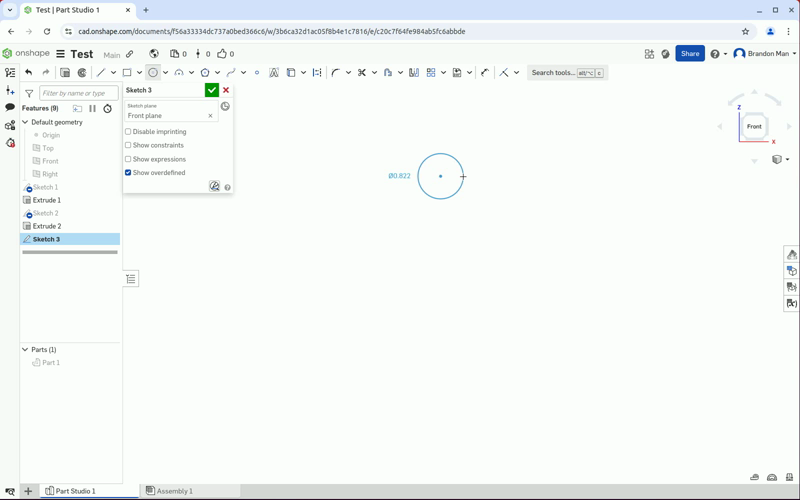
click(463, 176)
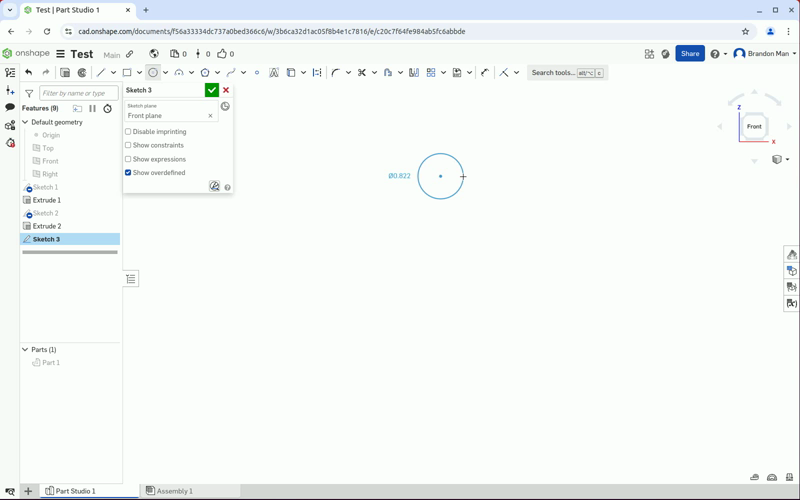
scroll(-6)
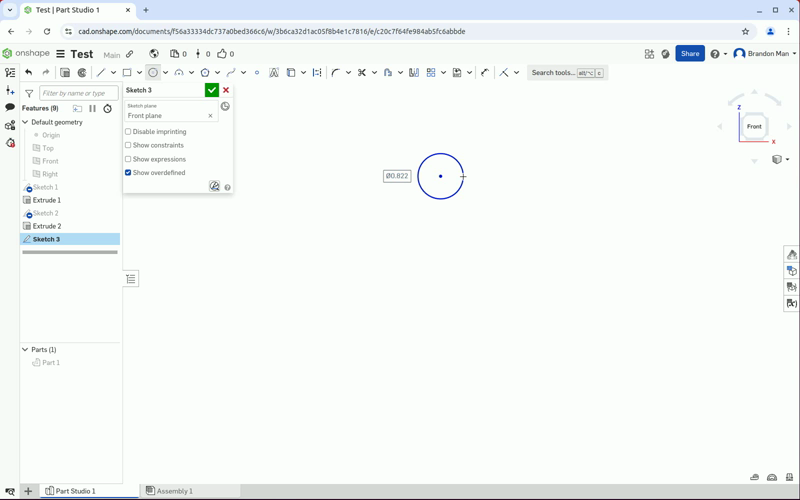
scroll(-6)
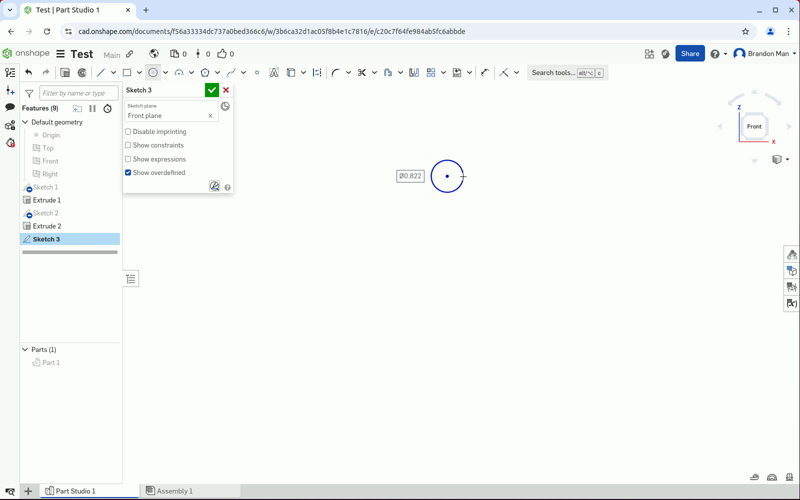
scroll(-6)
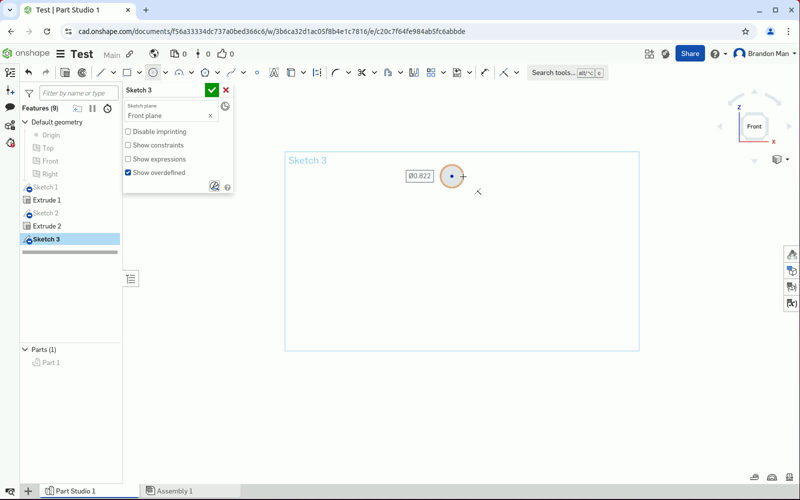
scroll(-6)
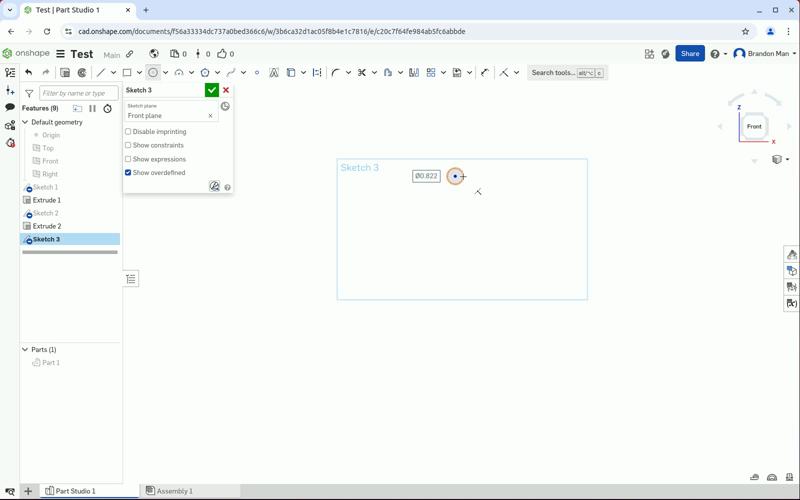
scroll(-6)
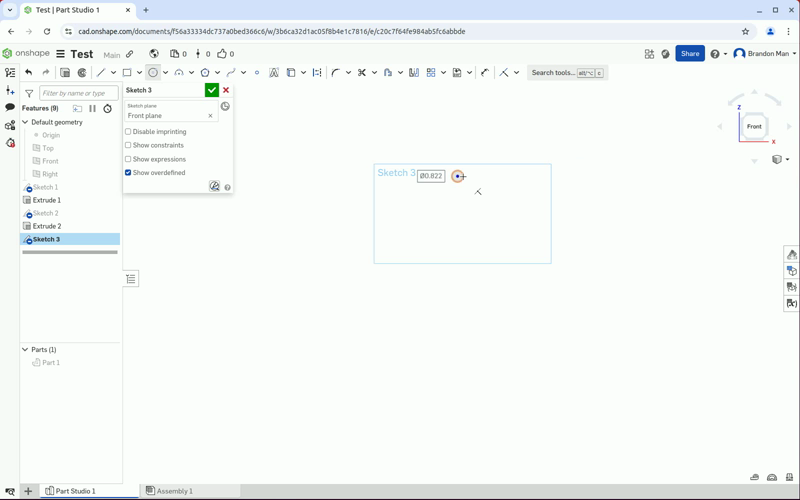
scroll(-6)
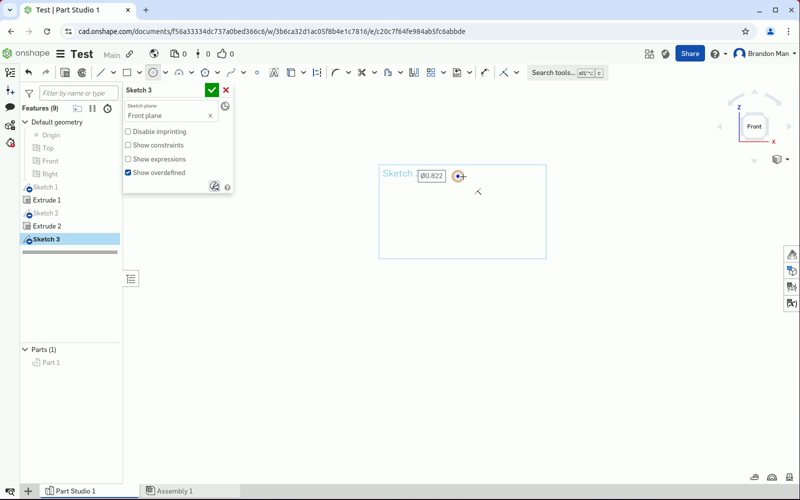
scroll(-6)
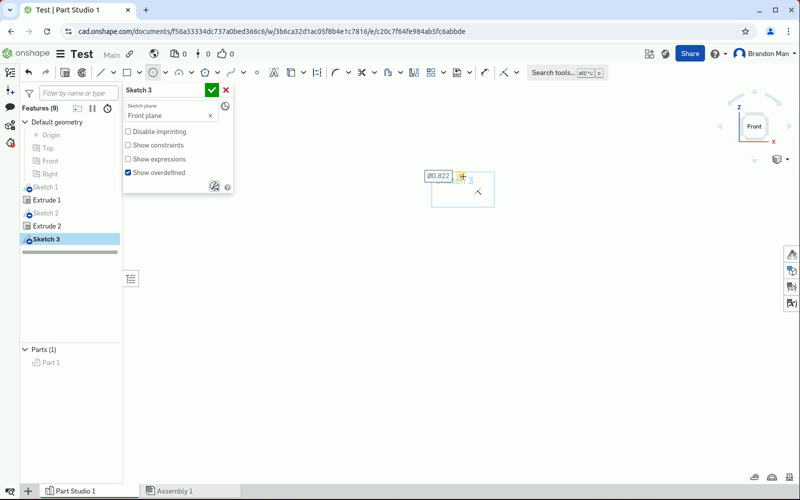
key(esc)
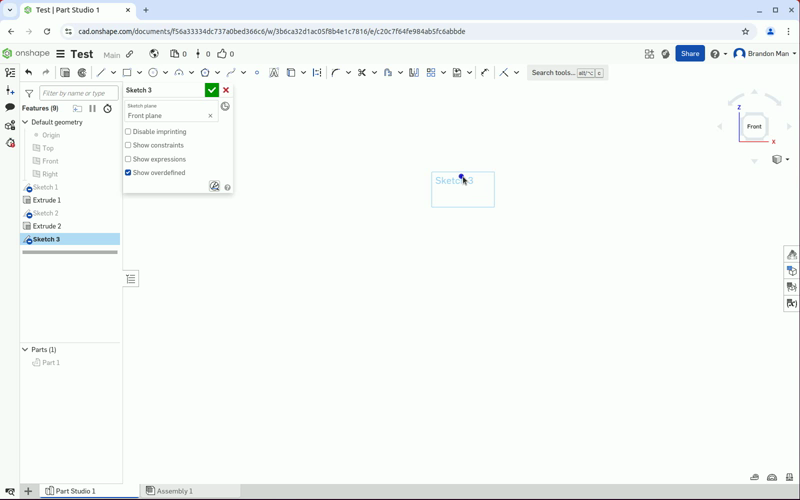
mouse_move(462, 176)
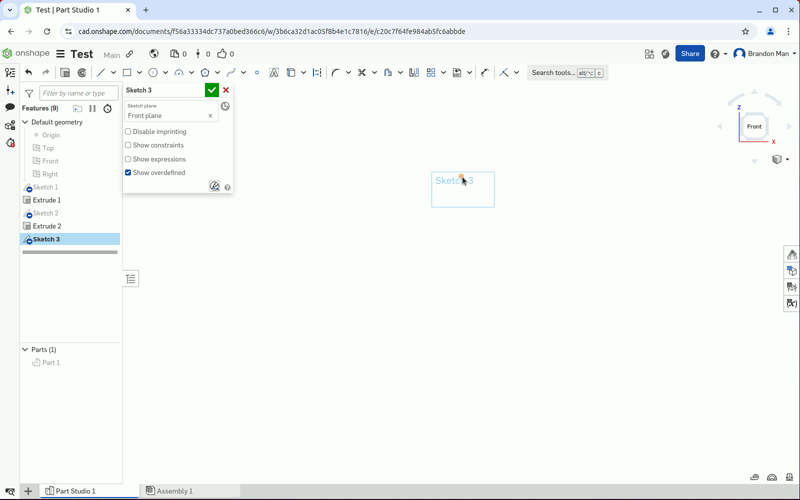
scroll(6)
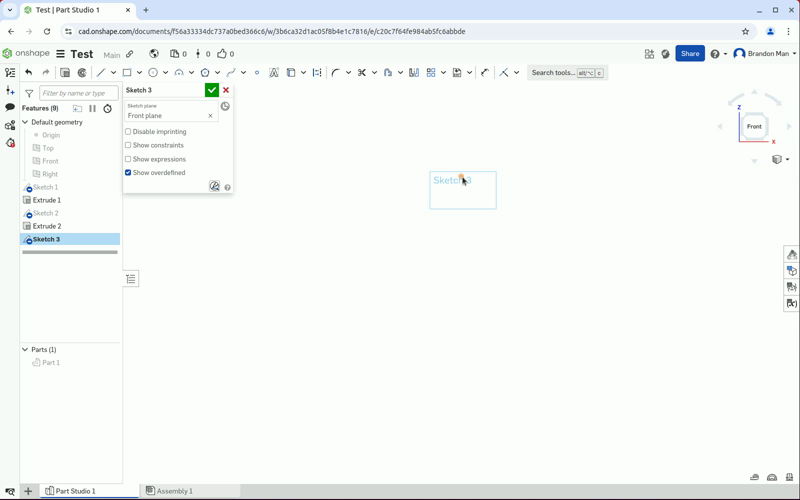
scroll(6)
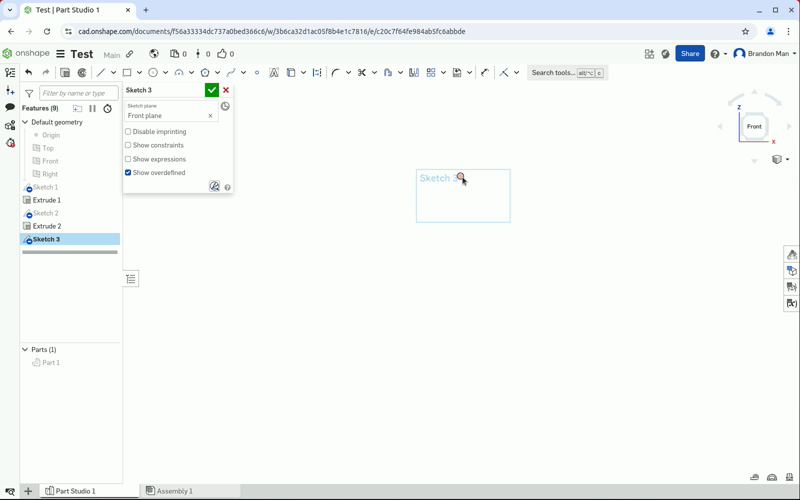
scroll(6)
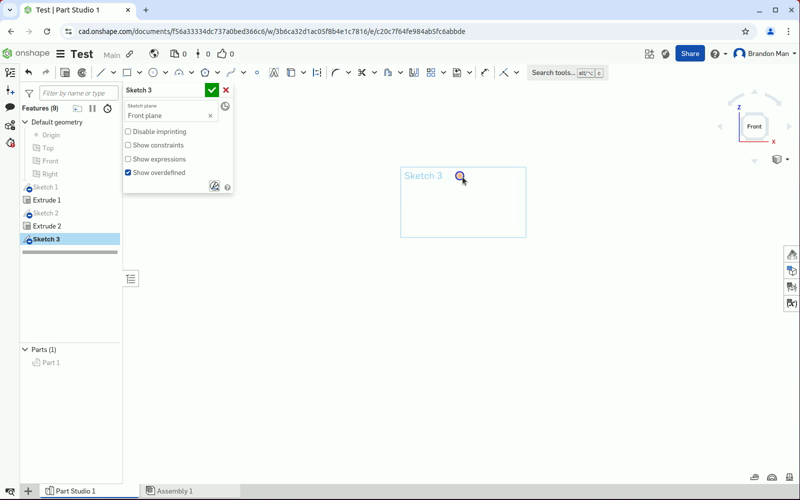
scroll(6)
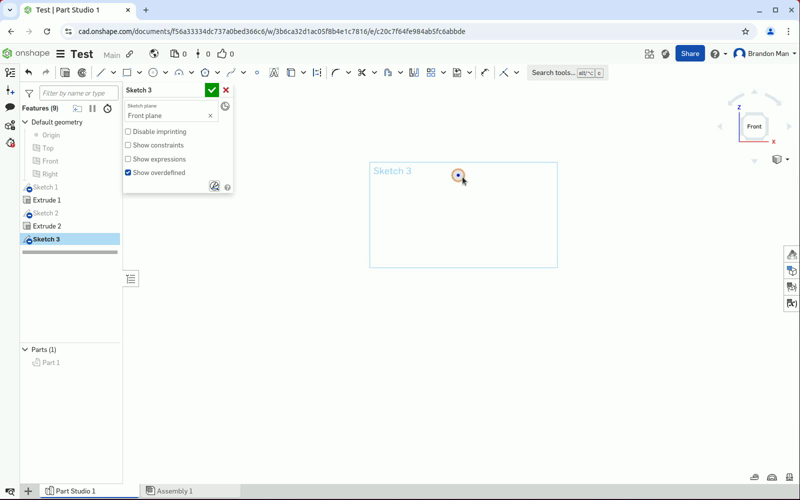
scroll(6)
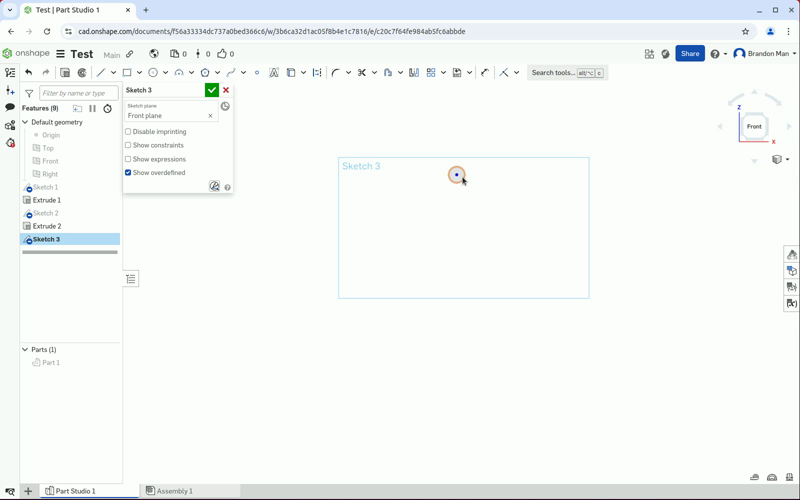
scroll(6)
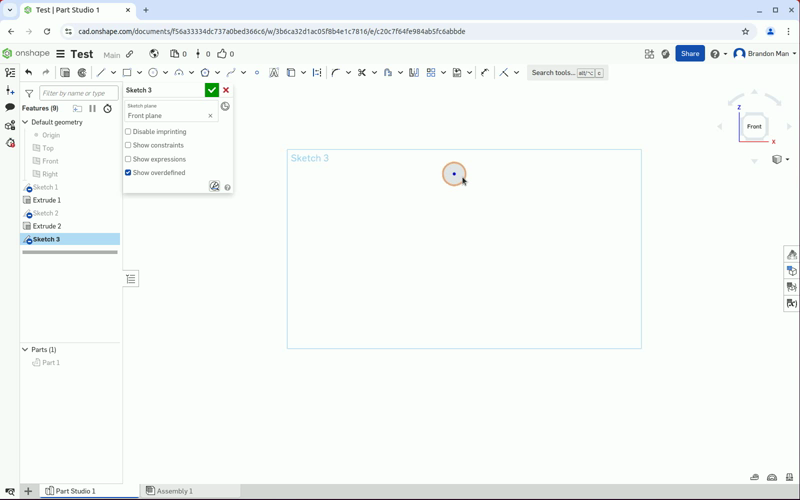
scroll(6)
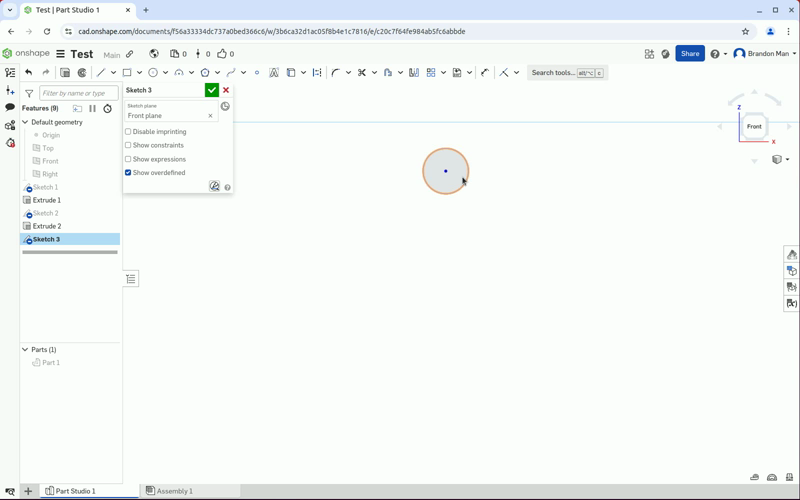
click(462, 176)
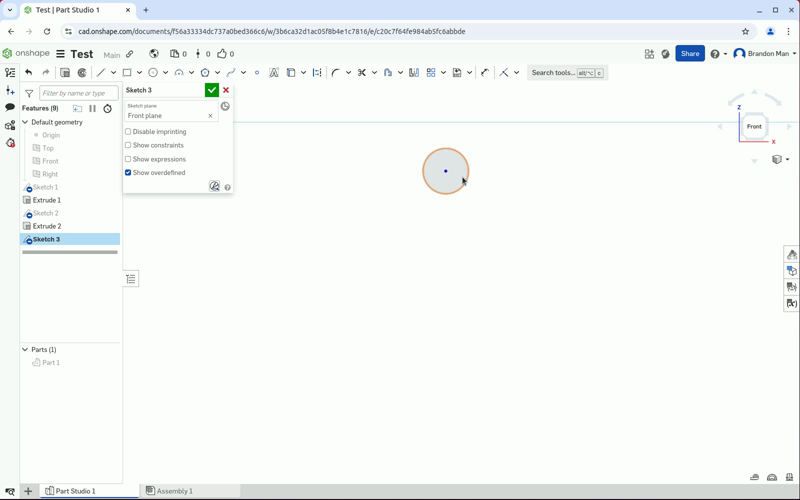
scroll(-6)
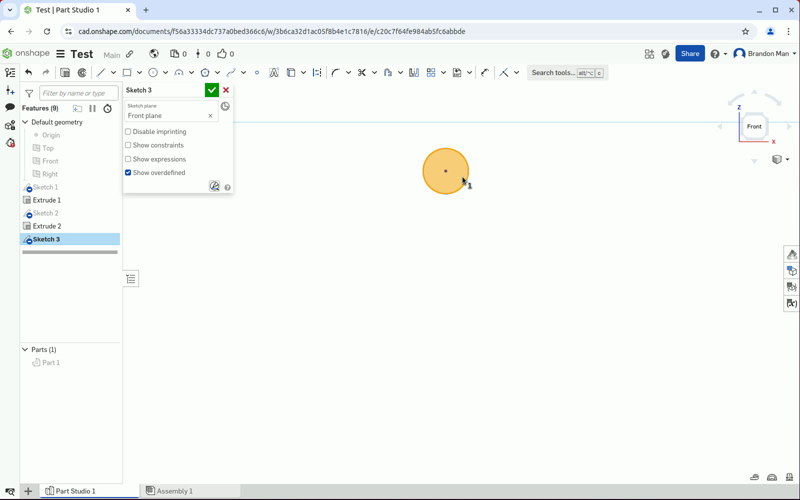
scroll(-6)
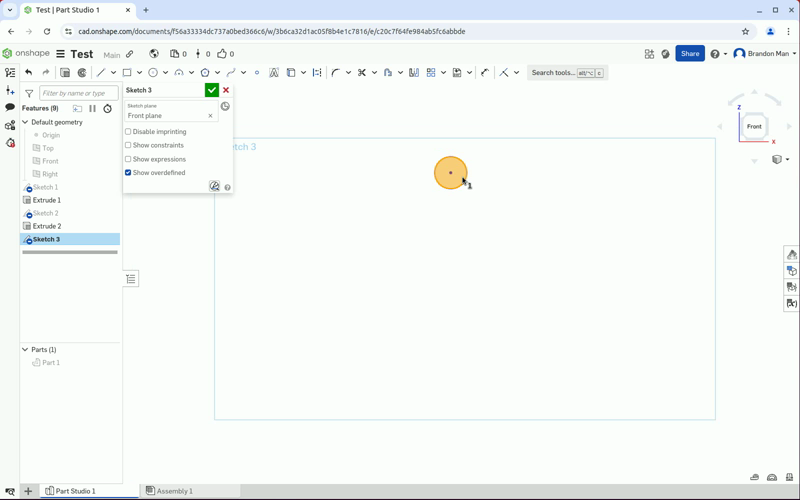
scroll(-6)
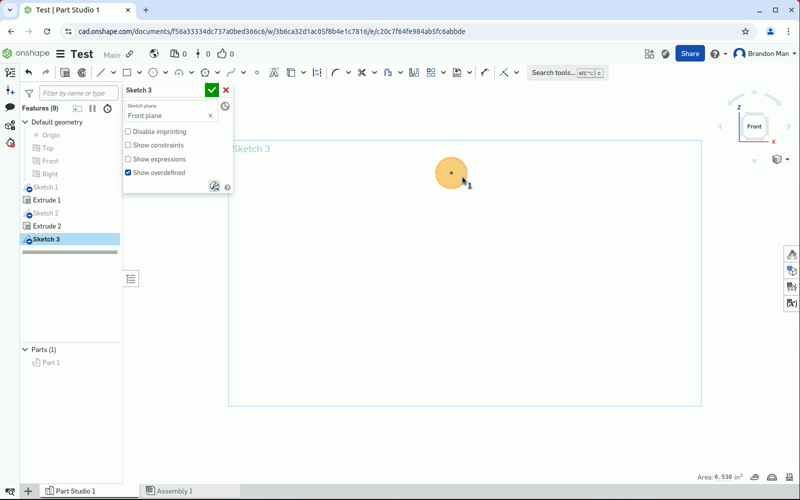
scroll(-6)
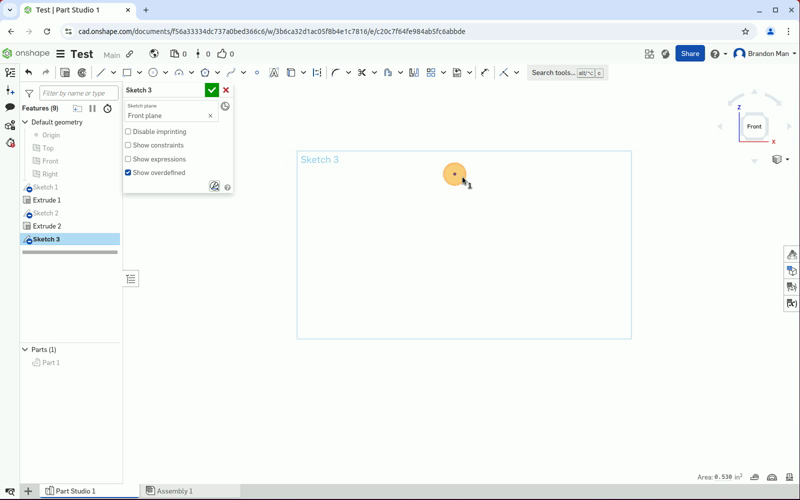
scroll(-6)
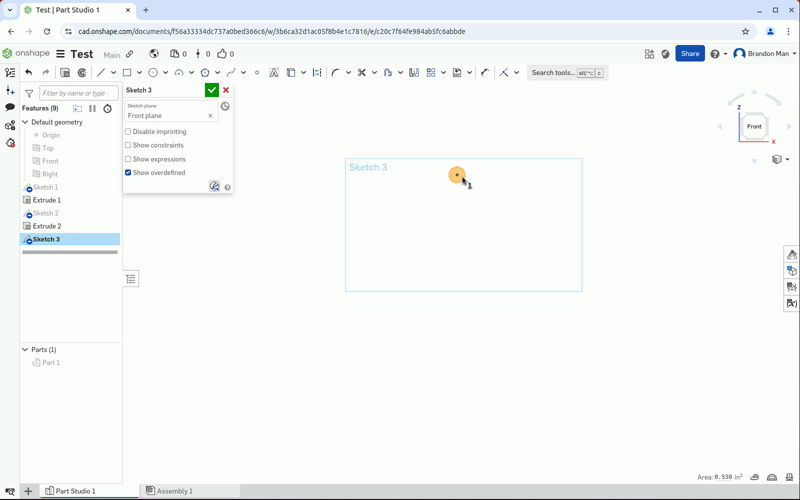
scroll(-6)
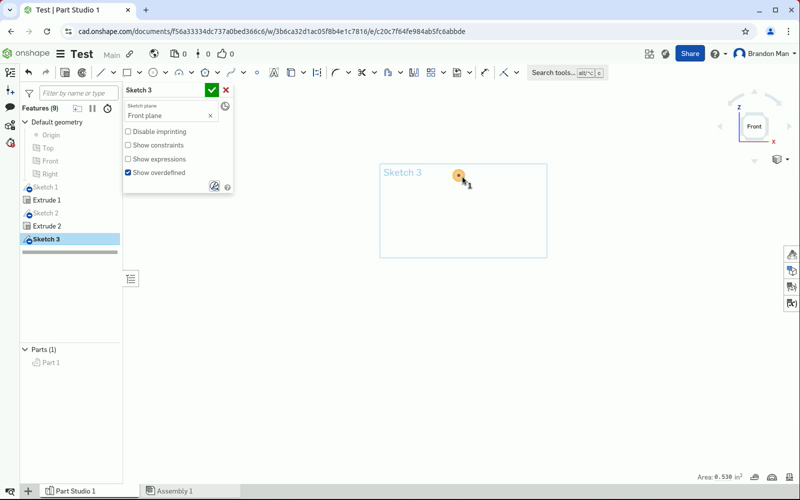
scroll(-6)
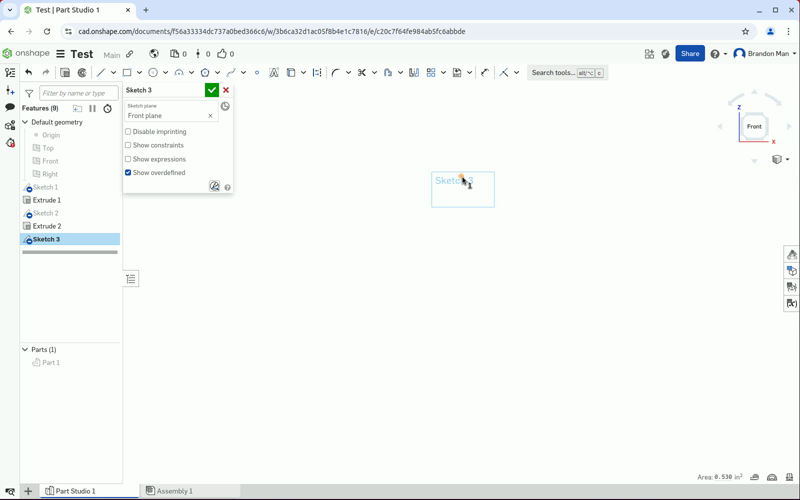
mouse_move(73, 352)
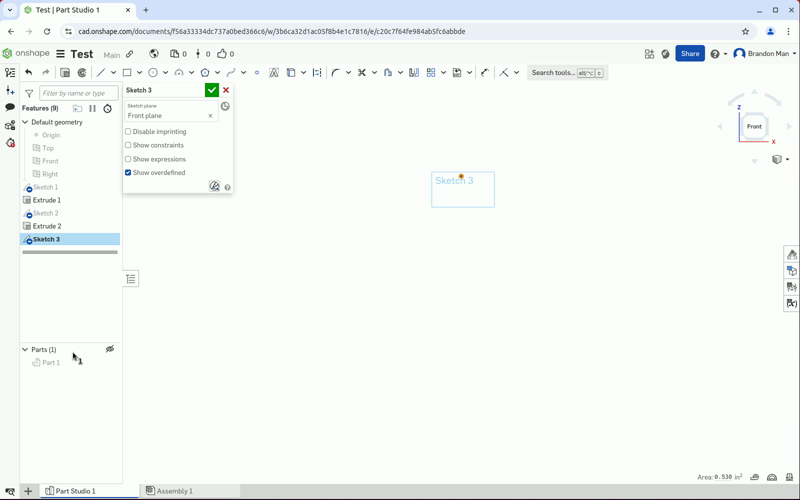
key(shift+y)
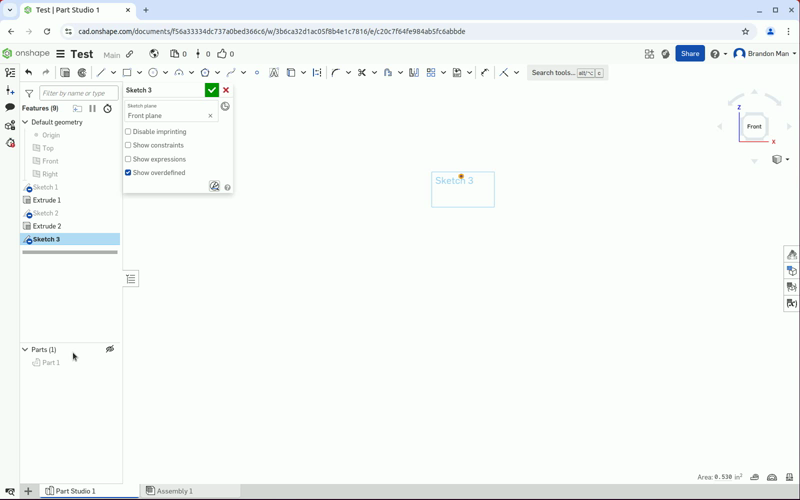
key(shift+e)
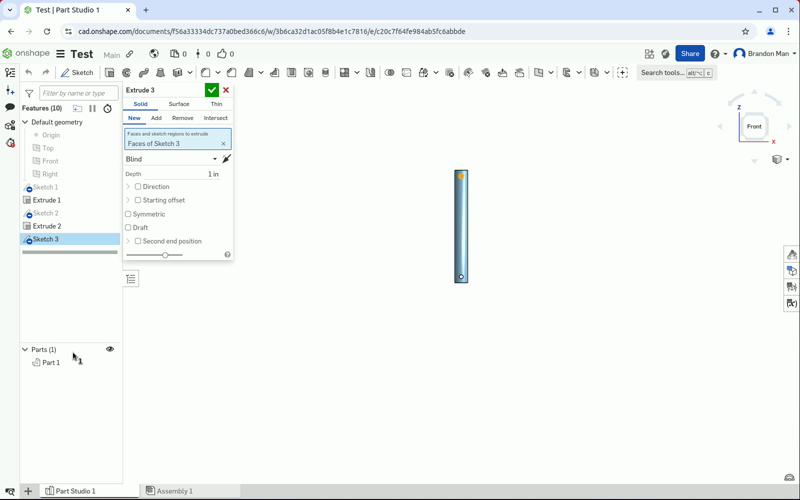
mouse_move(143, 106)
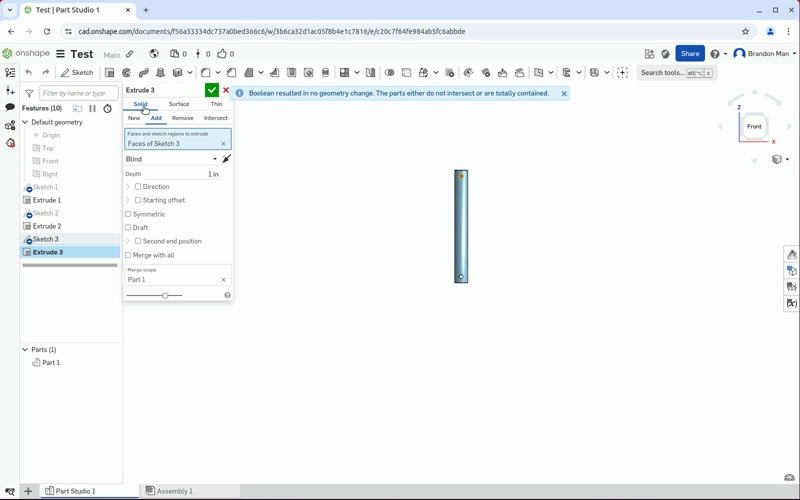
click(143, 106)
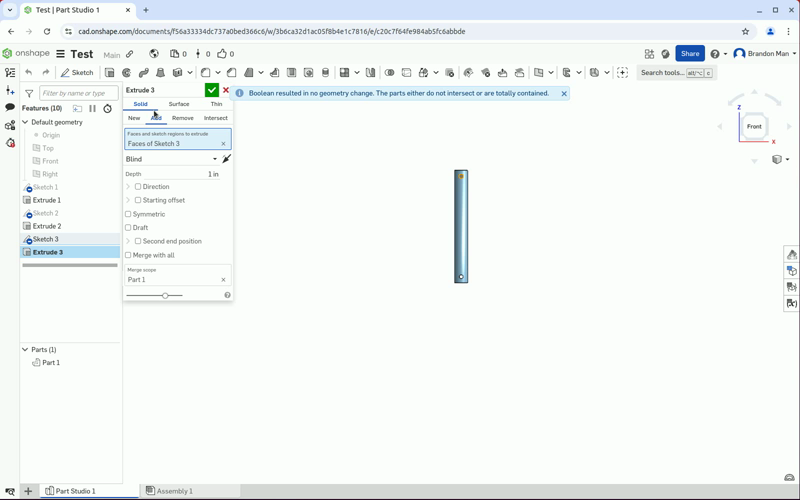
mouse_move(186, 120)
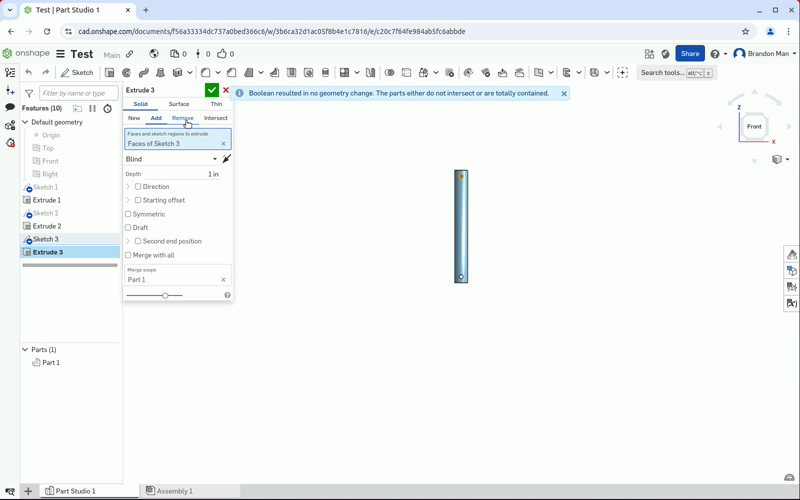
click(186, 120)
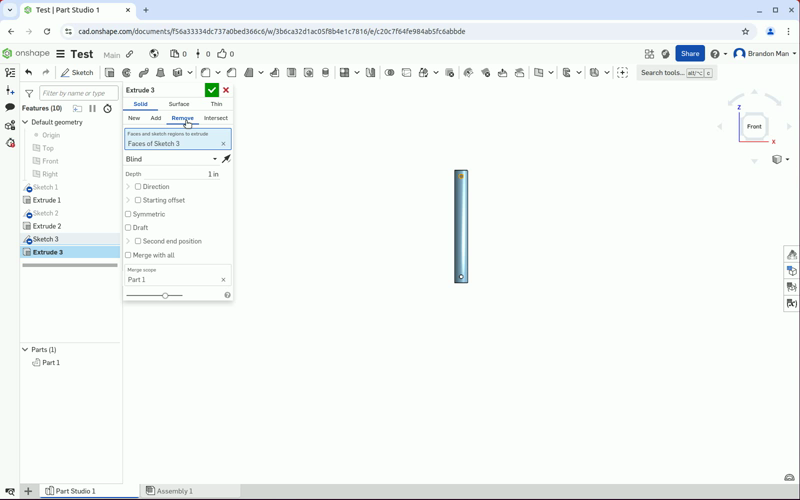
key(tab, 4)
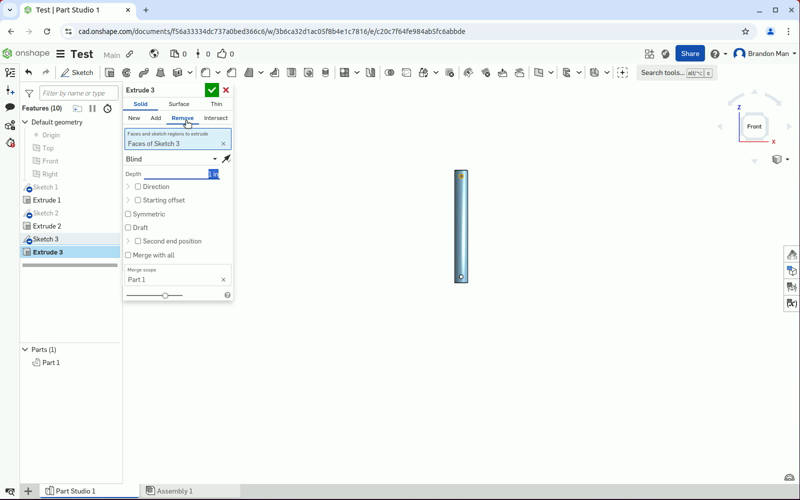
text(2.407)
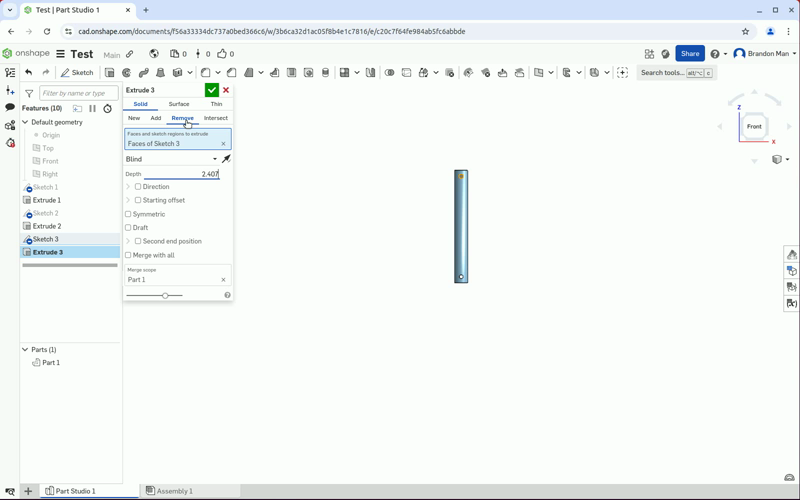
key(tab, 3)
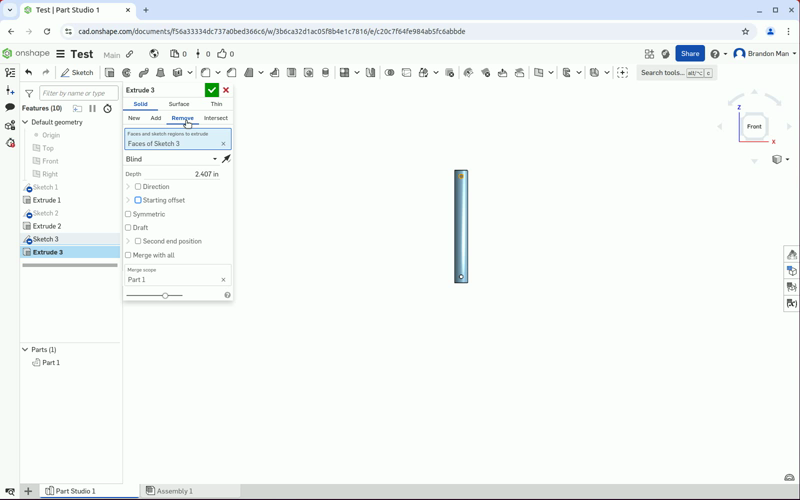
key(tab, 2)
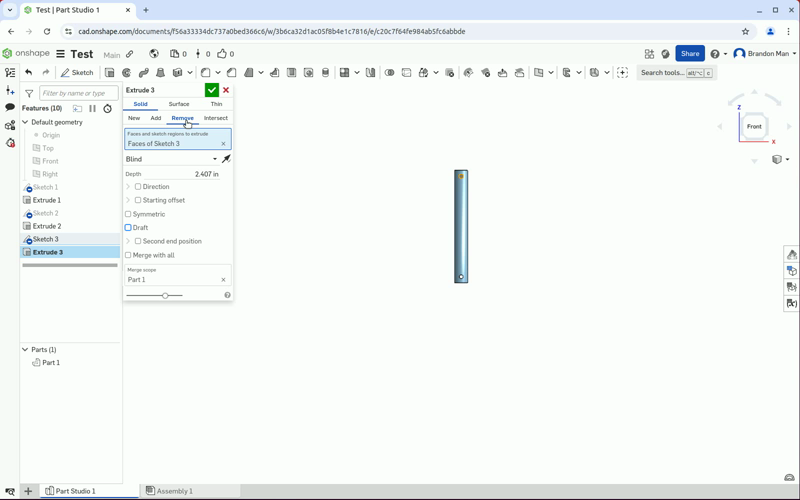
key(space)
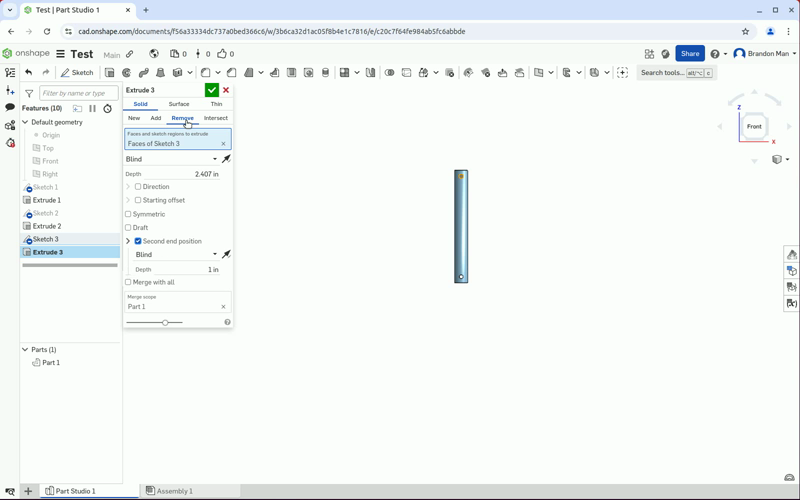
key(tab, 3)
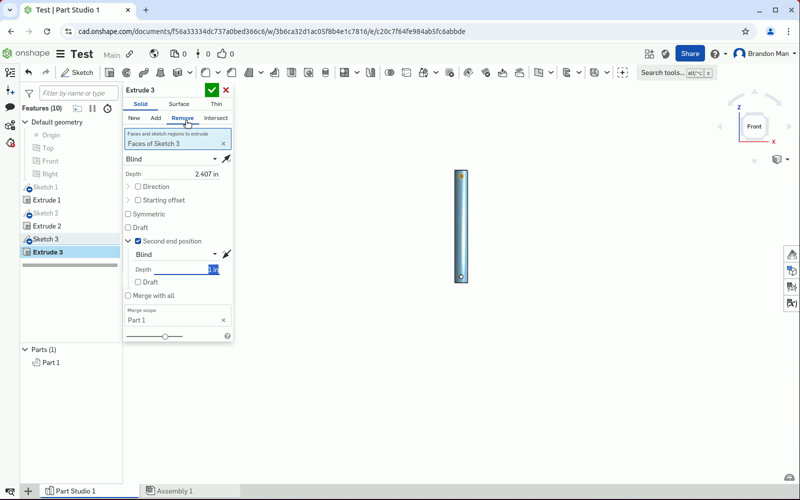
text(2.407)
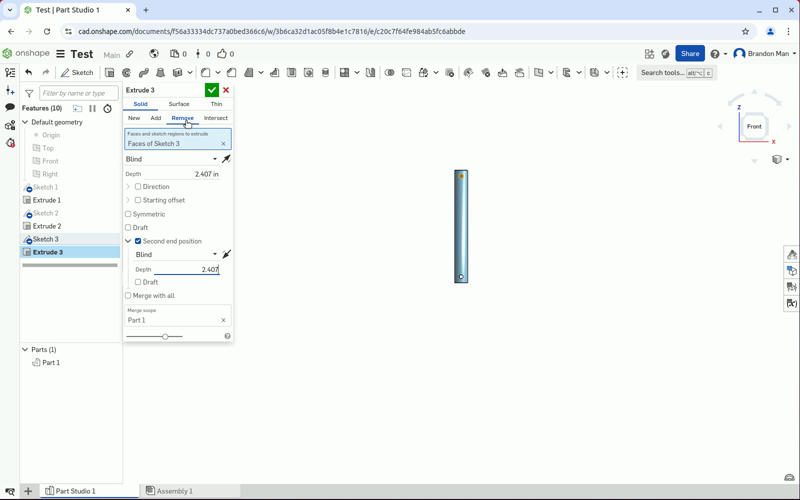
key(tab, 2)
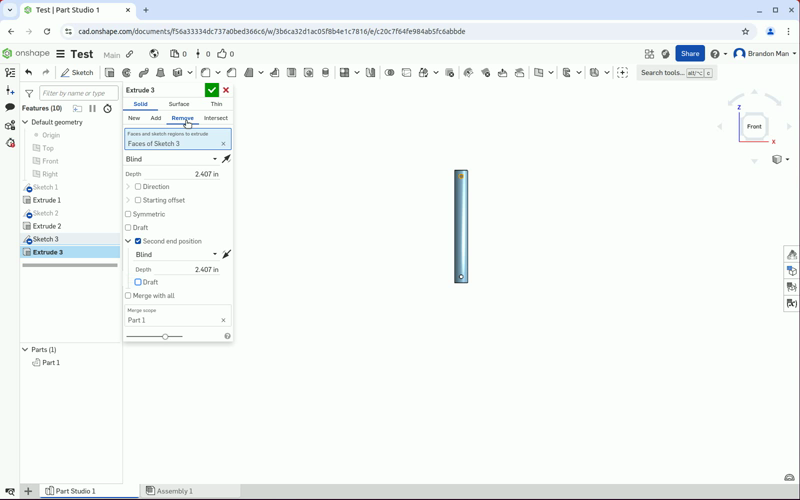
key(space)
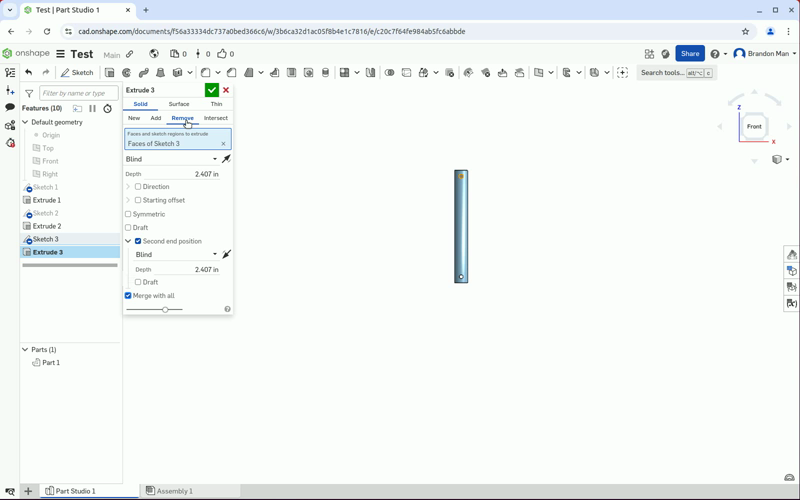
key(enter)
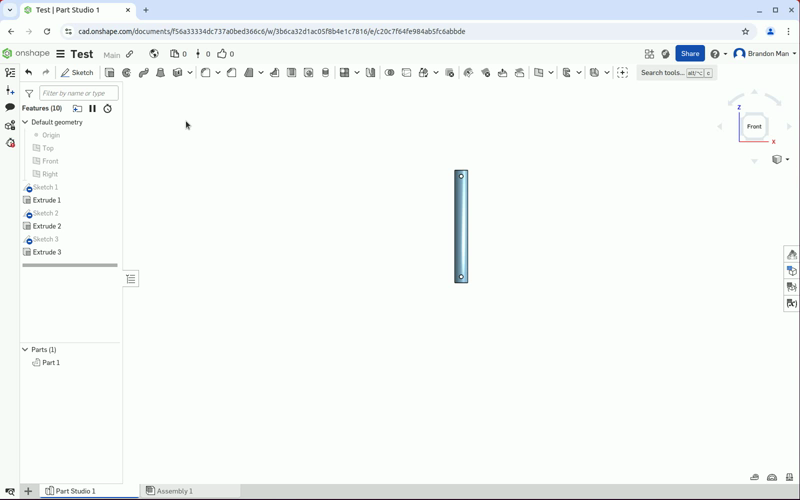
key(shift+h)
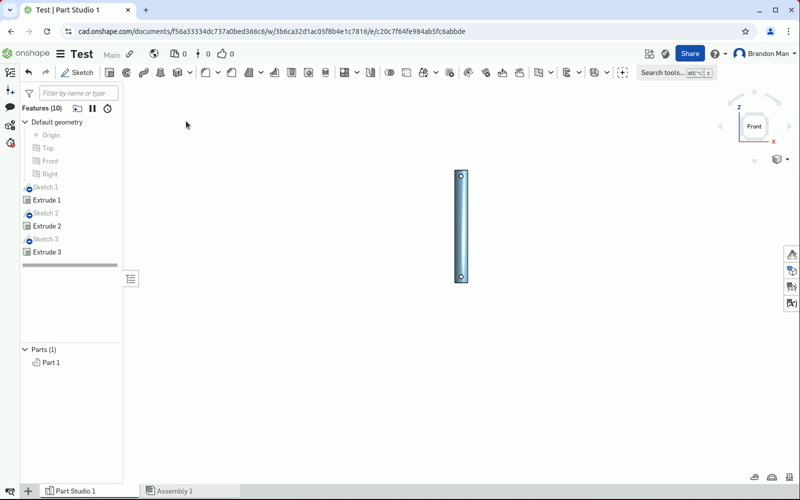
key(shift+h)
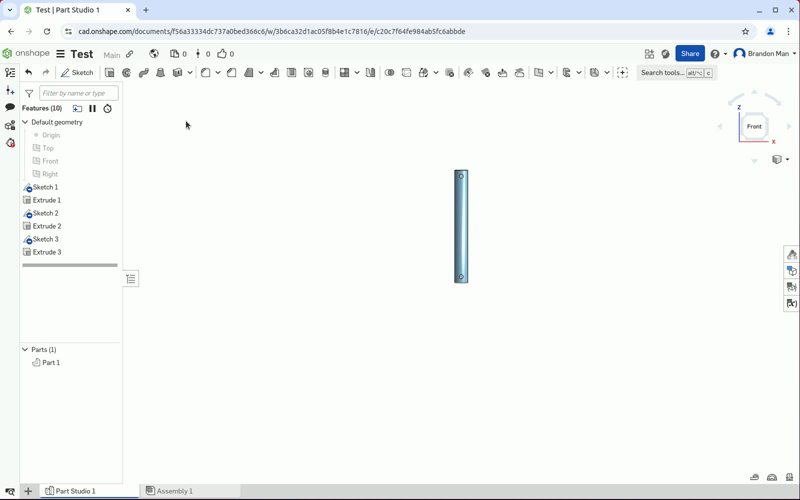
key(shift+7)
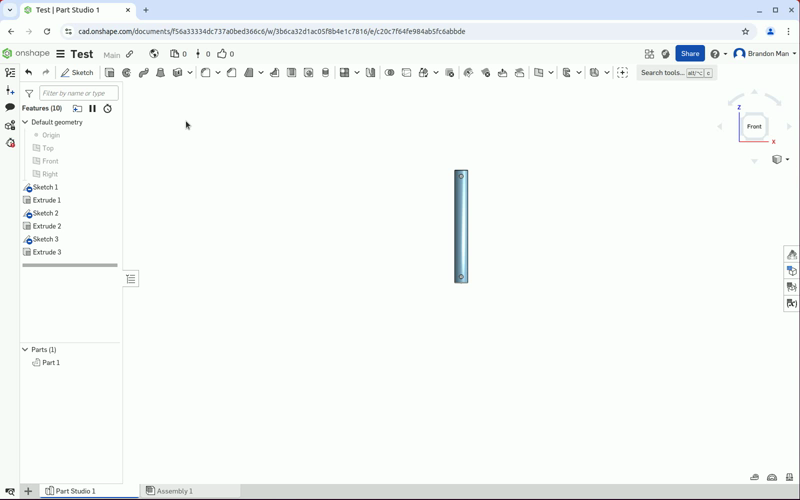
key(left, 2)
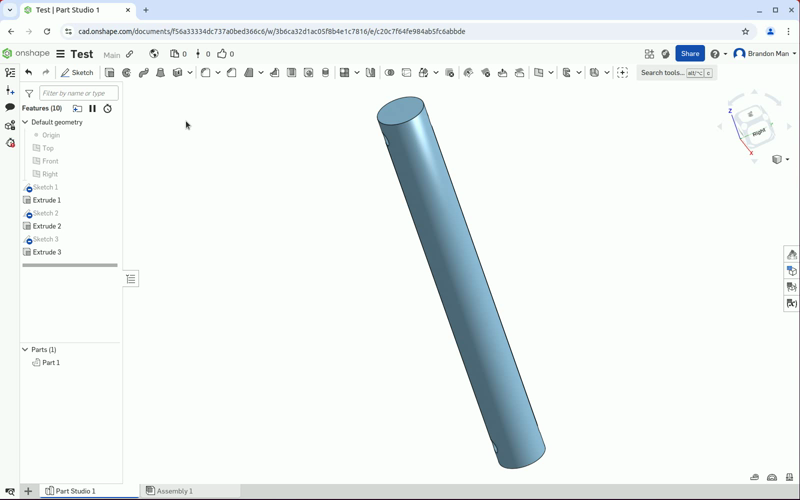
key(down, 2)
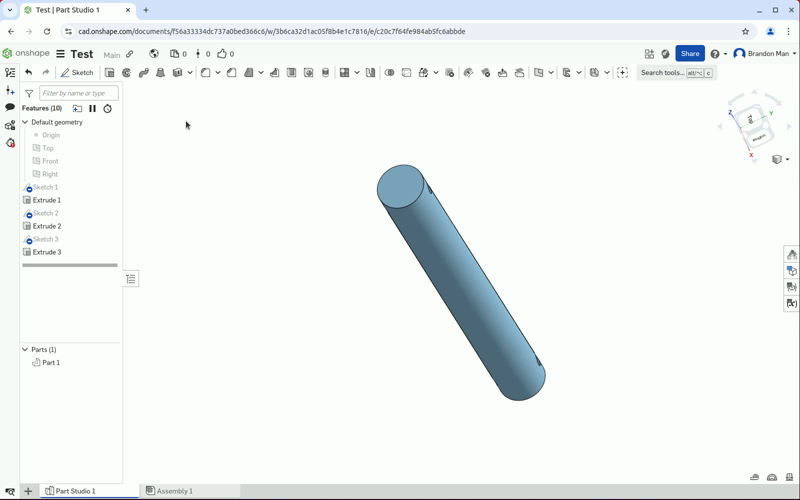
key(up, 2)
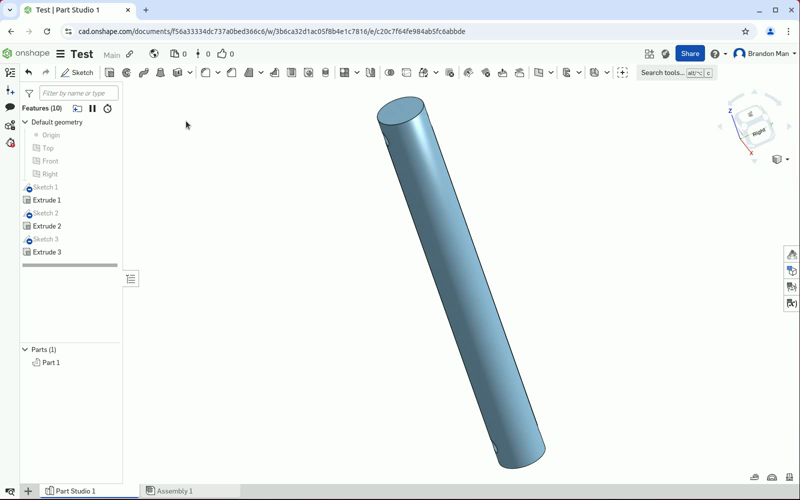
key(right, 2)
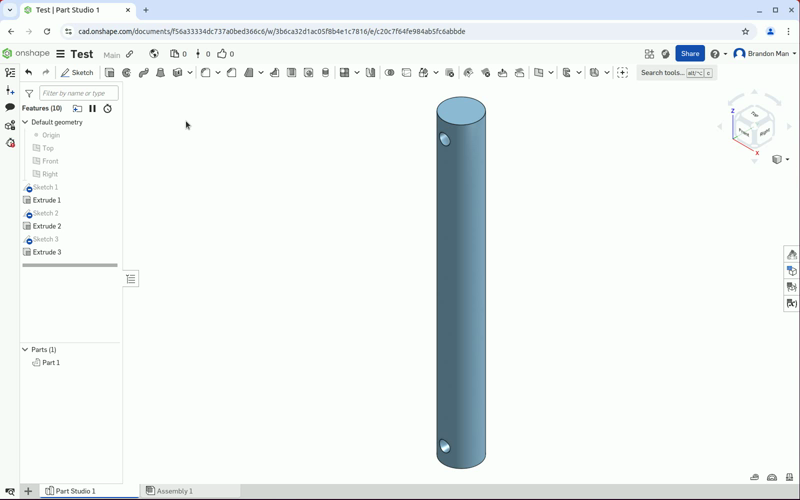
mouse_move(73, 189)
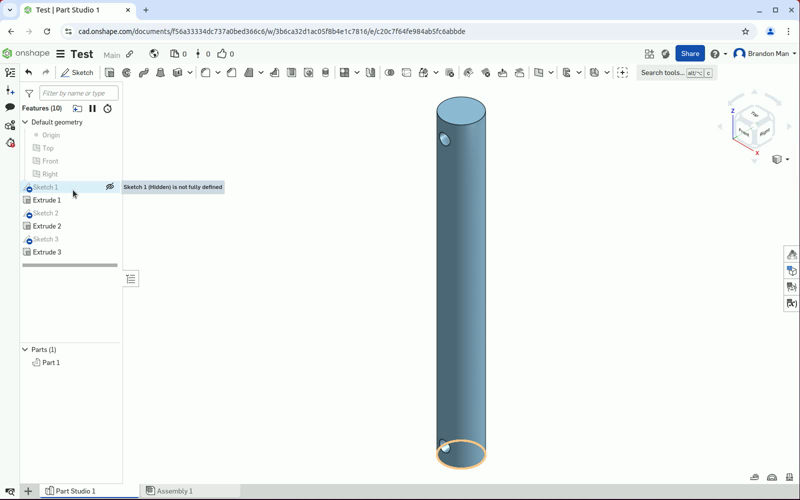
click(73, 189)